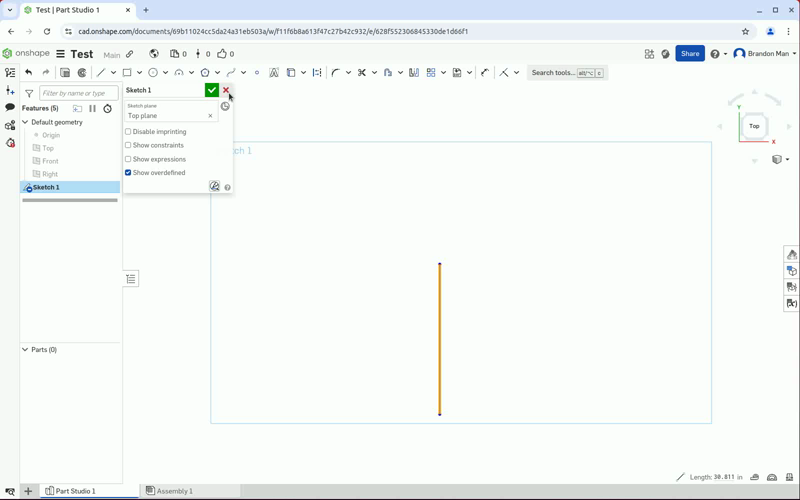
key(shift+h)
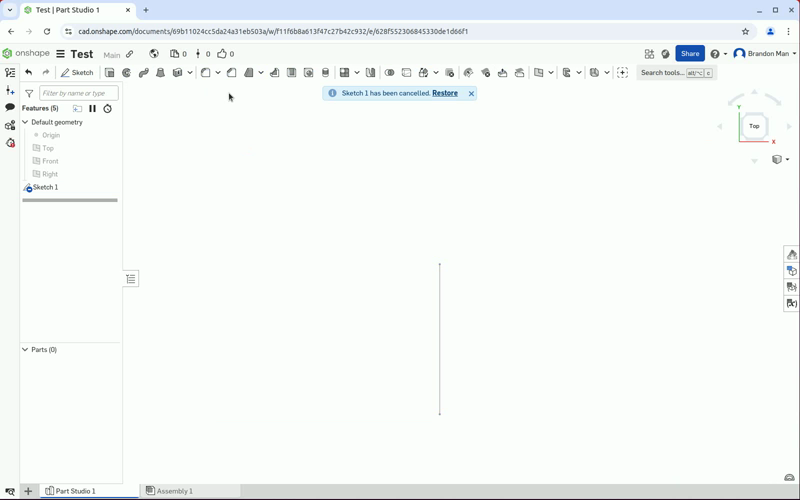
key(shift+s)
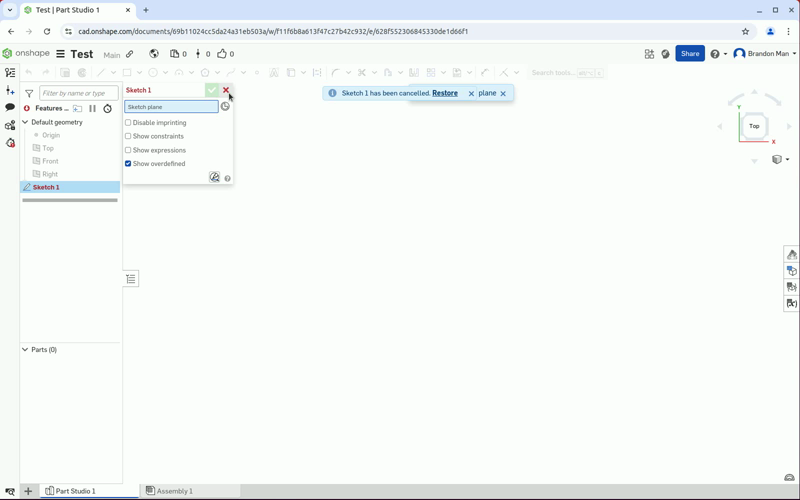
mouse_move(73, 150)
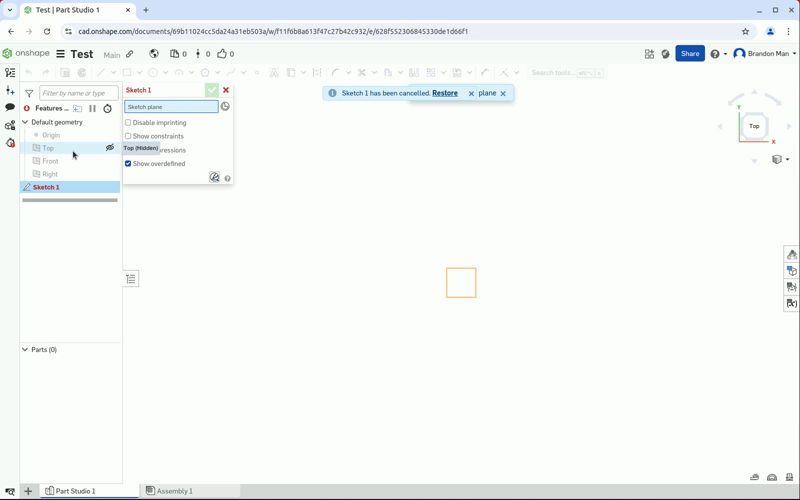
click(73, 150)
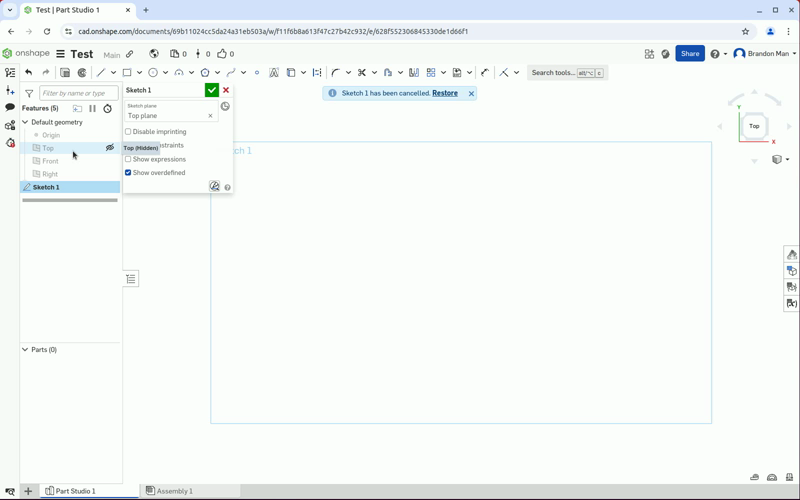
mouse_move(73, 352)
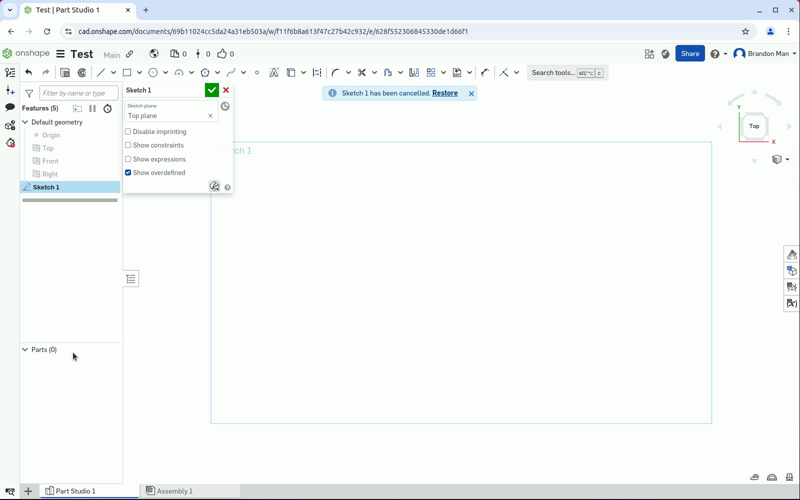
key(y)
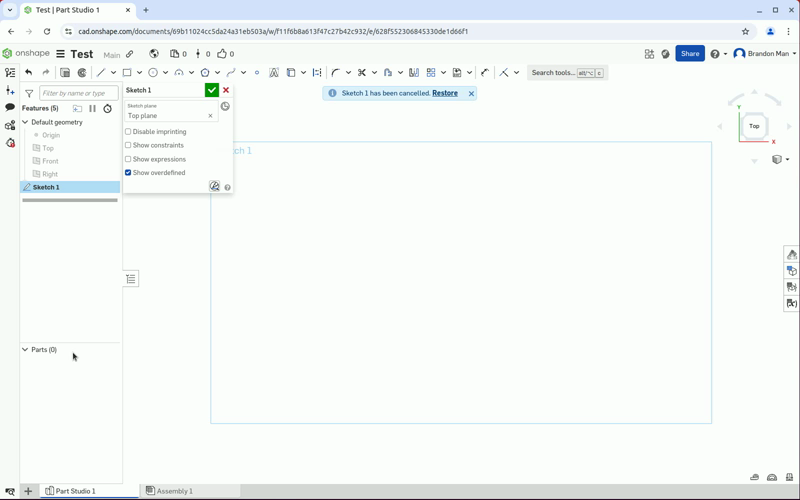
key(l)
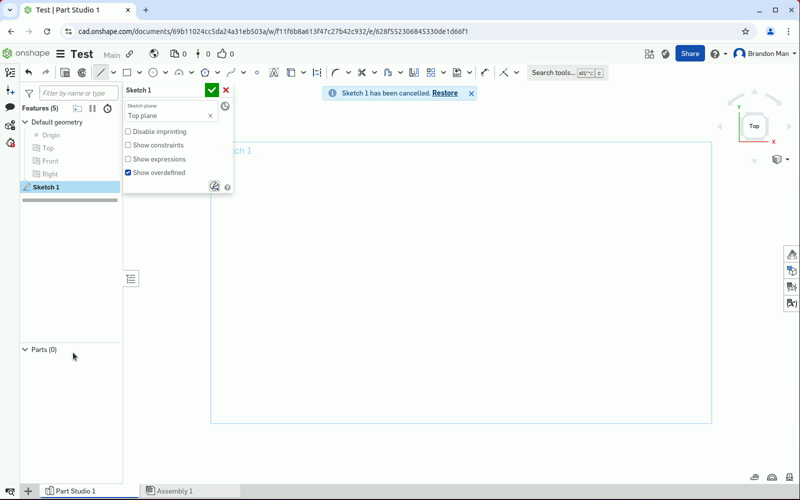
key_down(shift)
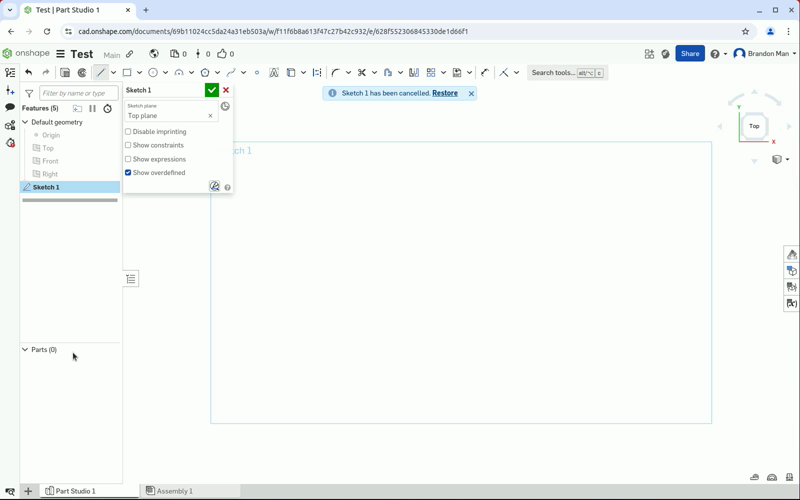
mouse_move(439, 367)
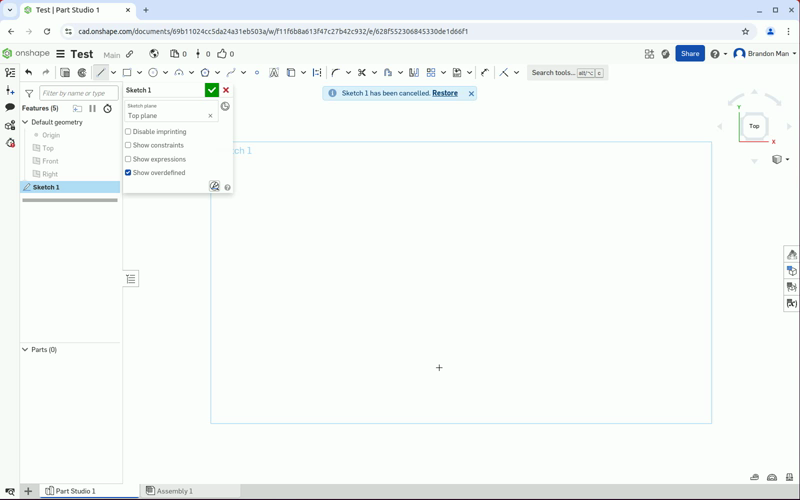
click(439, 367)
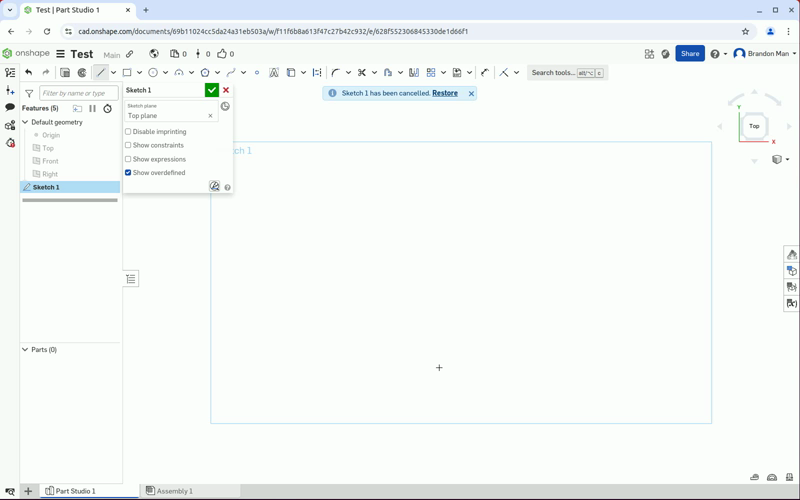
key_up(shift)
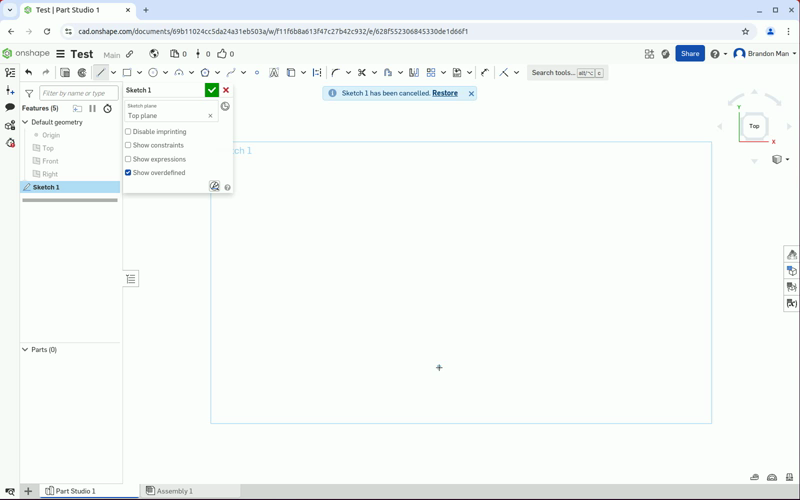
key_down(shift)
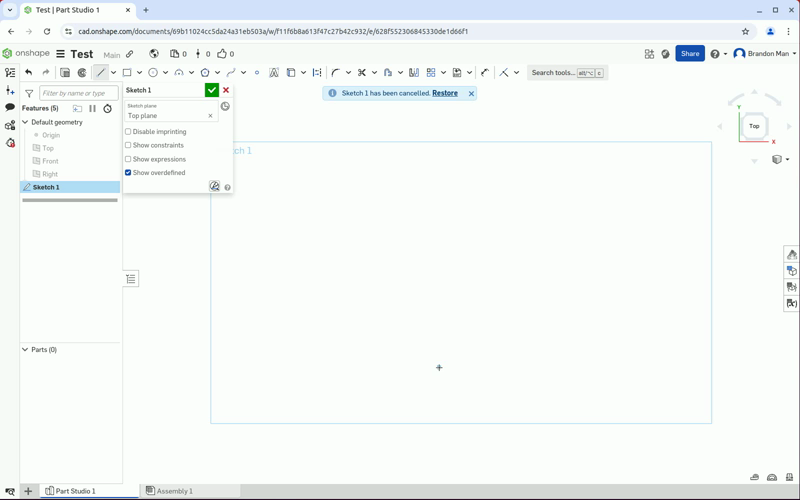
mouse_move(469, 367)
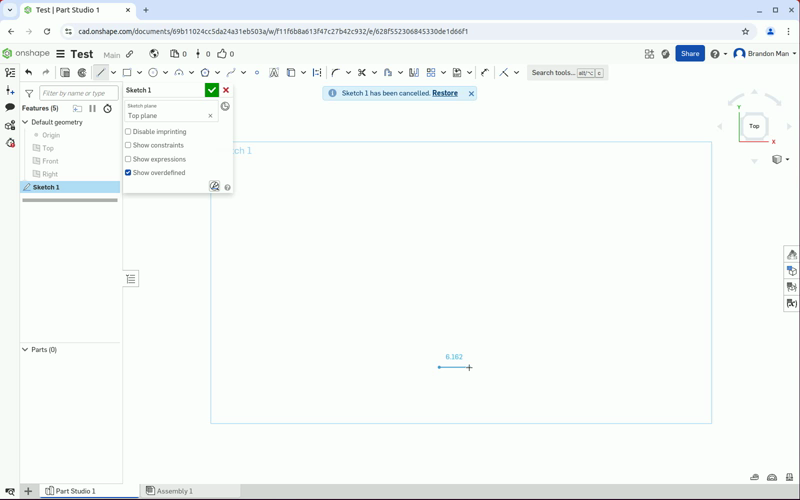
mouse_move(450, 374)
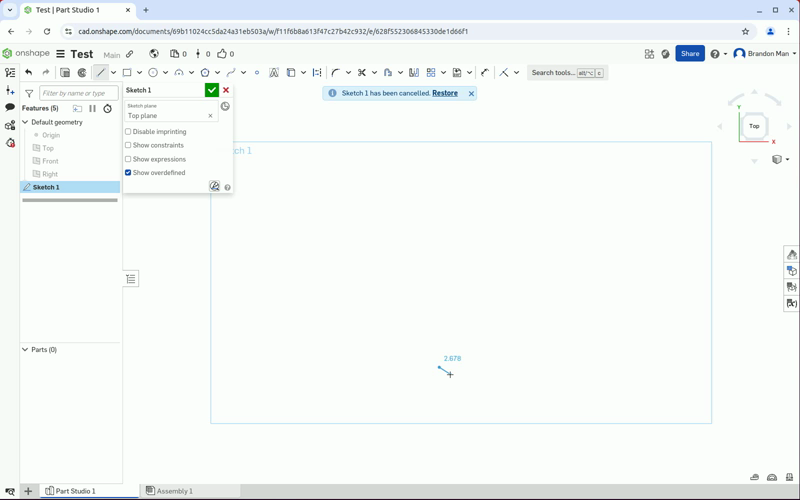
click(450, 374)
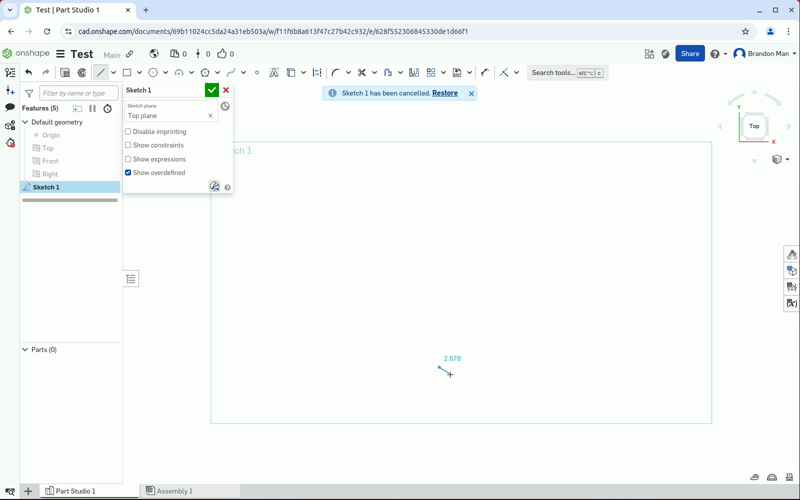
key_up(shift)
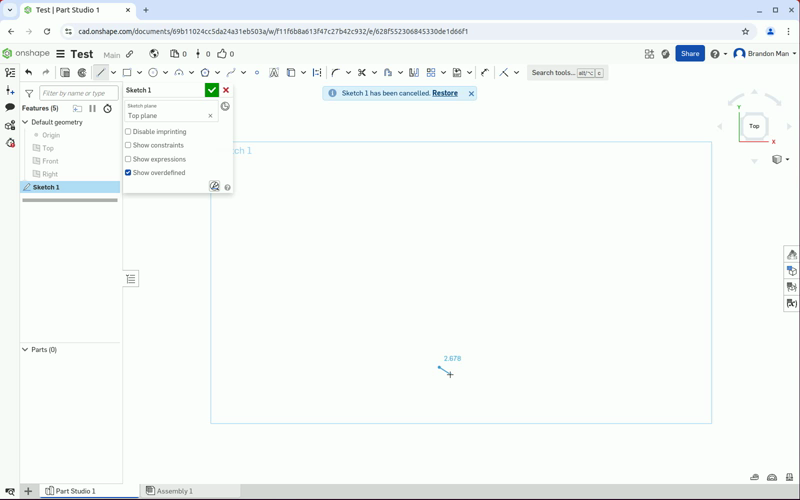
key_down(shift)
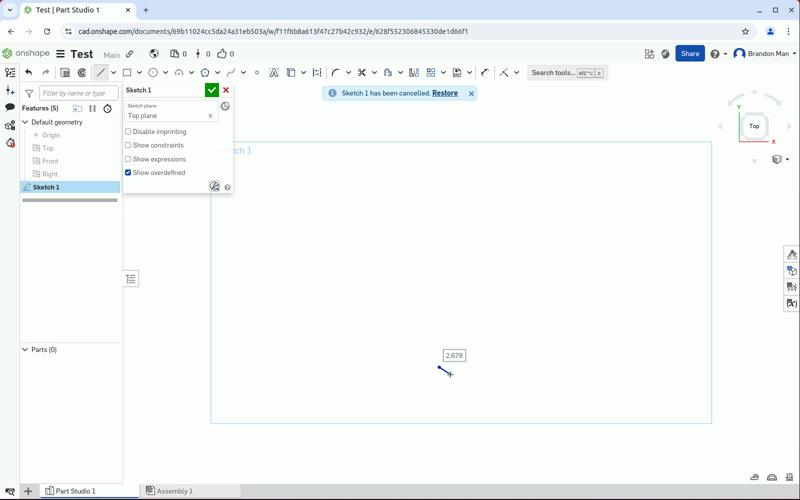
mouse_move(480, 374)
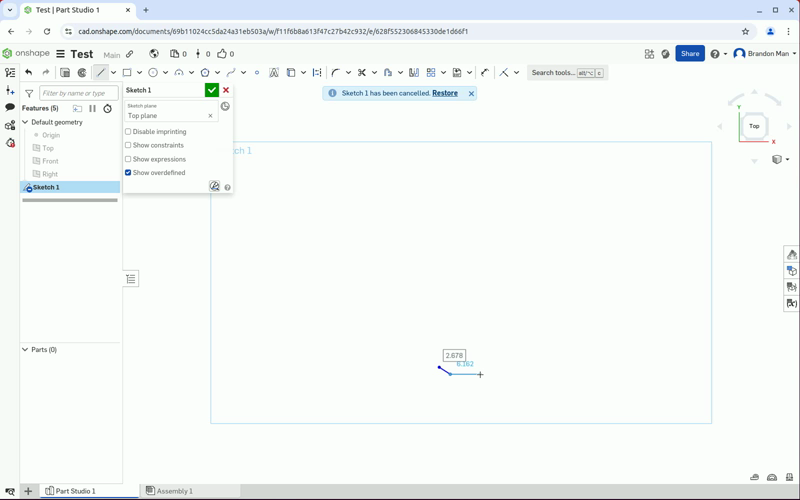
mouse_move(482, 324)
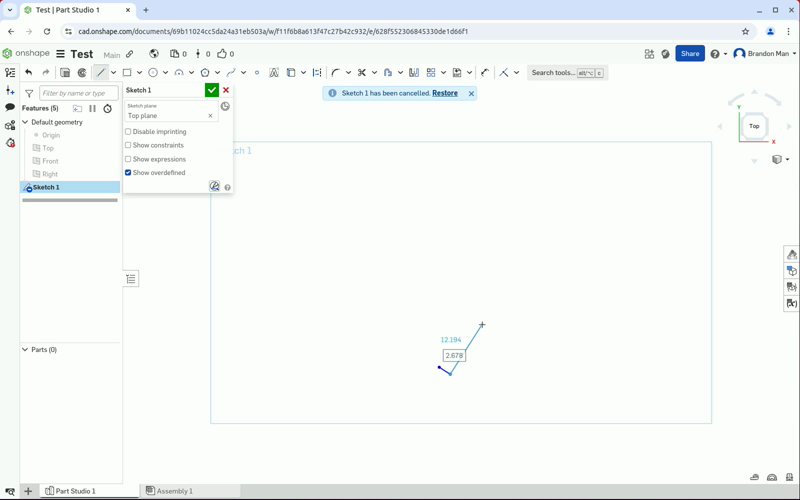
click(482, 324)
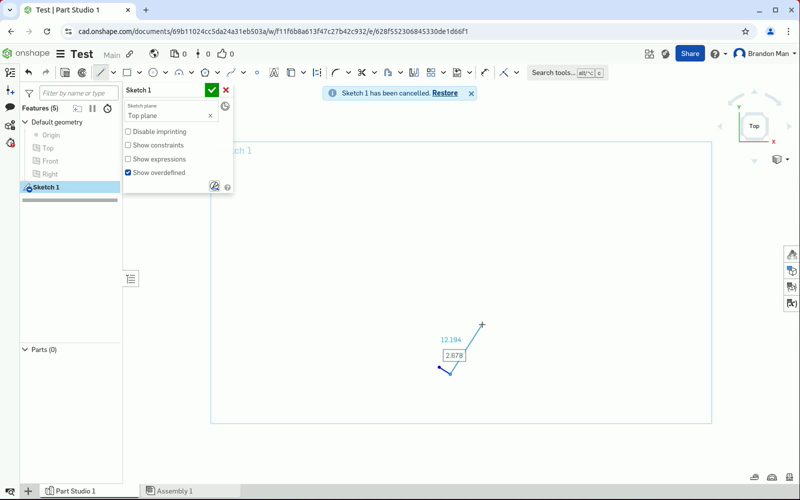
key_up(shift)
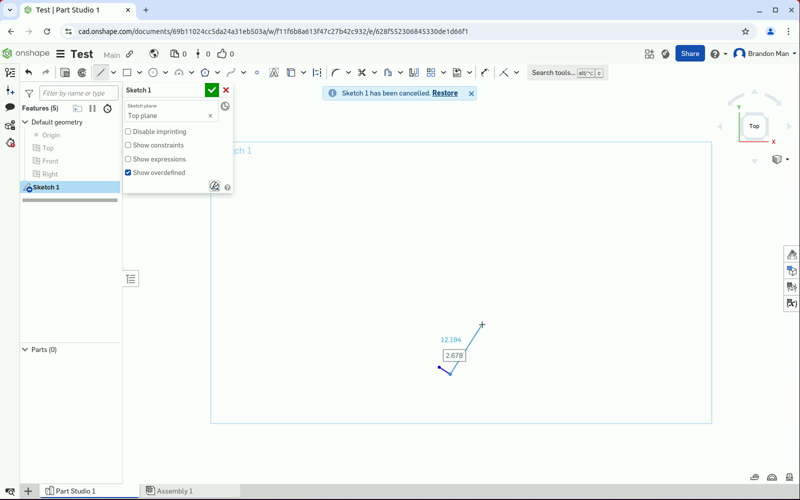
key_down(shift)
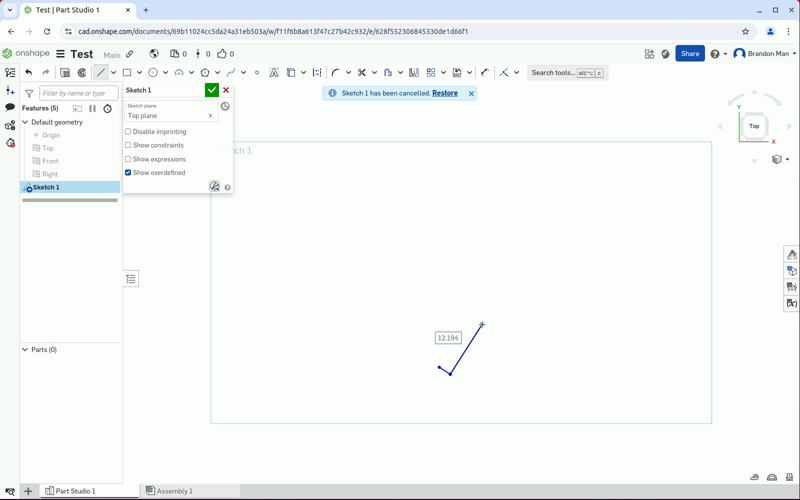
mouse_move(512, 324)
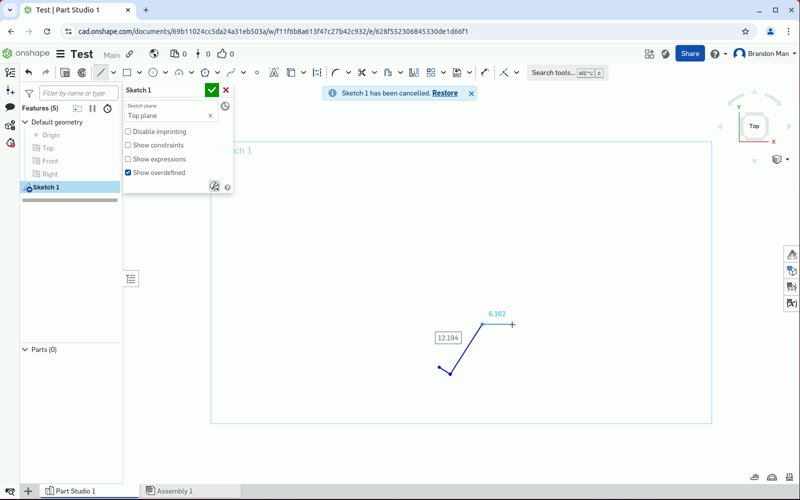
mouse_move(471, 317)
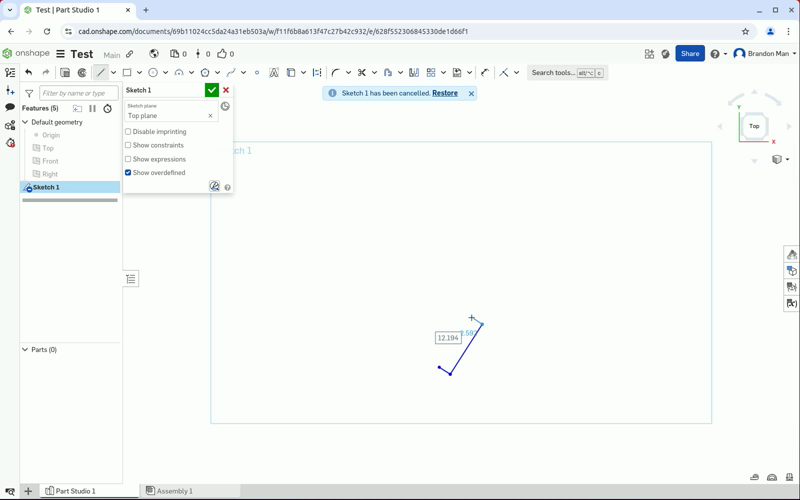
click(471, 317)
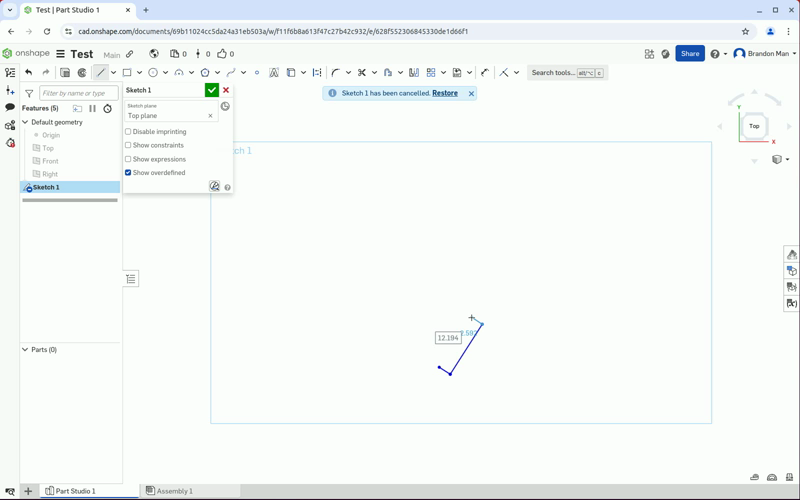
key_up(shift)
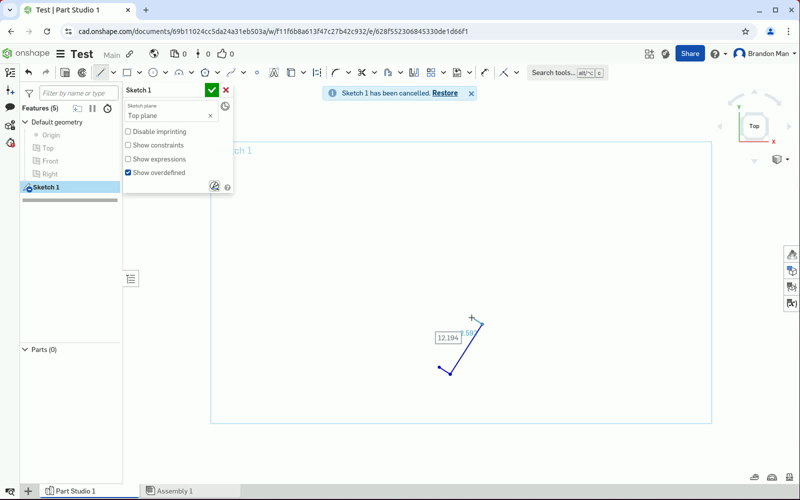
mouse_move(501, 317)
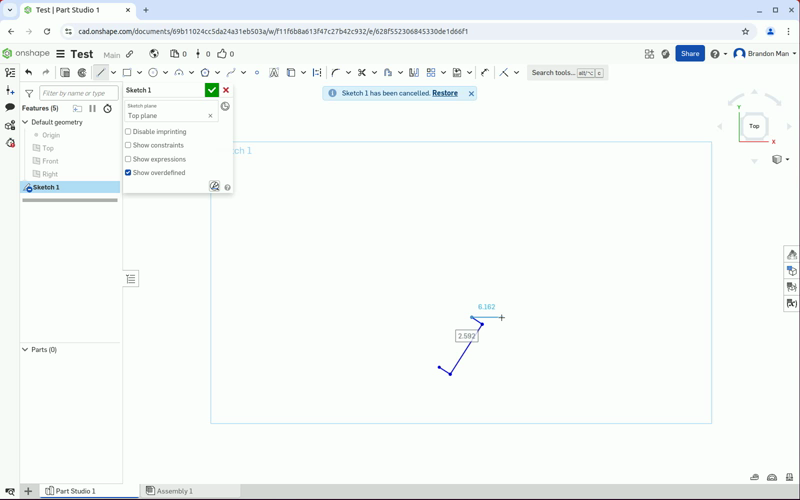
key_down(shift)
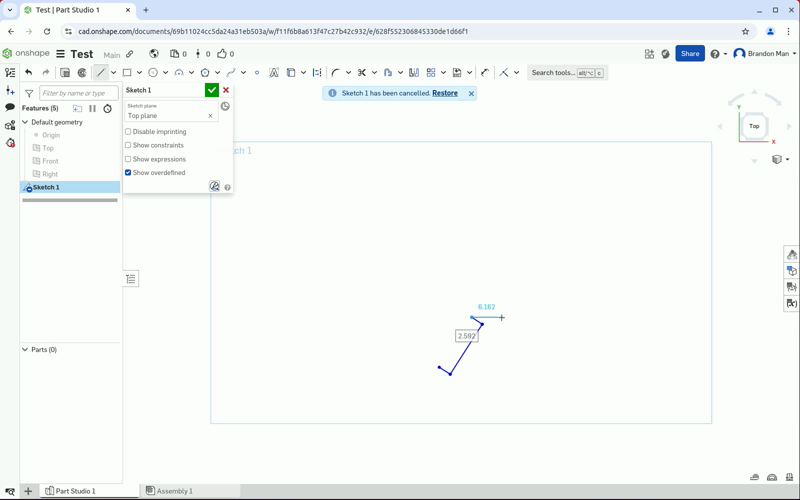
mouse_move(439, 367)
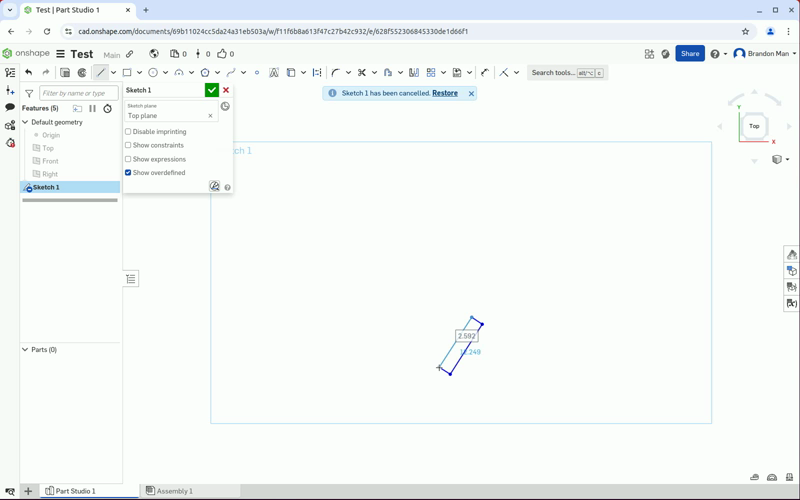
key_up(shift)
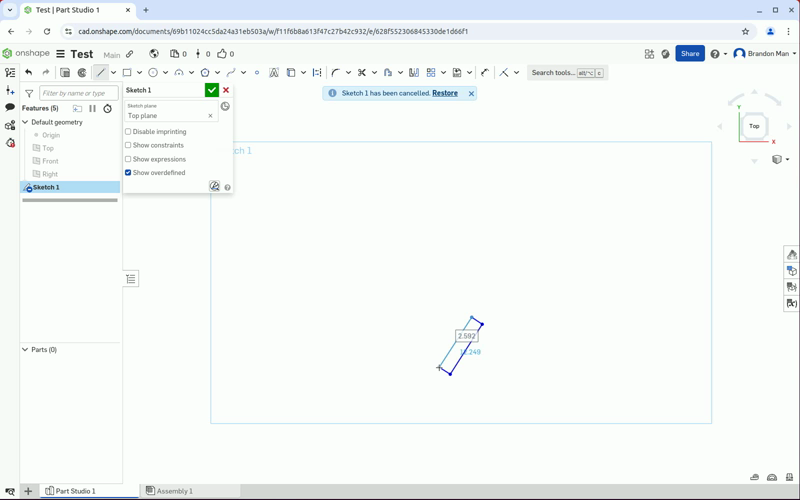
click(439, 367)
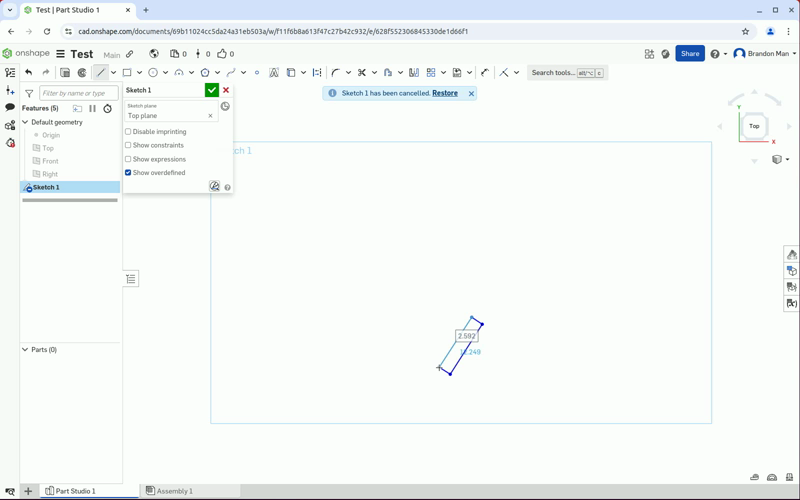
key(esc)
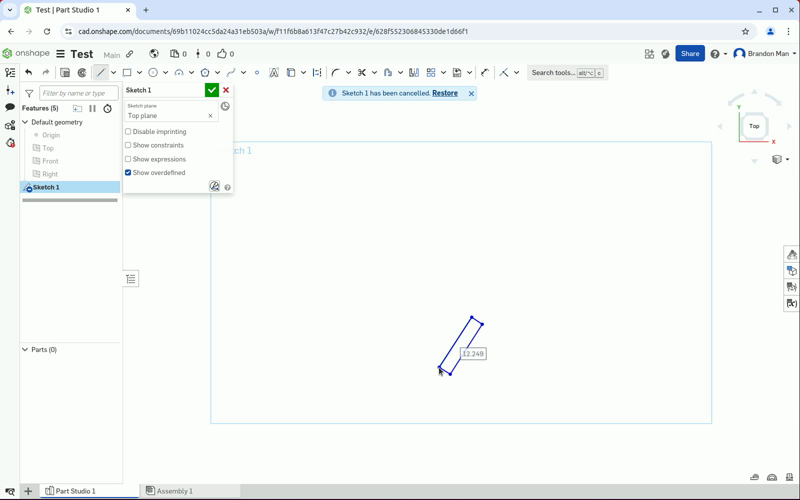
mouse_move(460, 350)
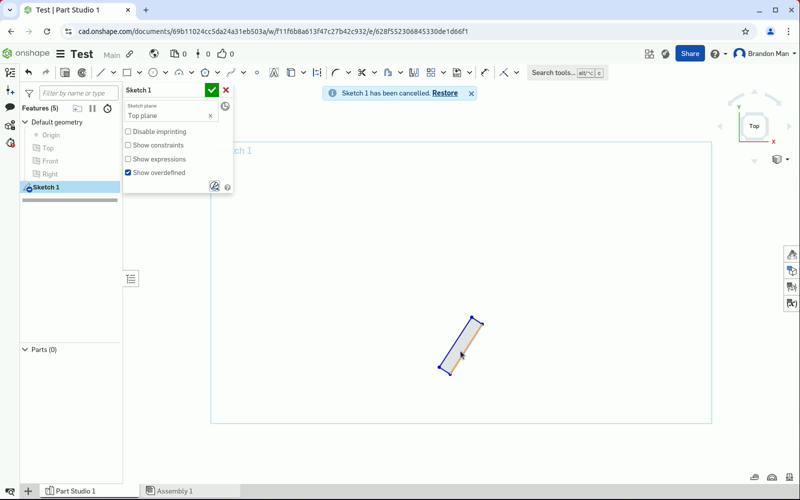
scroll(6)
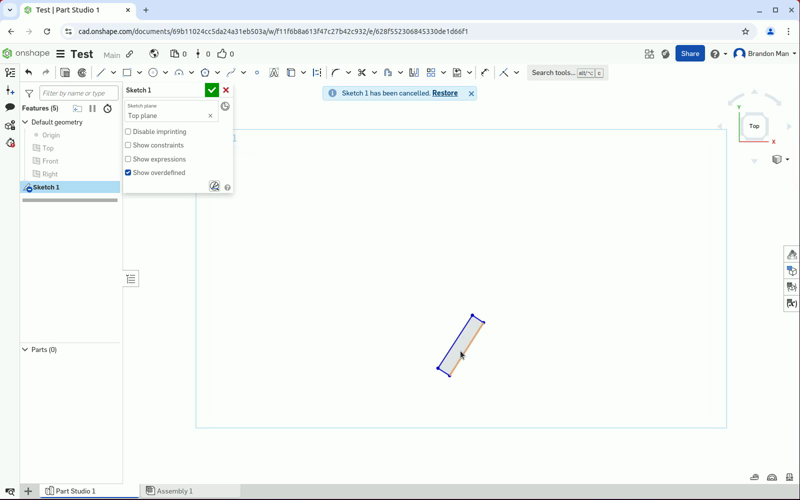
scroll(6)
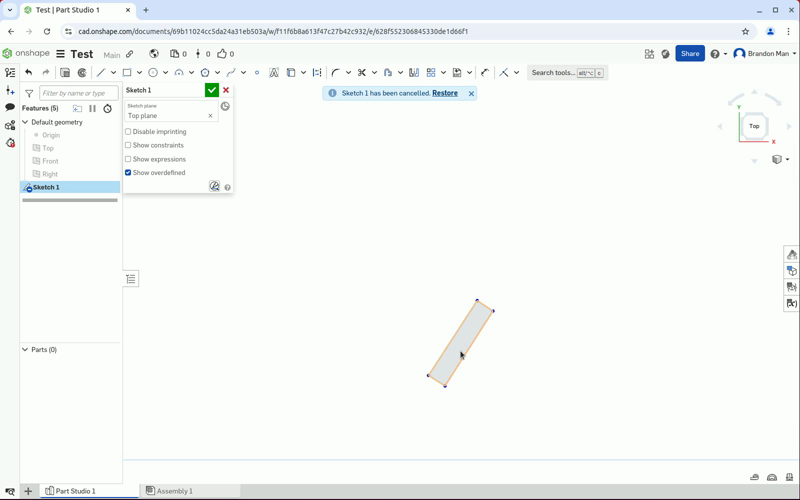
scroll(6)
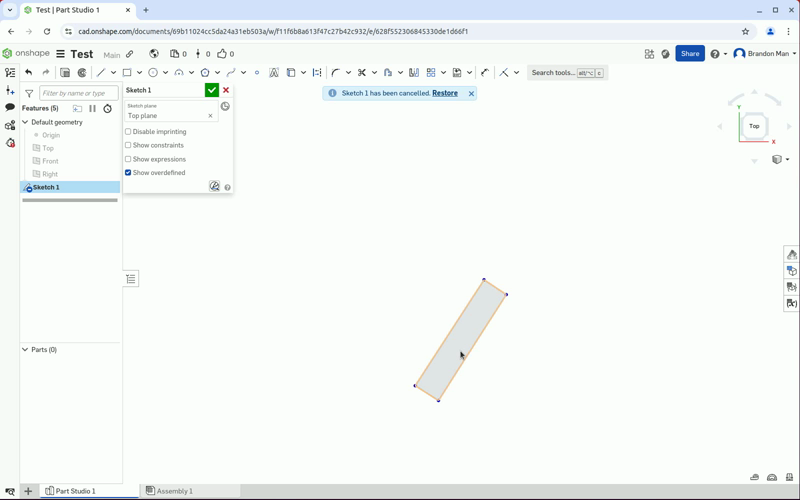
scroll(6)
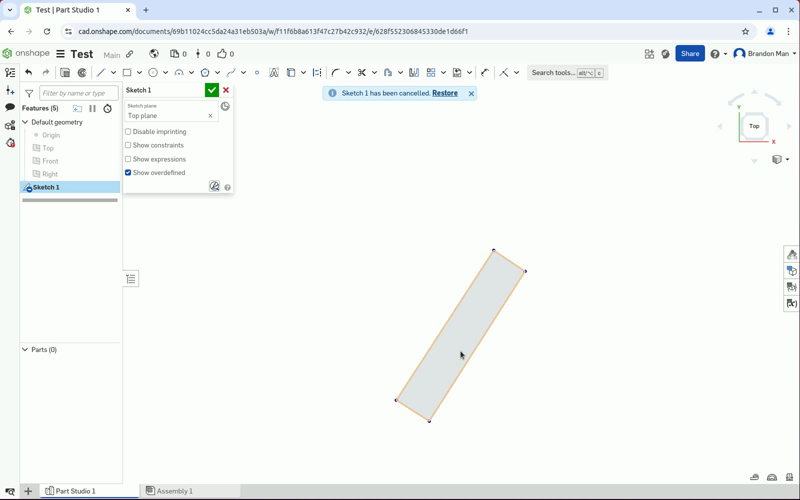
scroll(6)
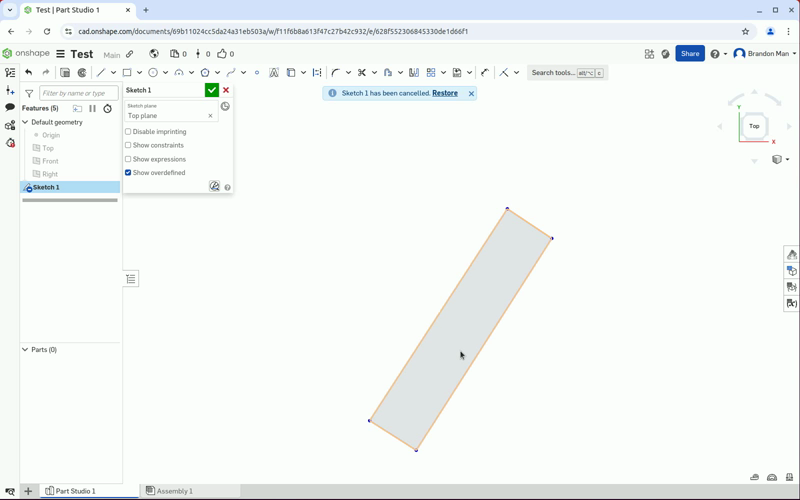
scroll(6)
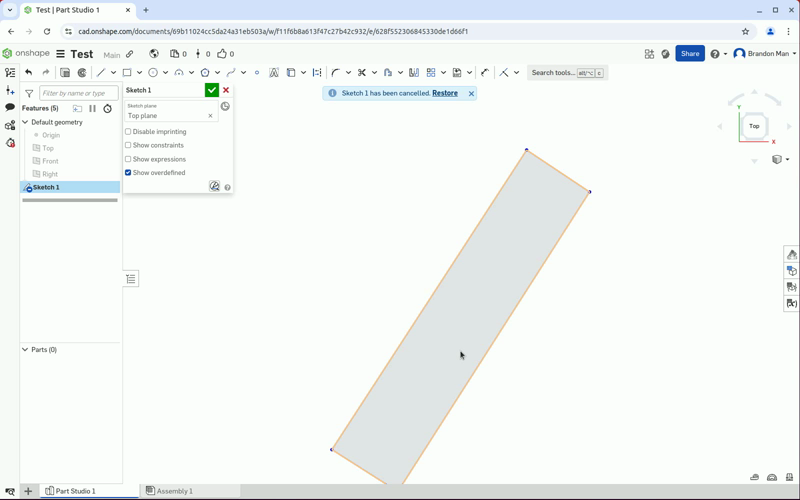
scroll(6)
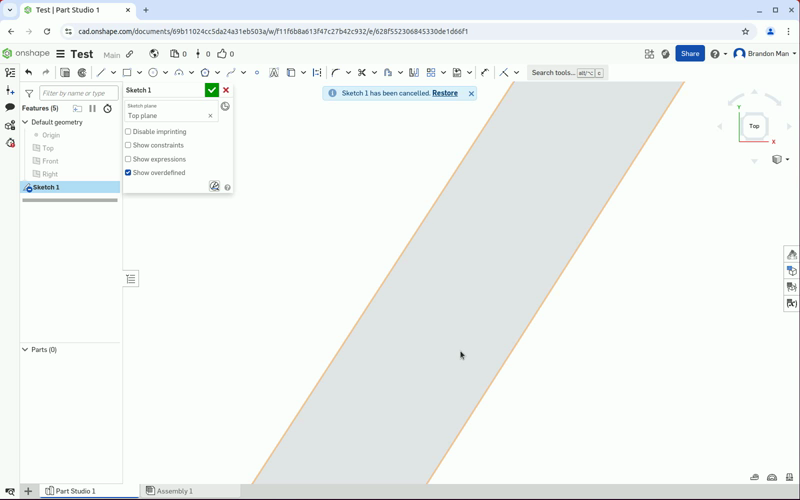
click(460, 350)
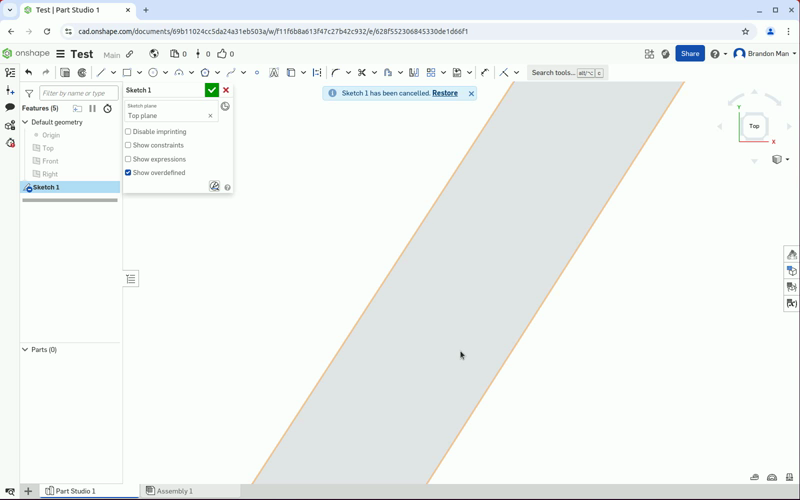
scroll(-6)
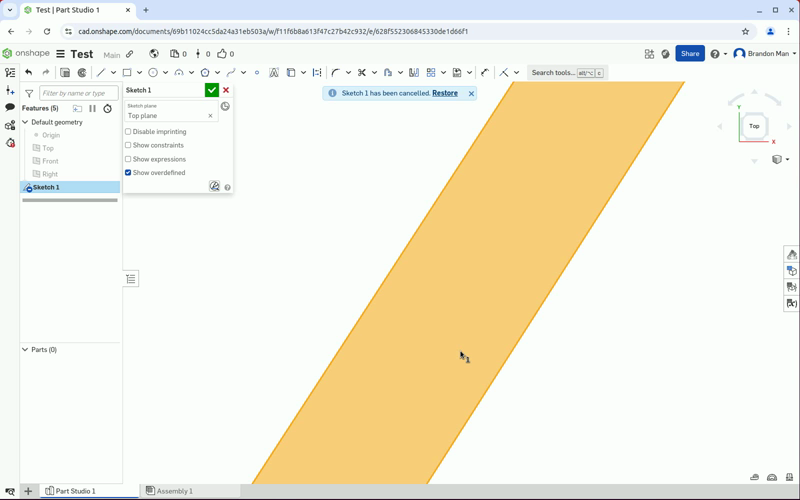
scroll(-6)
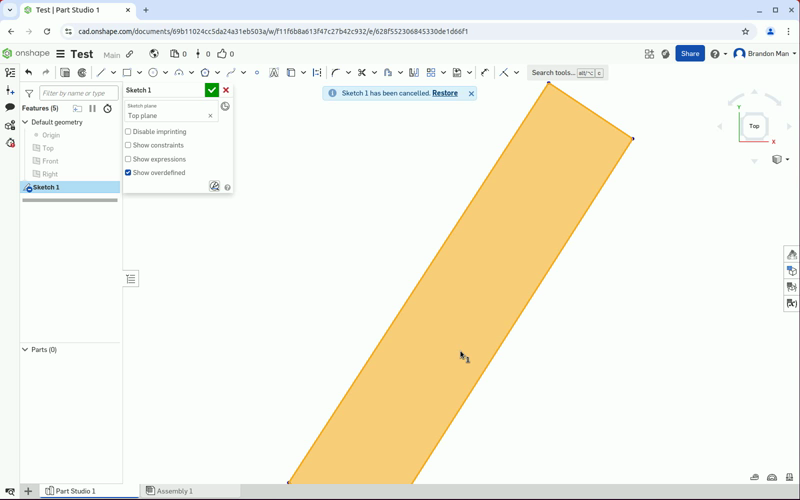
scroll(-6)
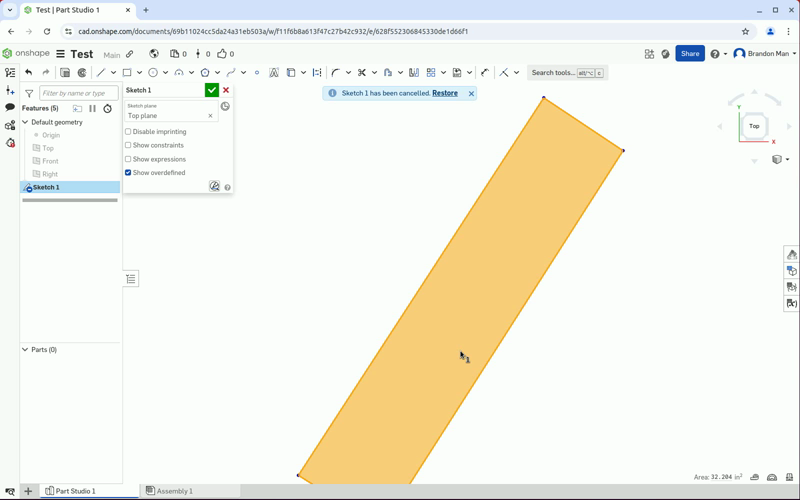
scroll(-6)
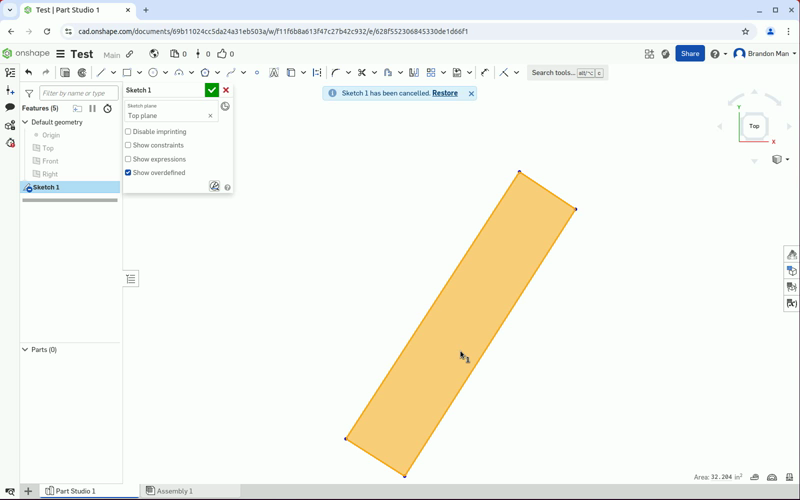
scroll(-6)
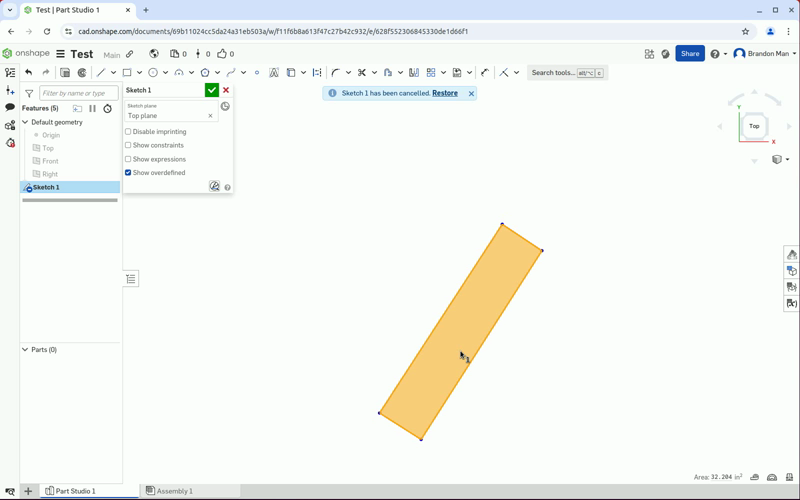
scroll(-6)
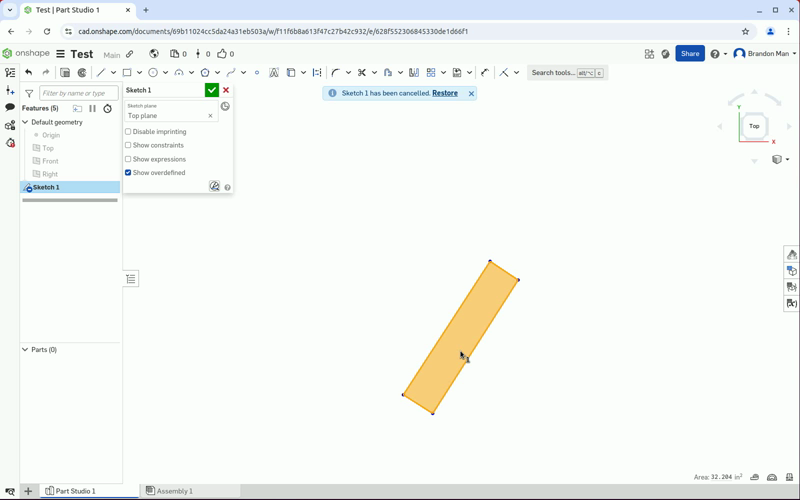
scroll(-6)
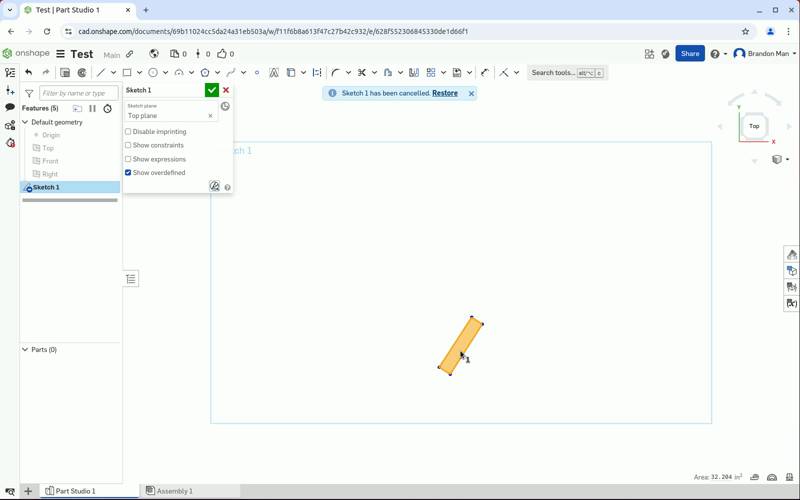
mouse_move(73, 352)
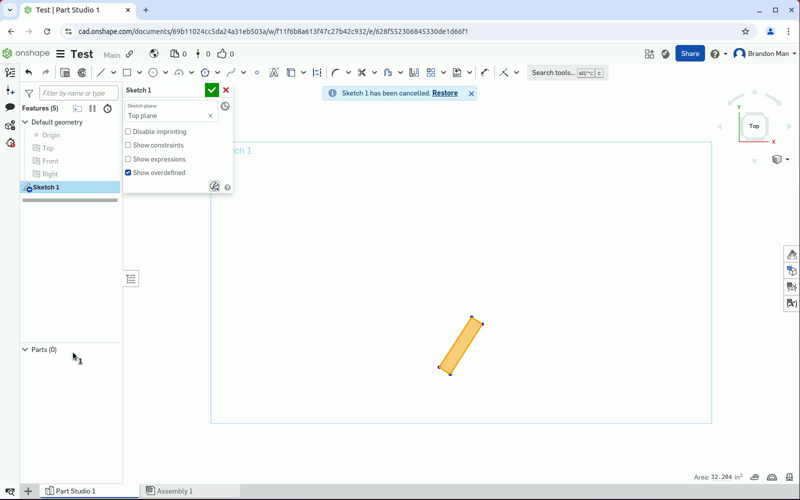
key(shift+y)
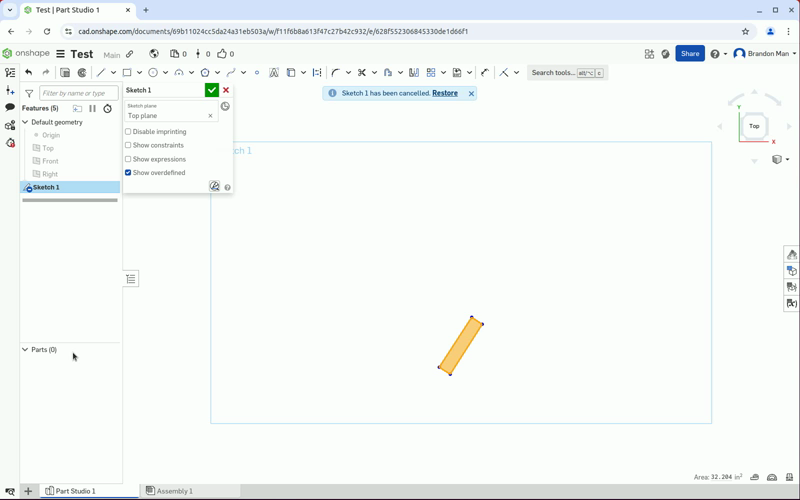
key(shift+e)
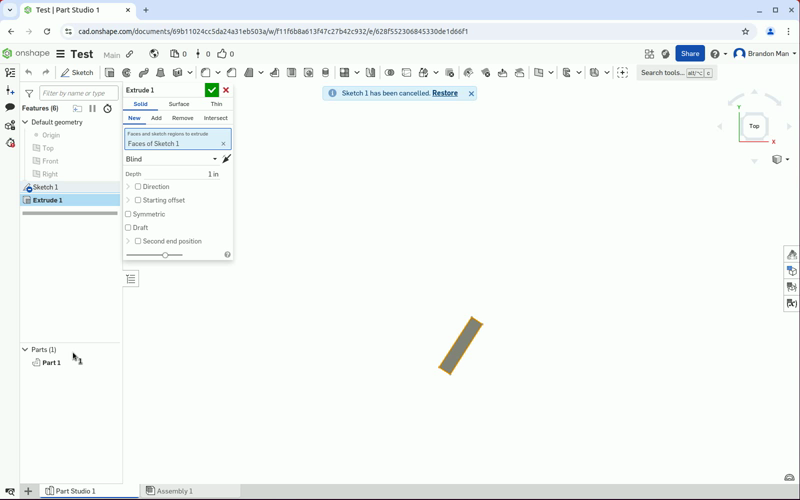
mouse_move(143, 106)
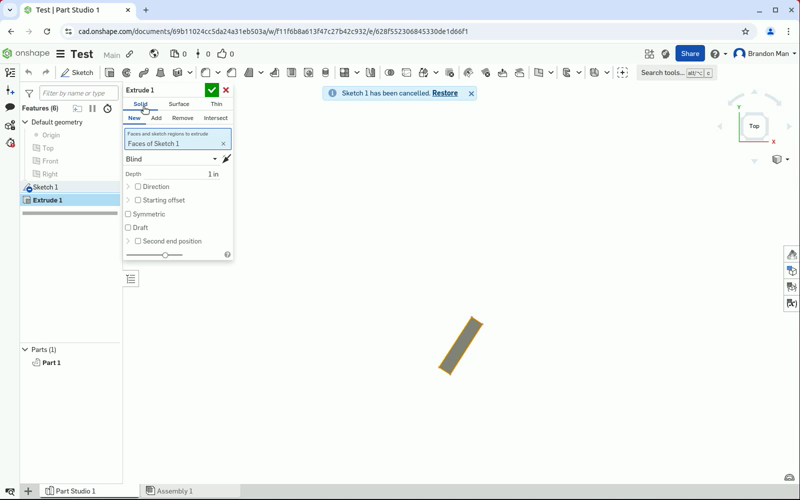
click(143, 106)
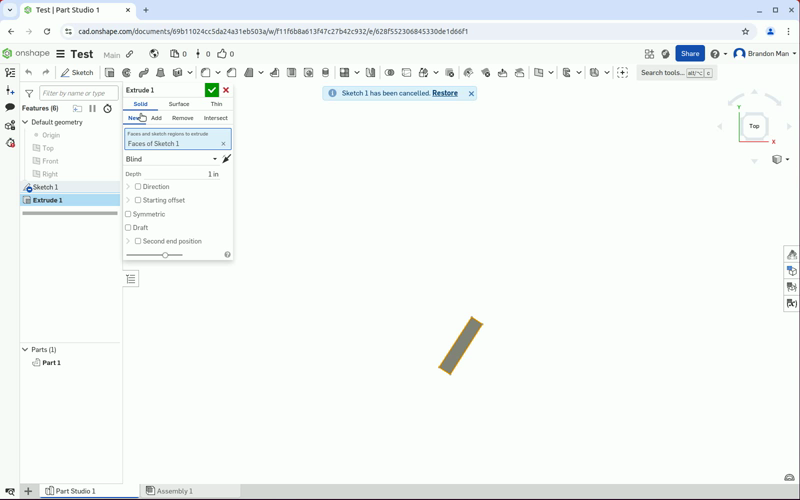
mouse_move(137, 120)
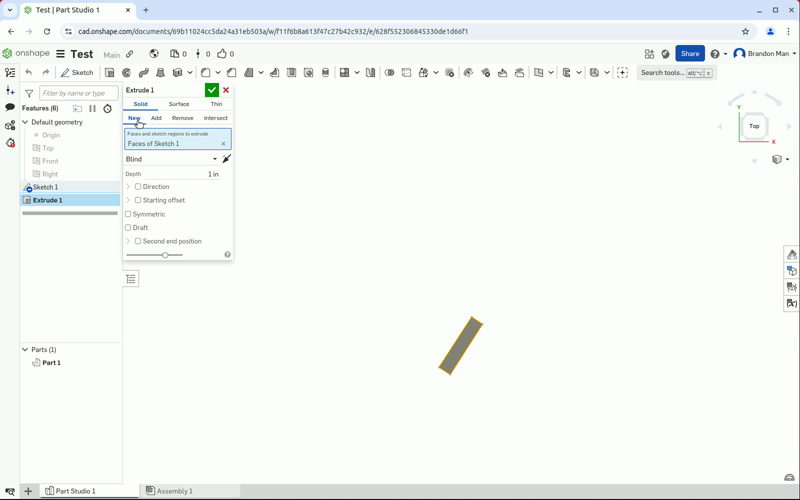
click(137, 120)
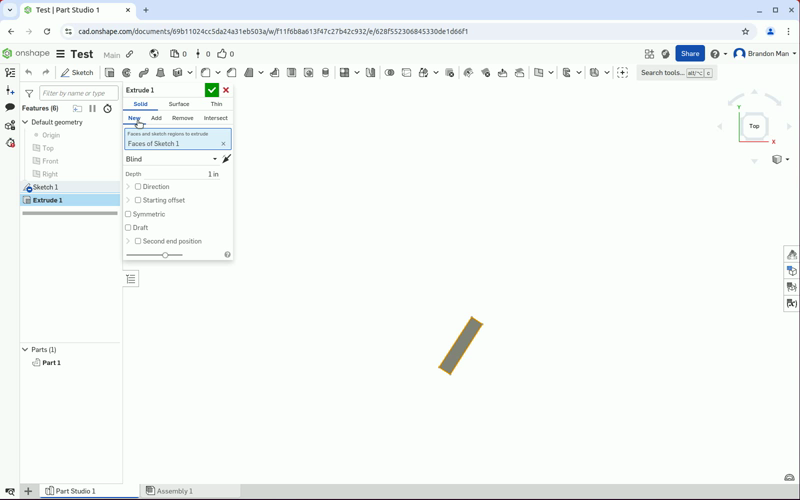
key(tab, 4)
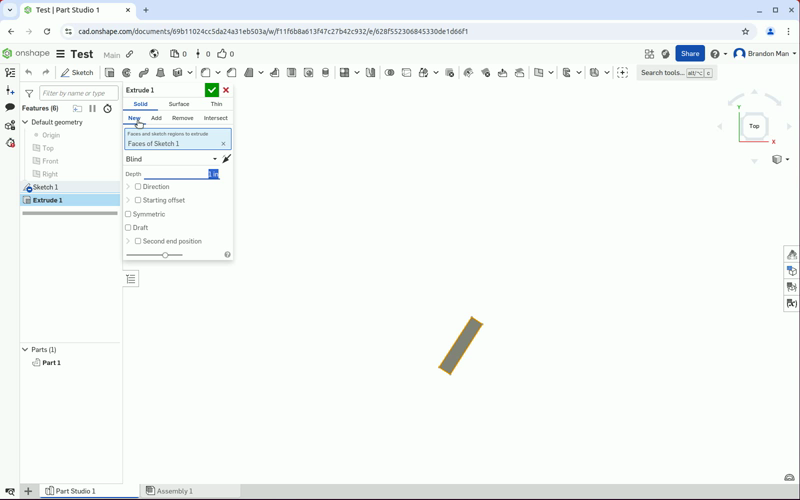
text(39.476)
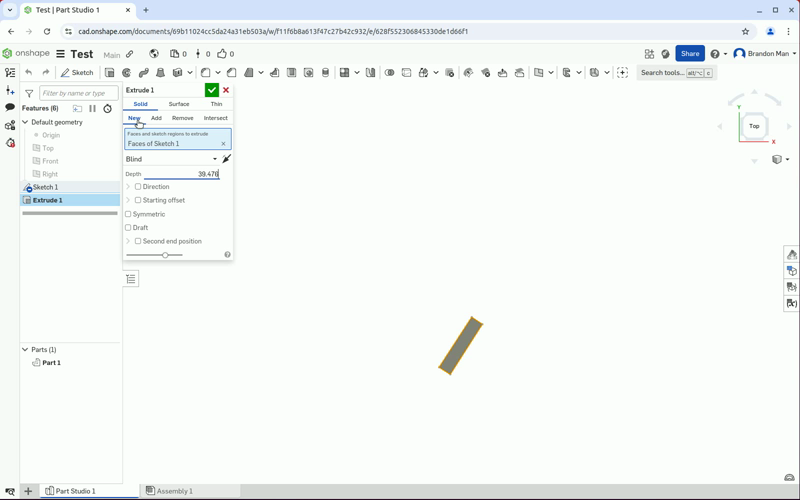
key(tab, 3)
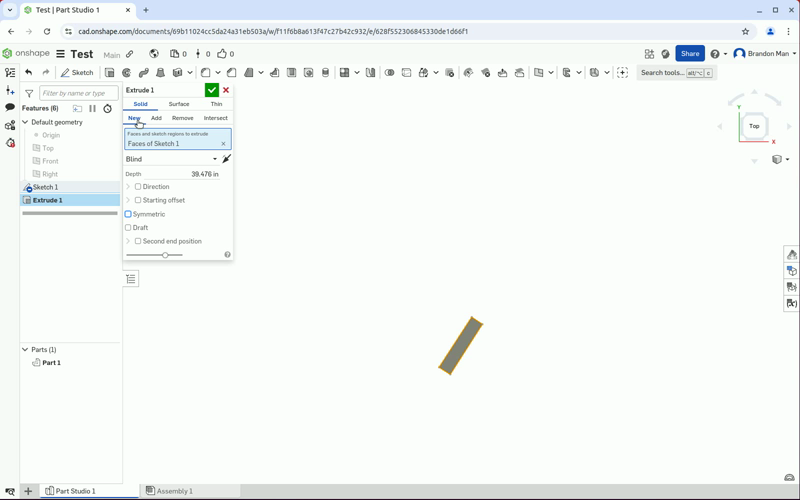
key(space)
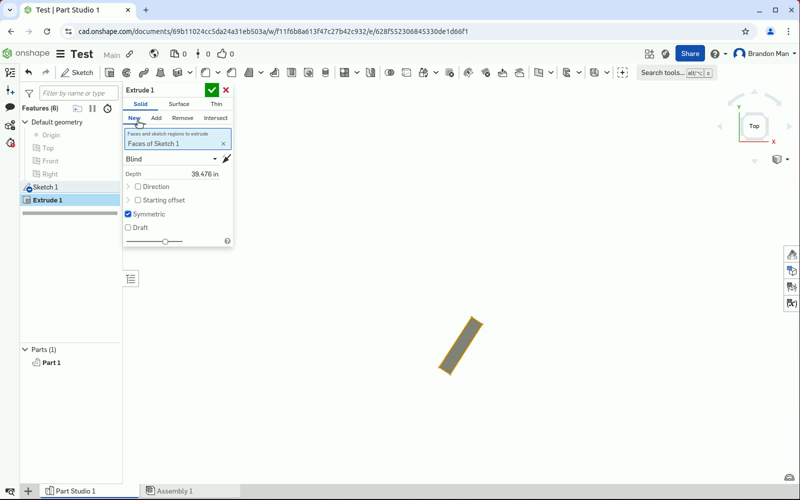
key(enter)
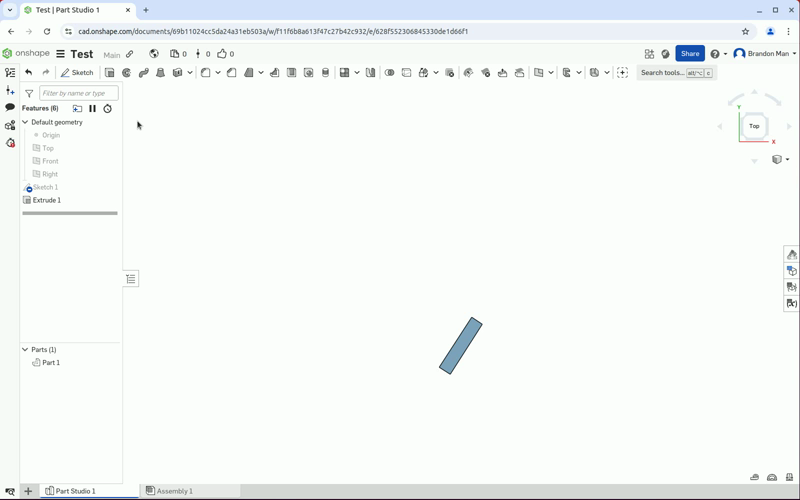
key(shift+h)
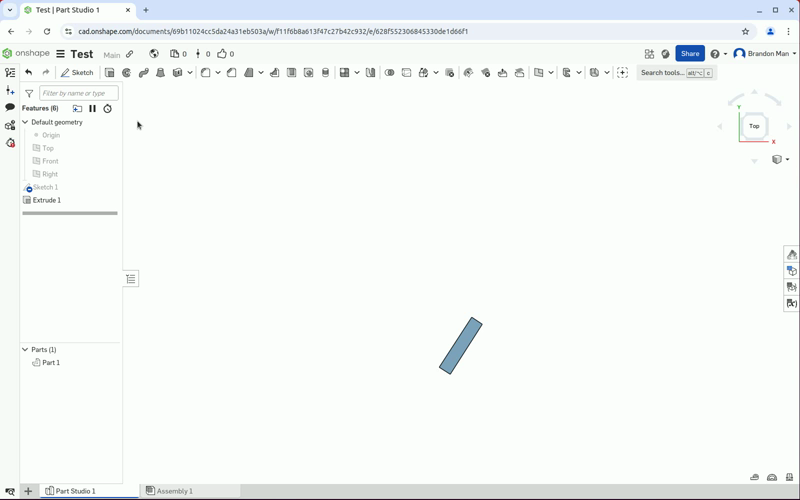
key(shift+h)
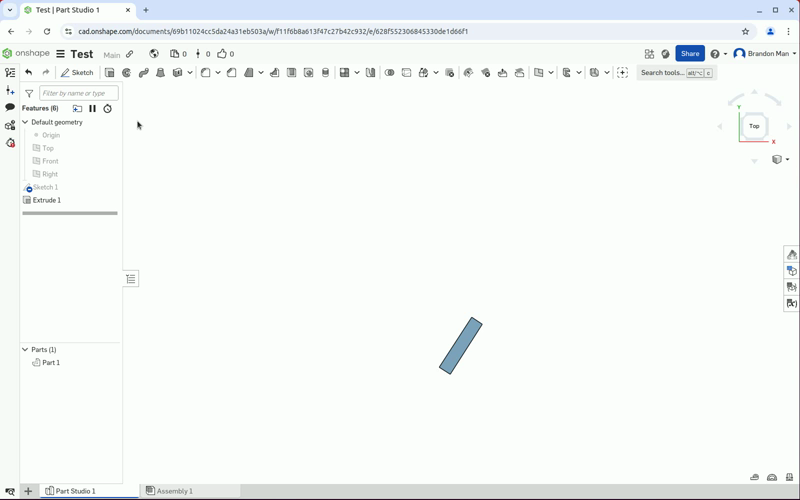
mouse_move(73, 189)
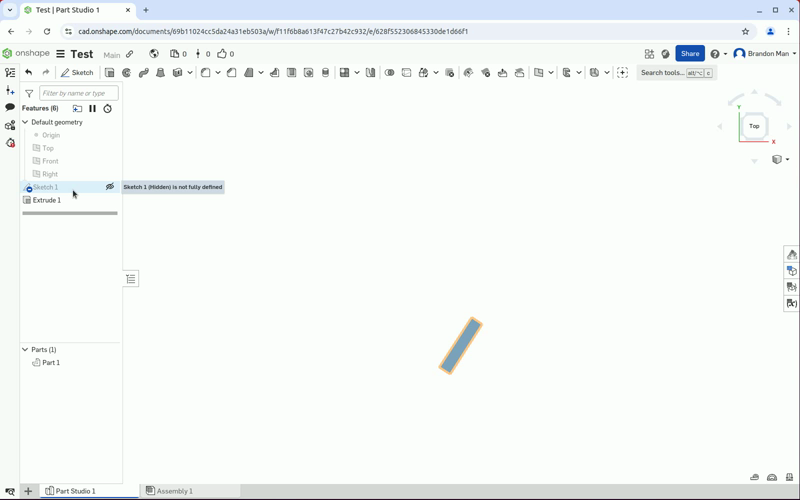
click(73, 189)
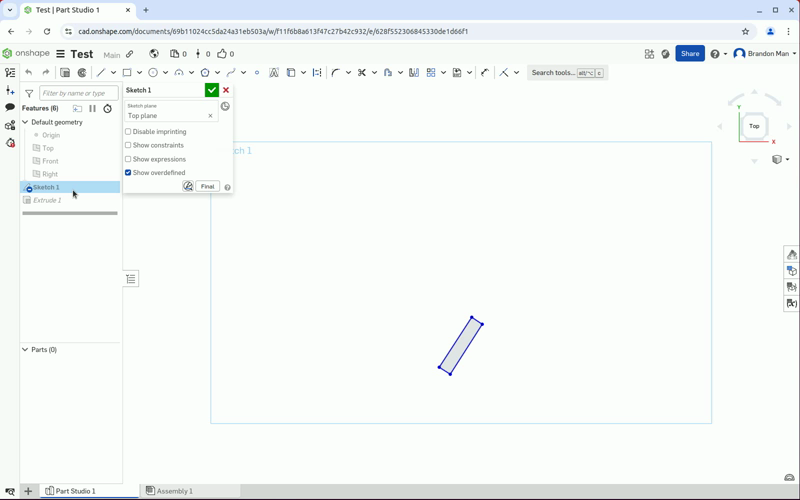
mouse_move(229, 92)
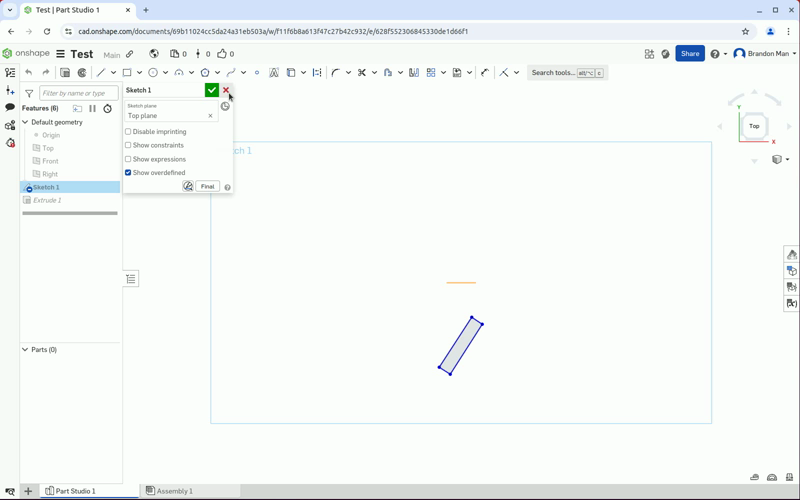
click(229, 92)
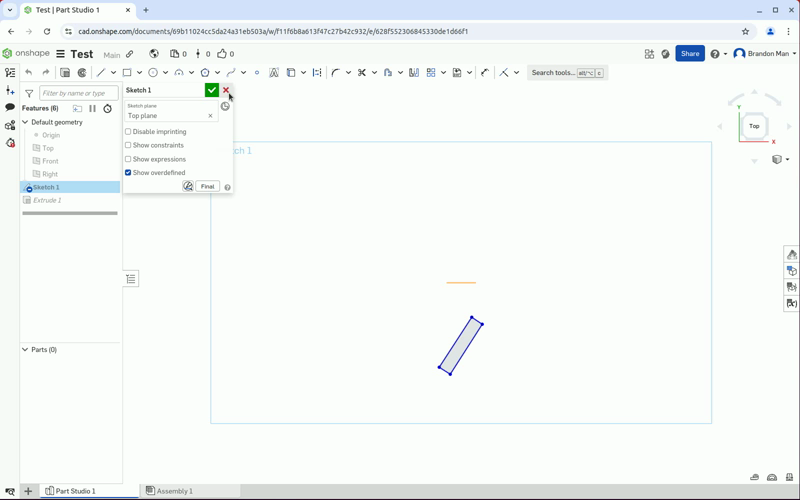
key(shift+s)
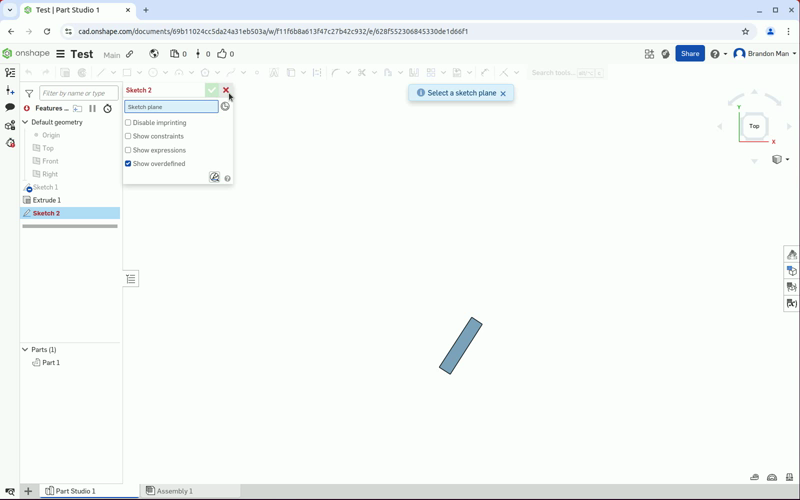
mouse_move(73, 150)
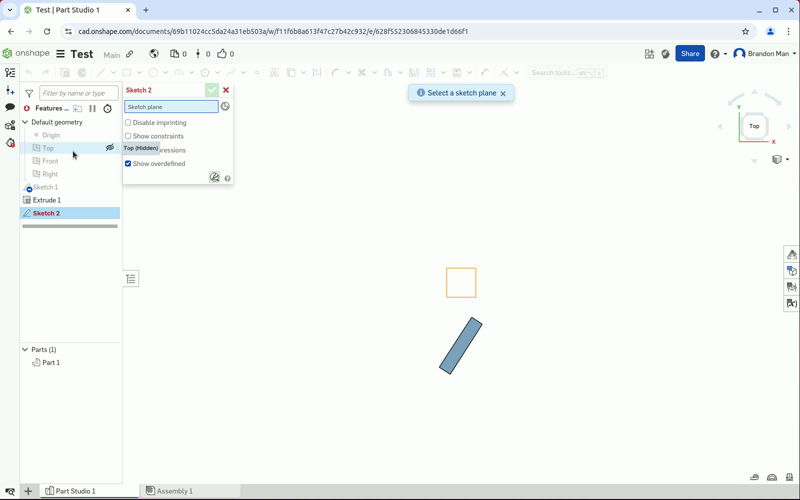
click(73, 150)
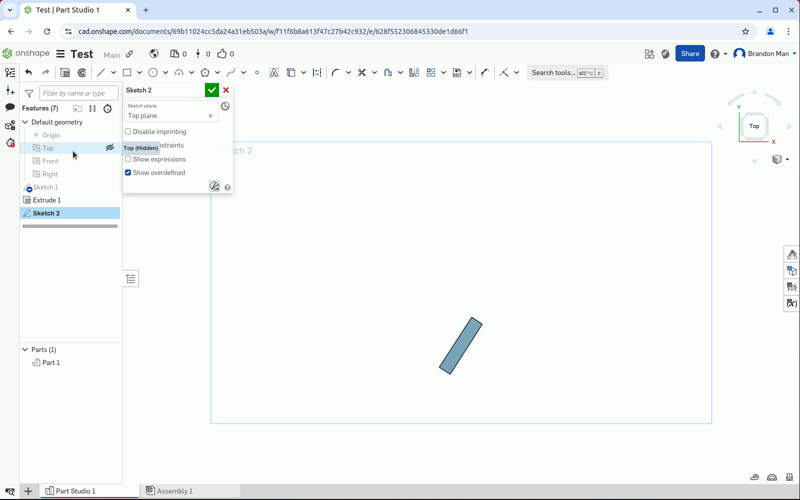
mouse_move(73, 352)
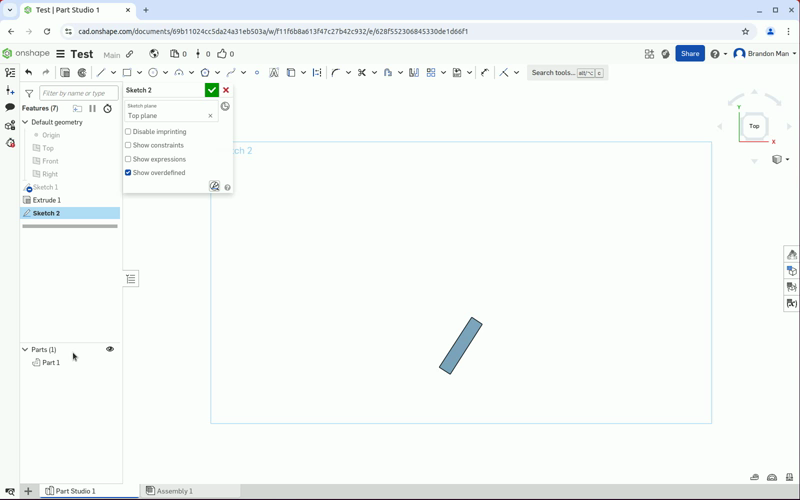
key(y)
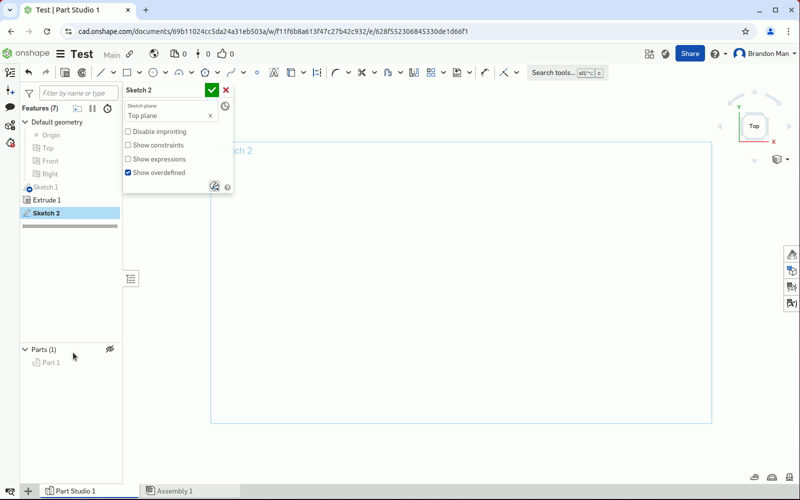
key(l)
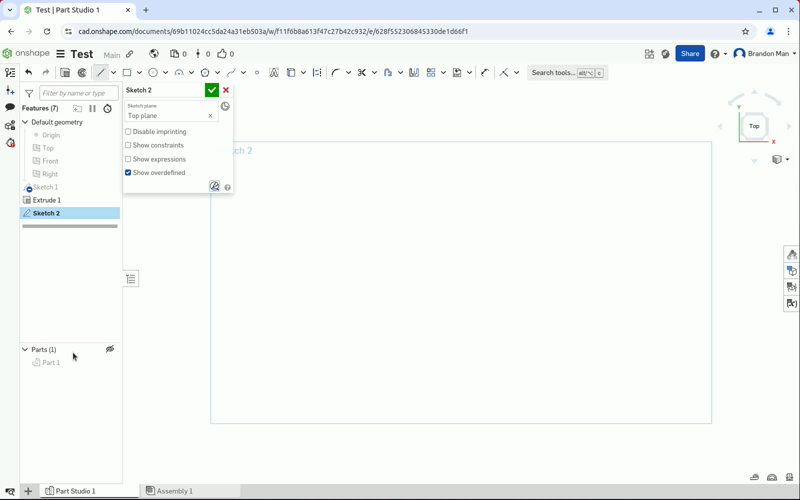
key_down(shift)
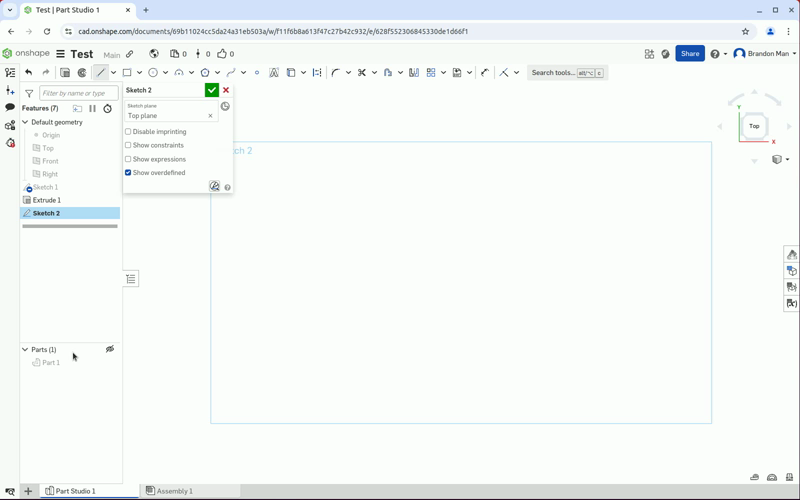
mouse_move(439, 367)
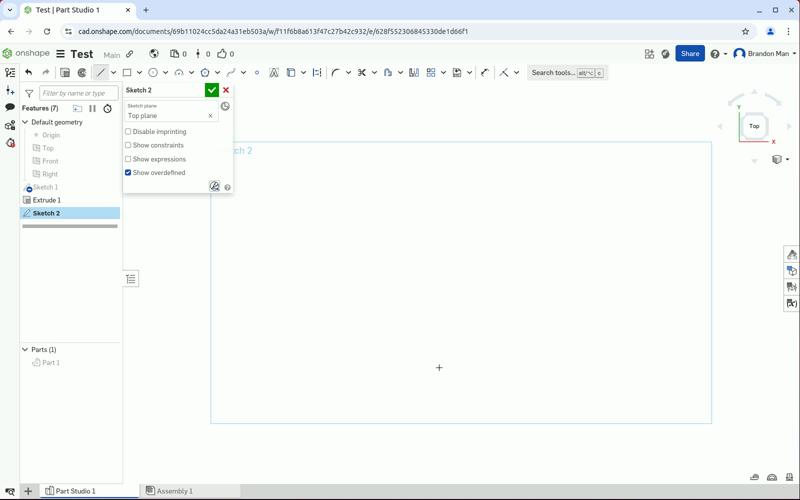
click(439, 367)
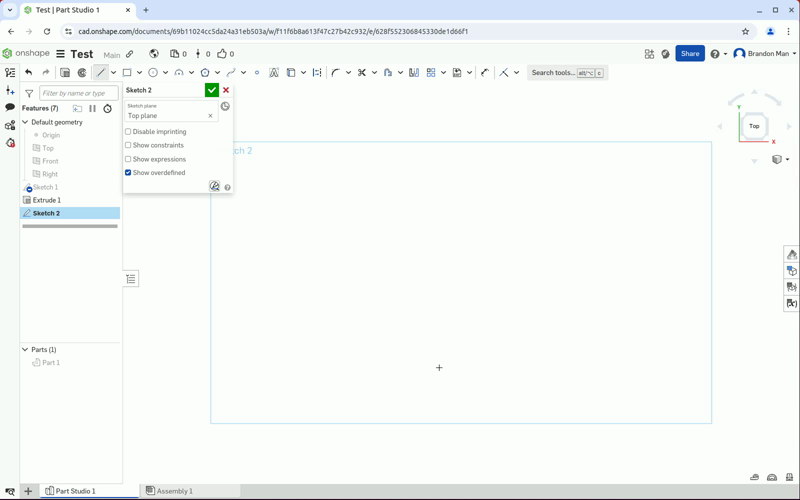
key_up(shift)
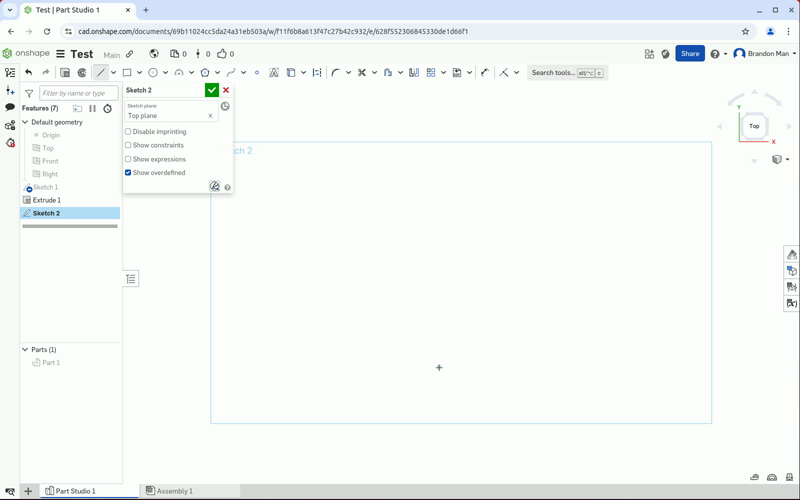
key_down(shift)
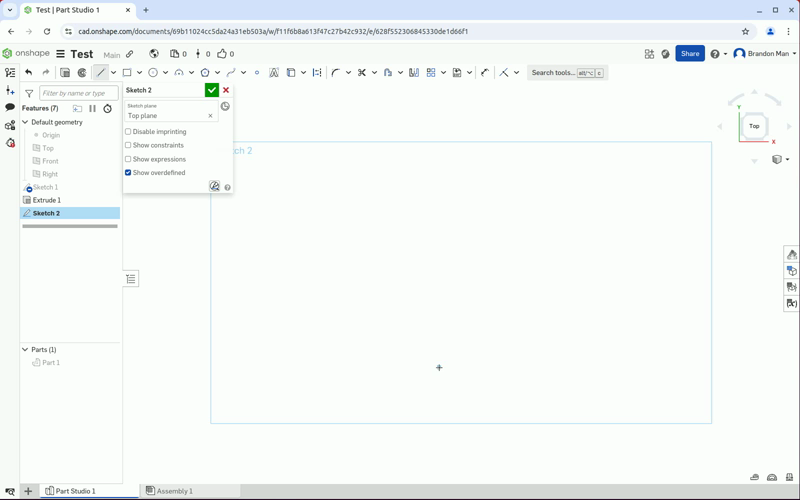
mouse_move(469, 367)
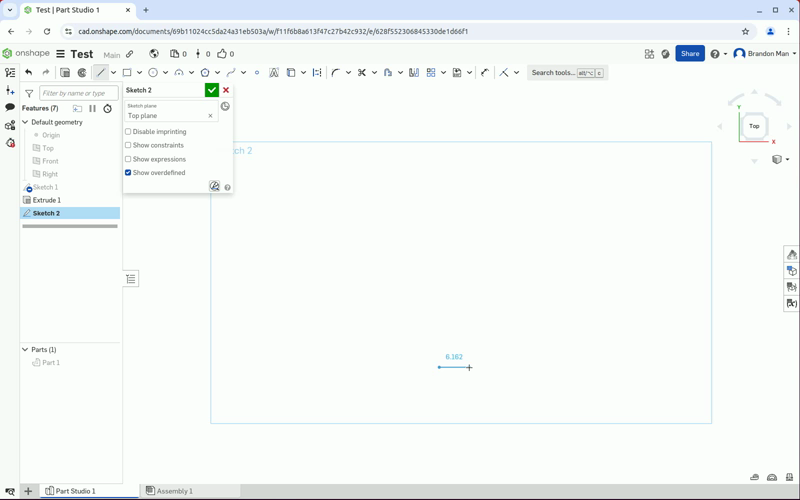
mouse_move(470, 318)
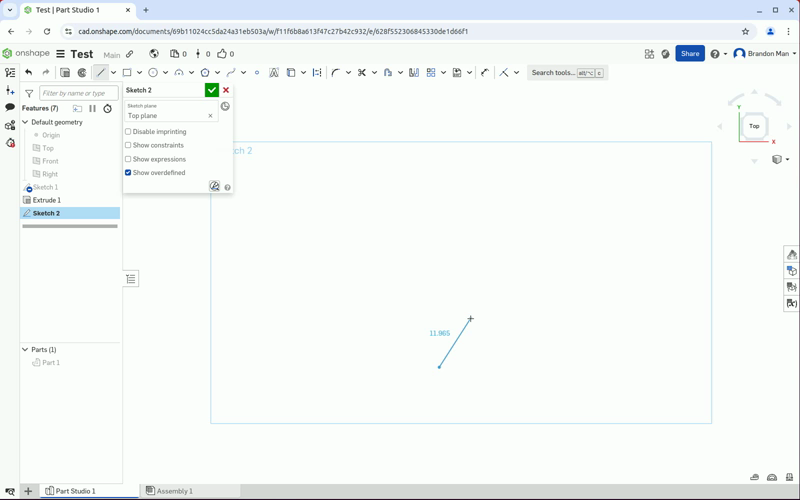
click(470, 318)
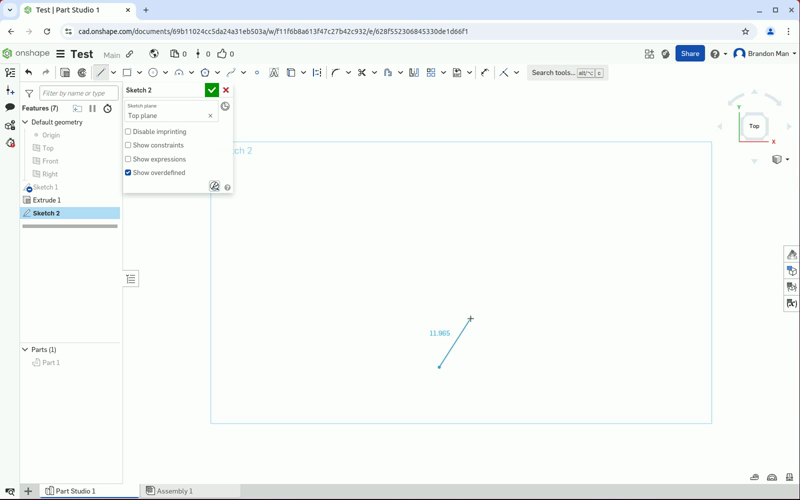
key_up(shift)
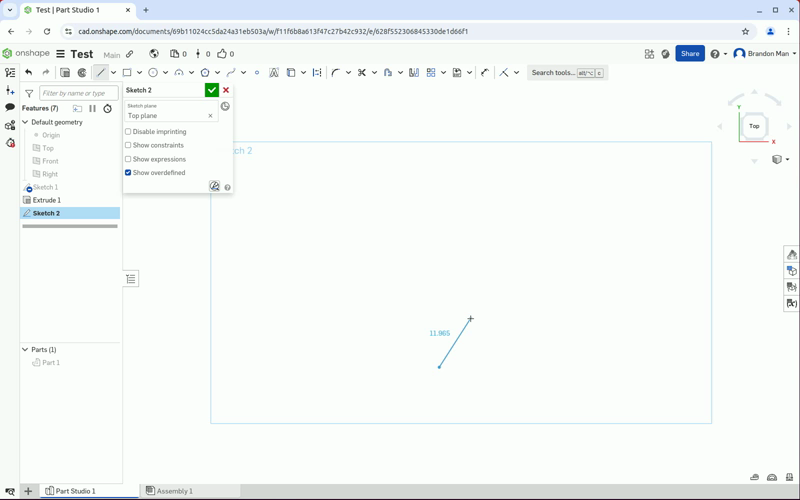
key_down(shift)
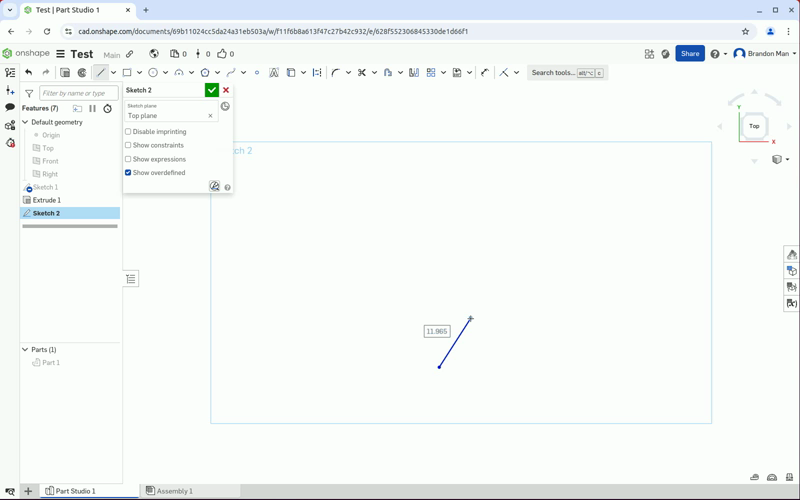
mouse_move(500, 318)
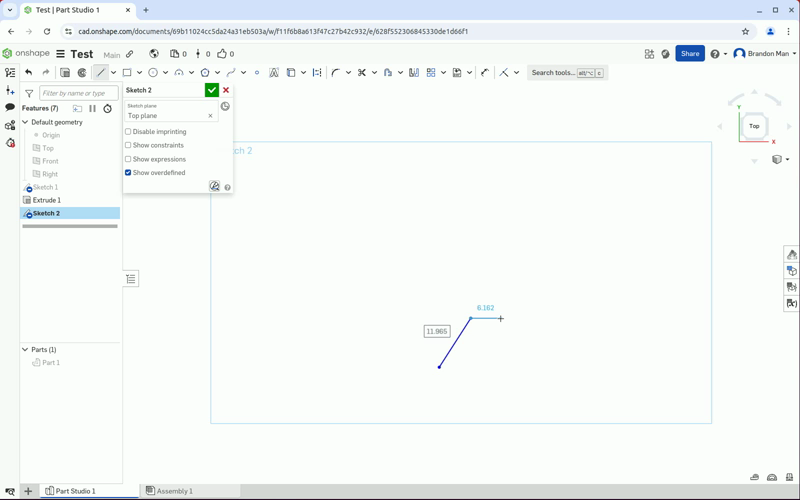
mouse_move(480, 324)
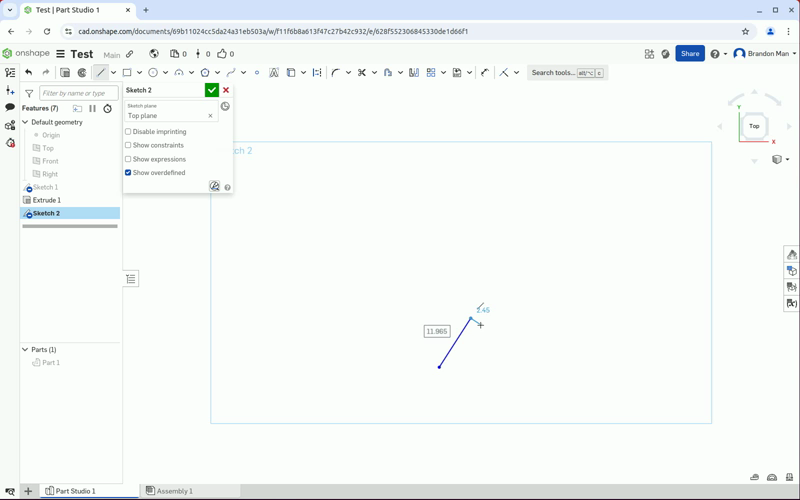
click(480, 324)
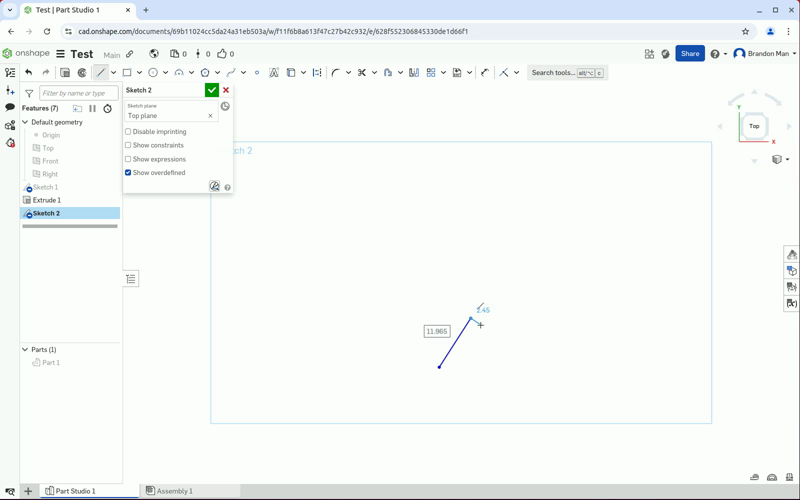
key_up(shift)
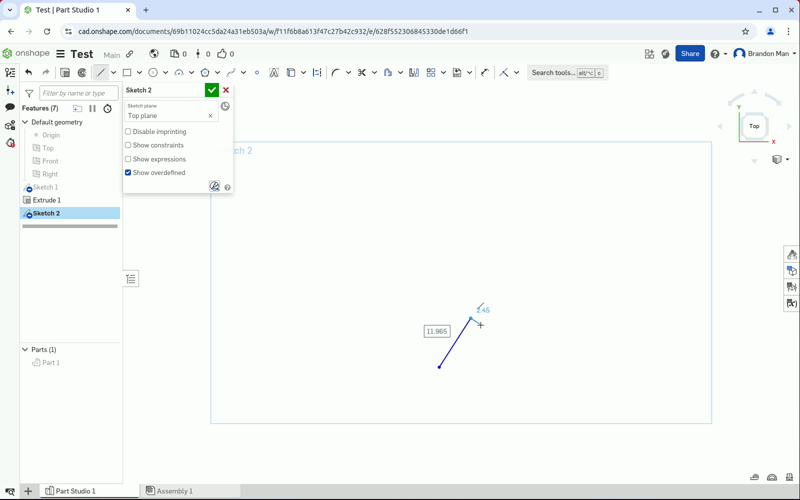
key_down(shift)
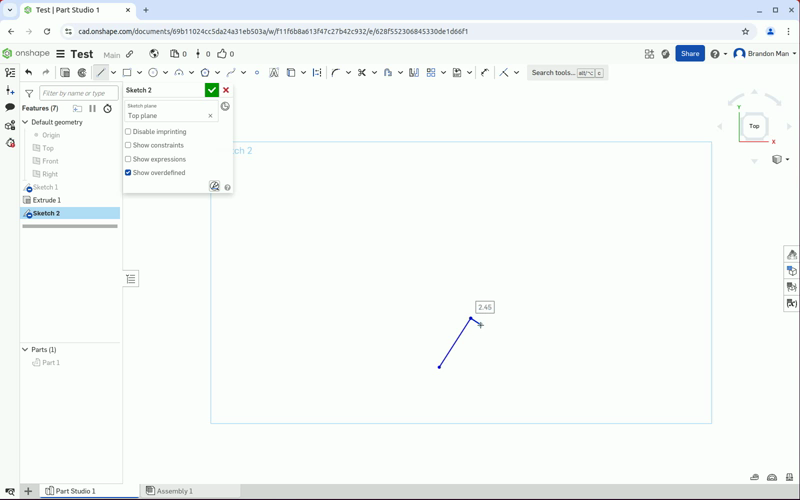
mouse_move(510, 324)
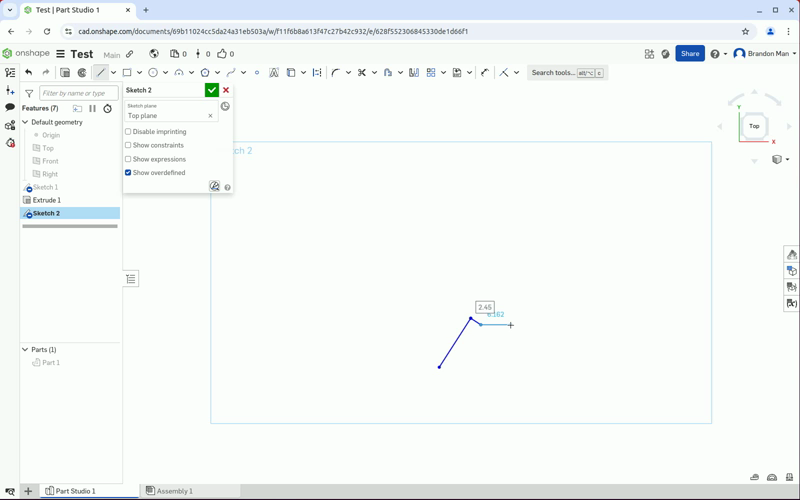
mouse_move(480, 282)
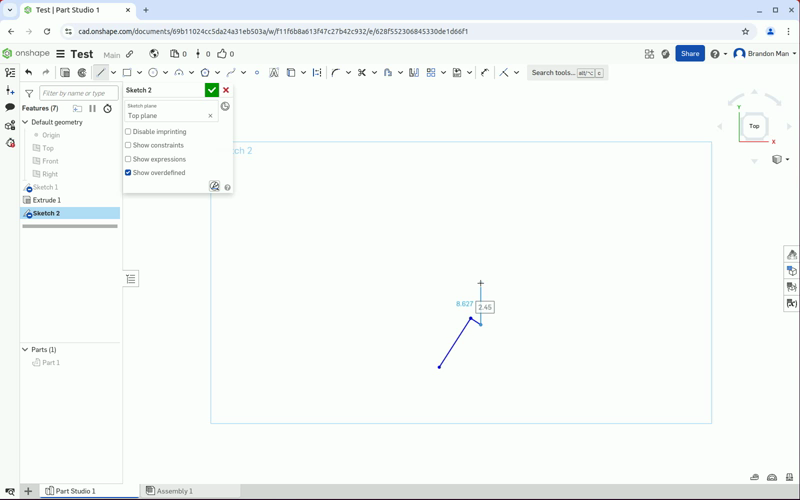
click(480, 282)
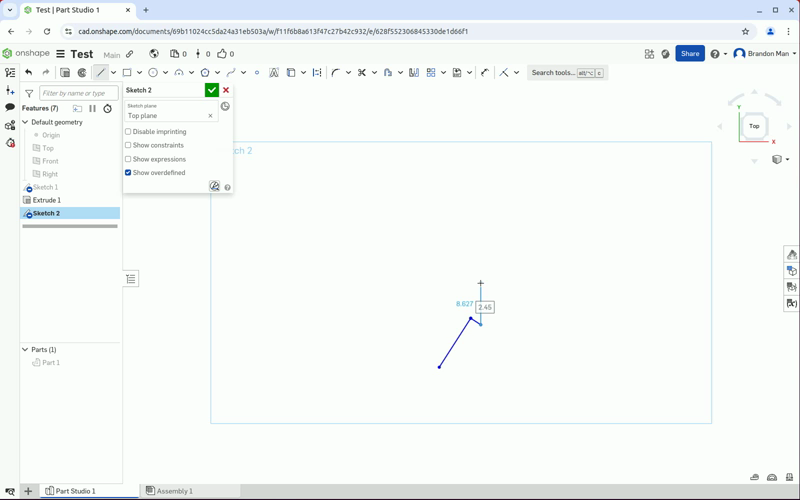
key_up(shift)
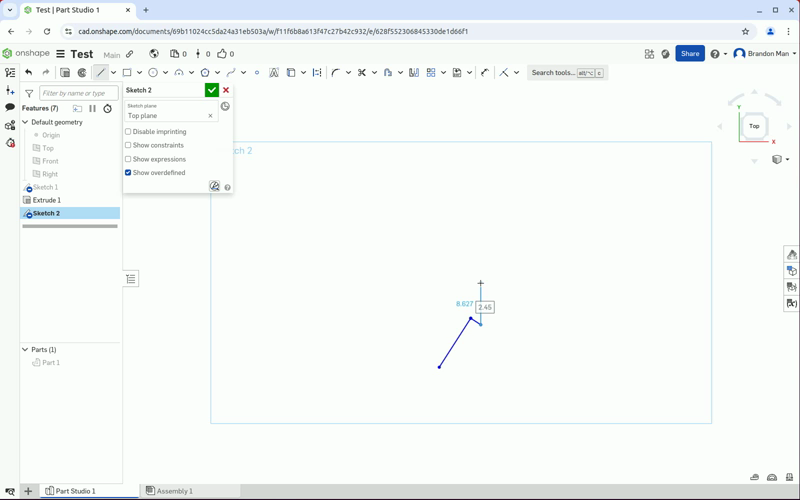
key(esc)
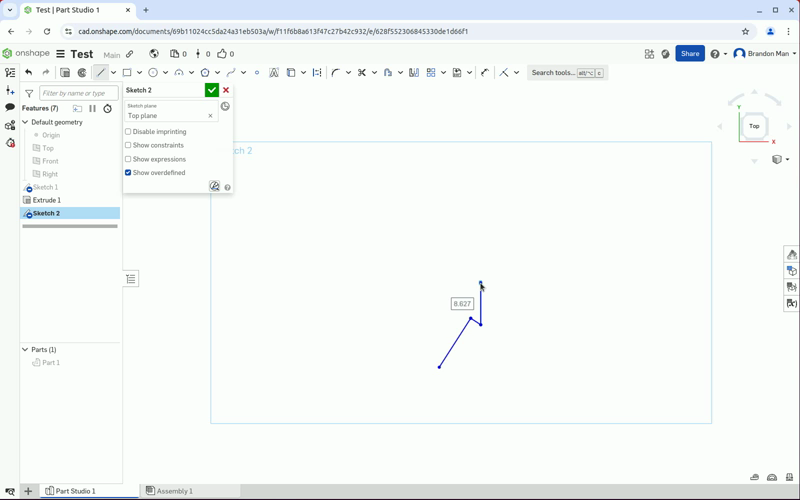
key(a)
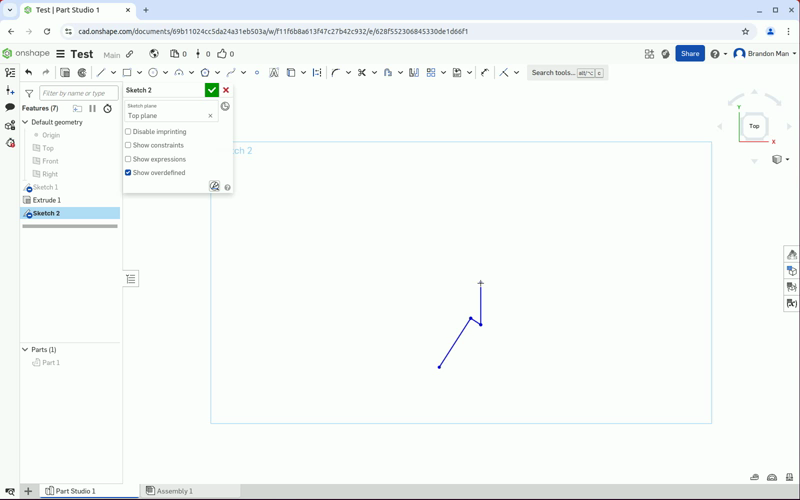
mouse_move(480, 282)
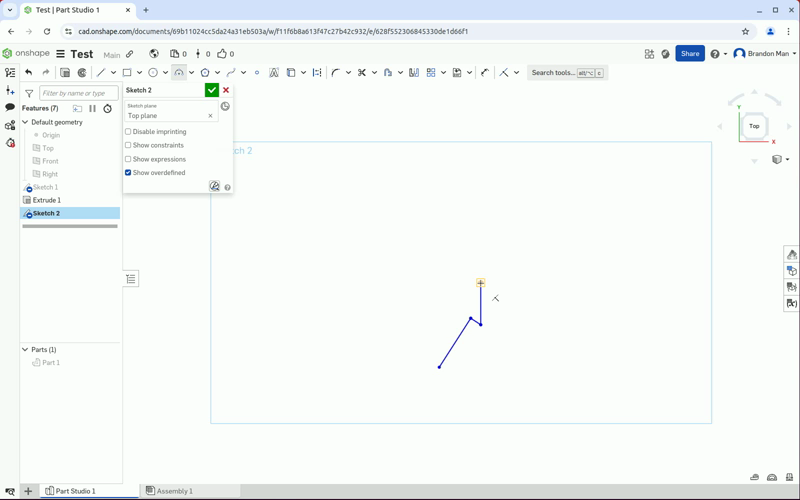
click(480, 282)
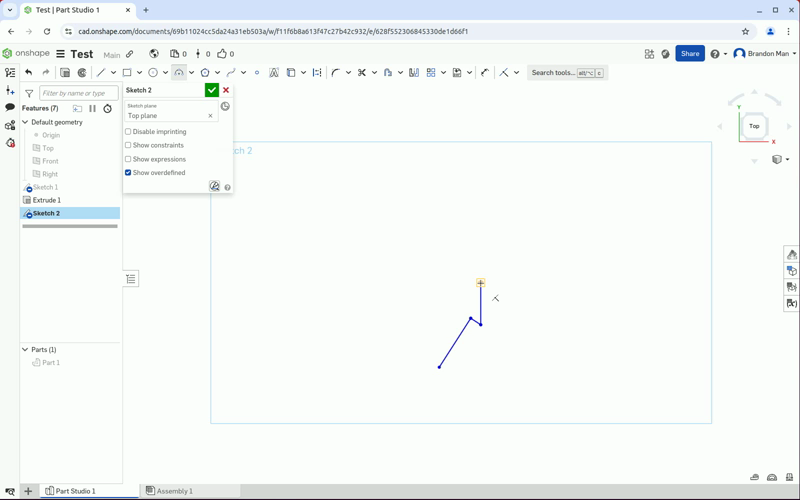
key_down(shift)
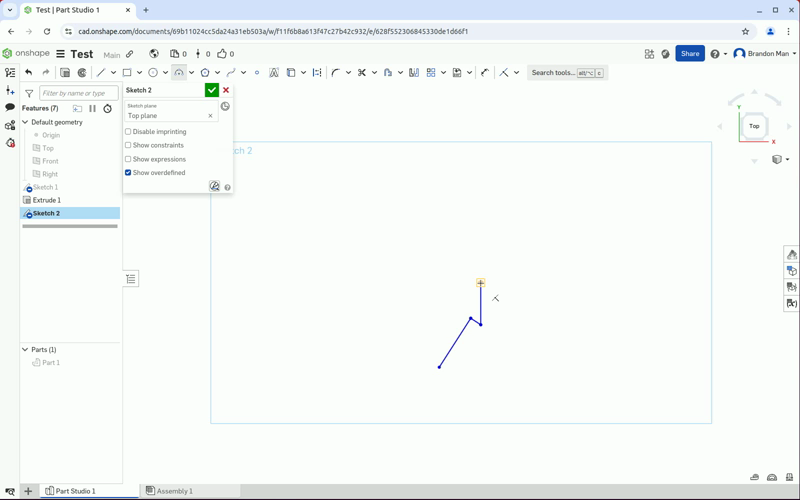
mouse_move(439, 282)
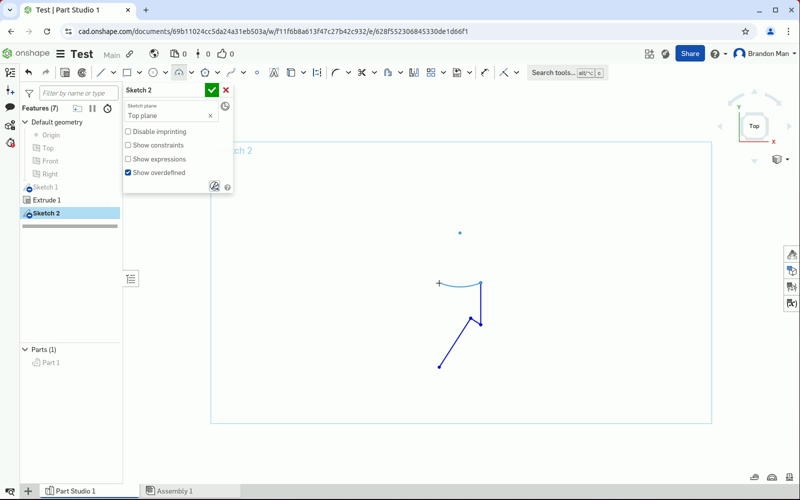
click(439, 282)
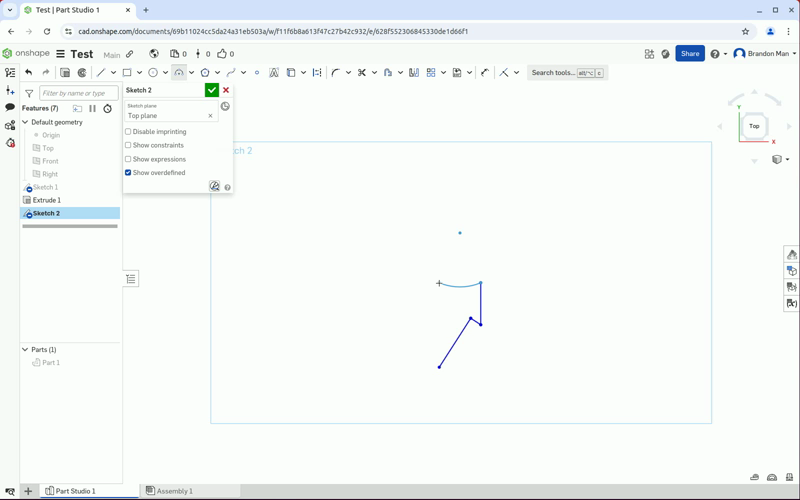
mouse_move(460, 262)
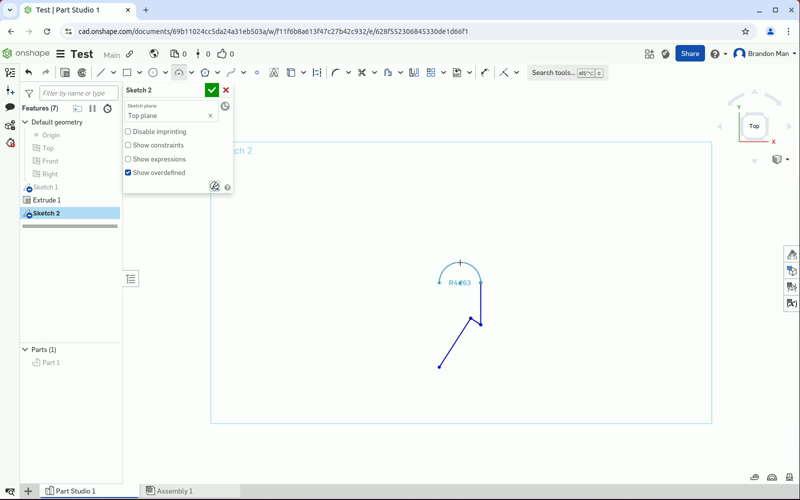
click(460, 262)
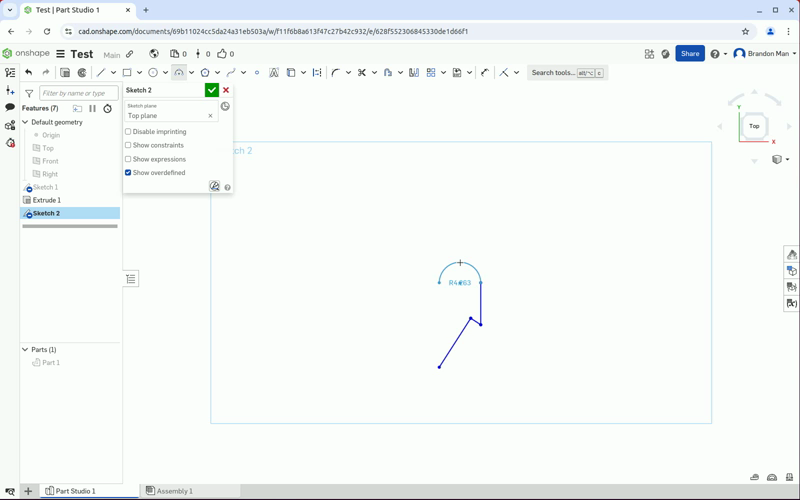
key_up(shift)
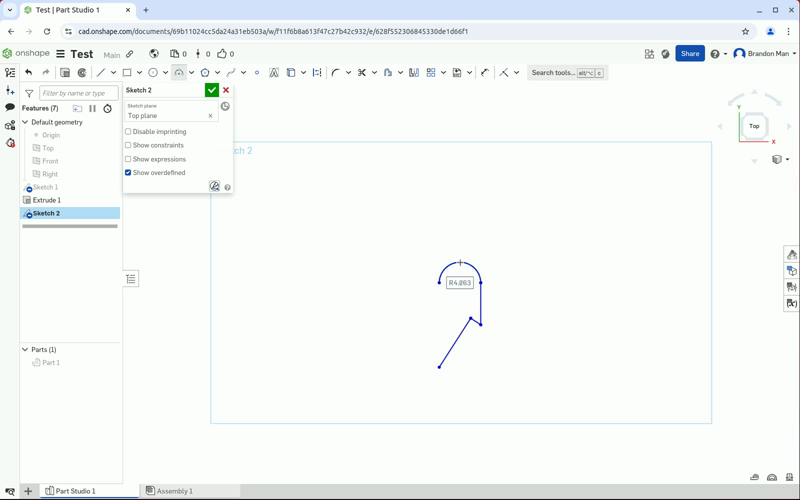
key(esc)
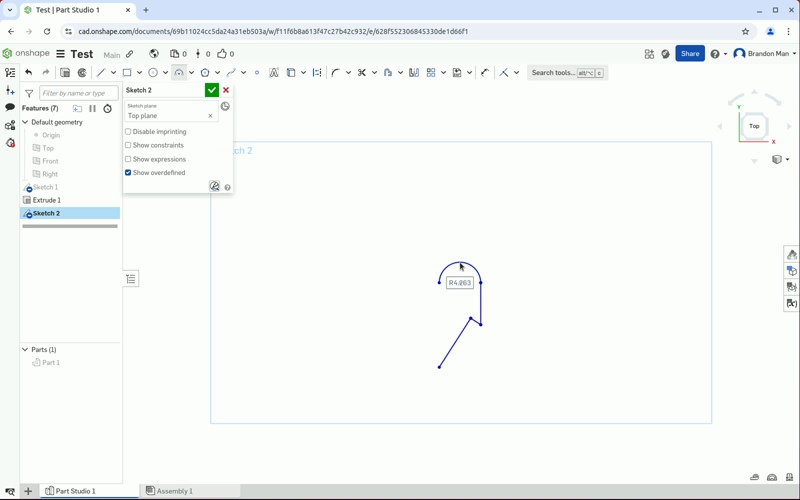
key(l)
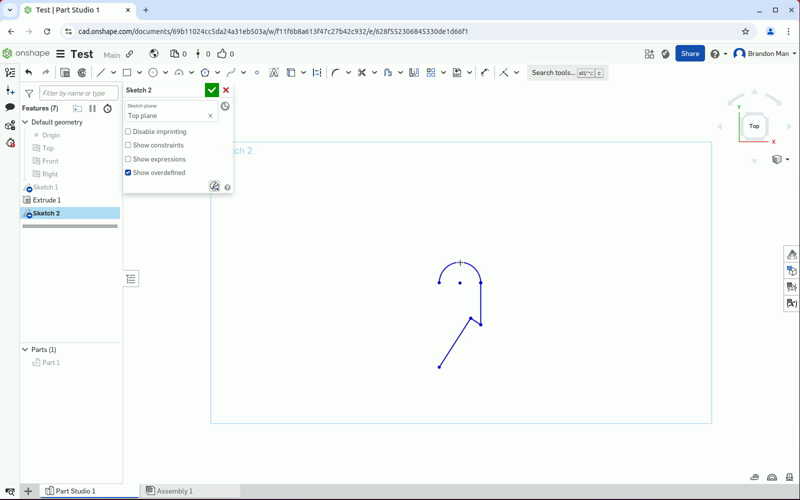
mouse_move(439, 282)
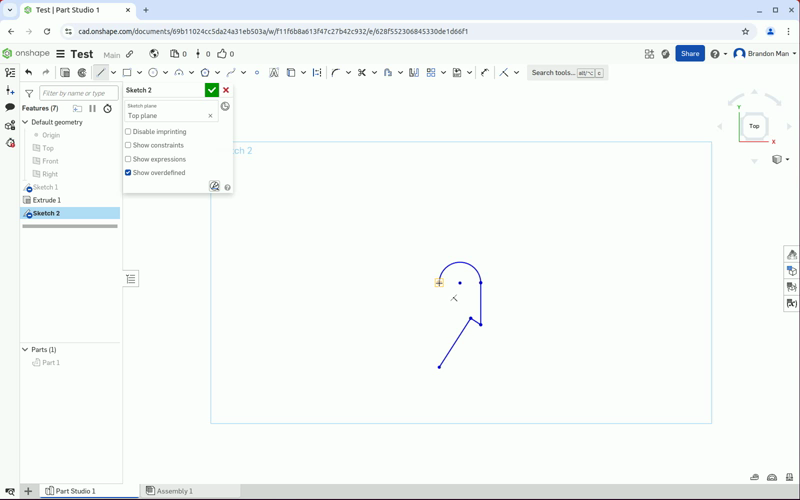
click(439, 282)
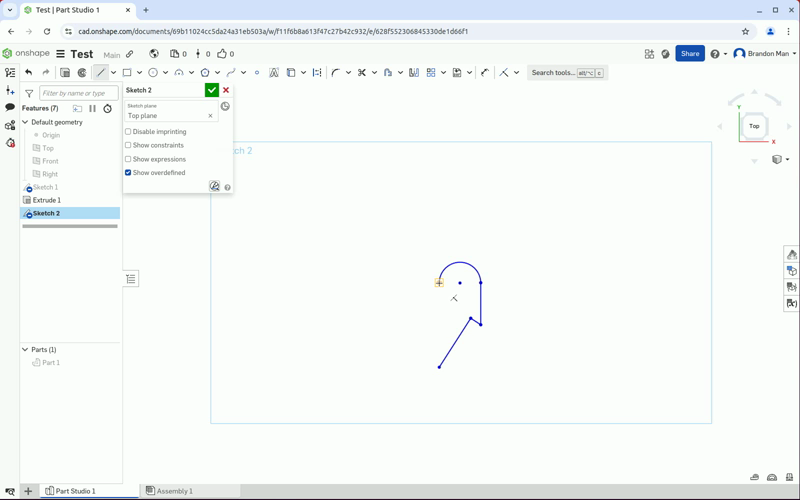
key_down(shift)
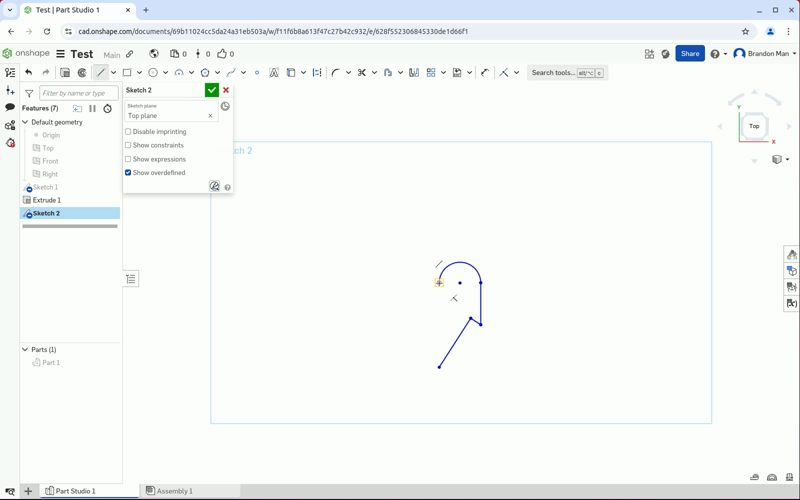
mouse_move(439, 367)
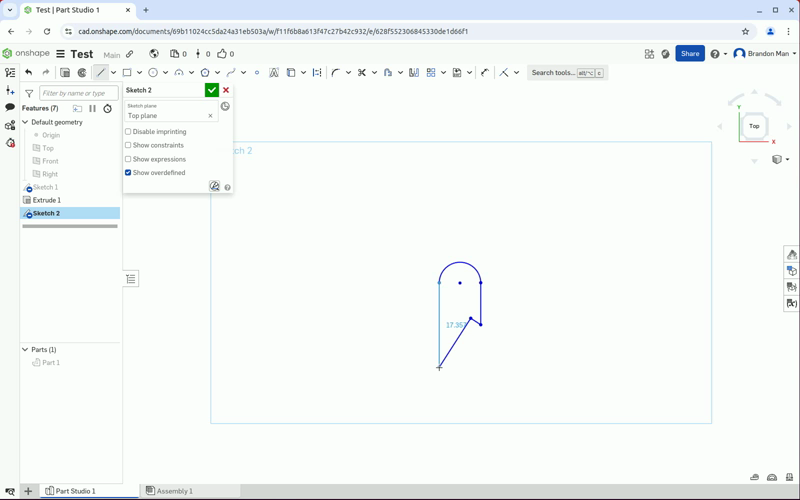
key_up(shift)
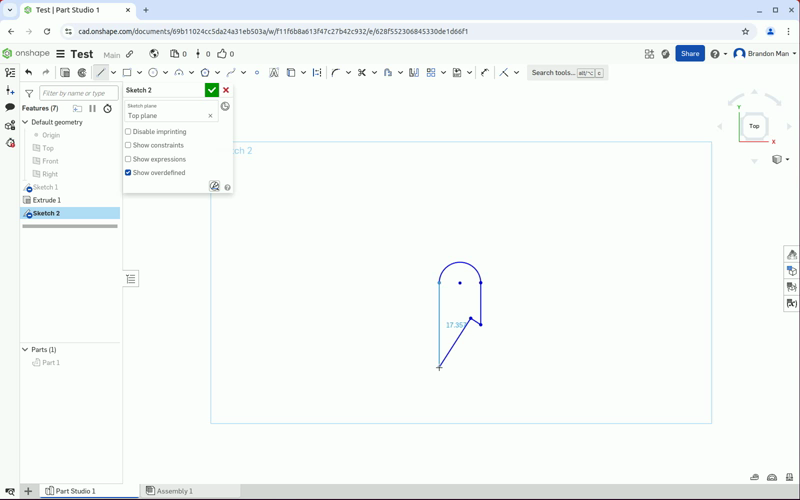
click(439, 367)
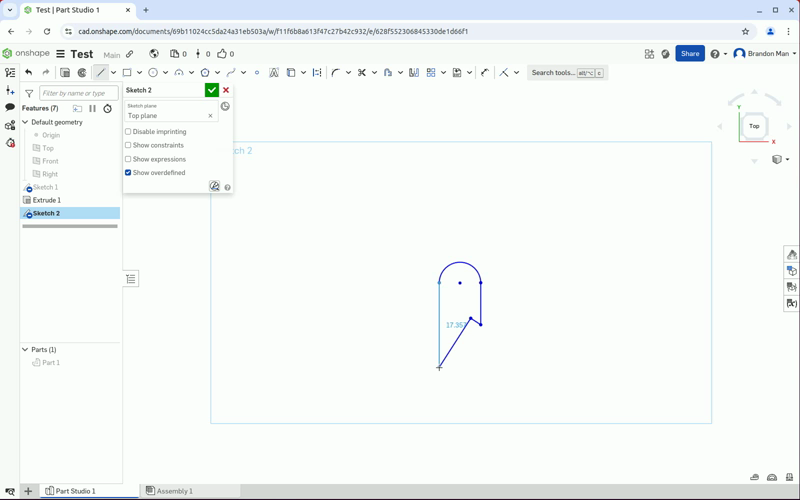
key(esc)
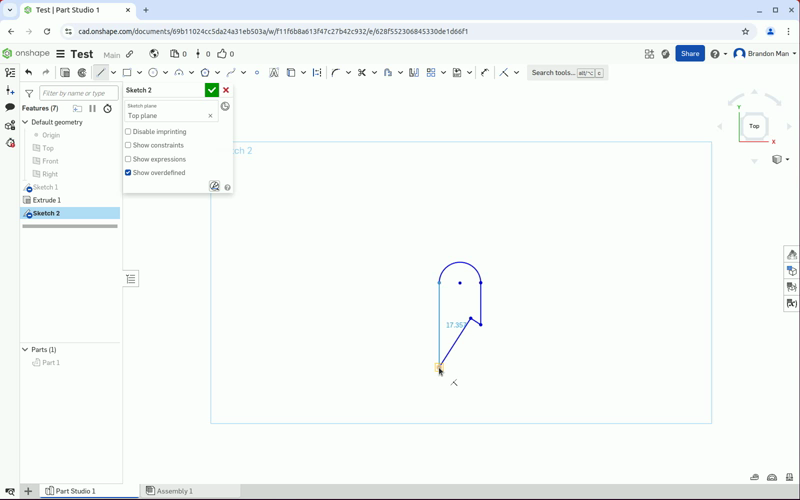
key(c)
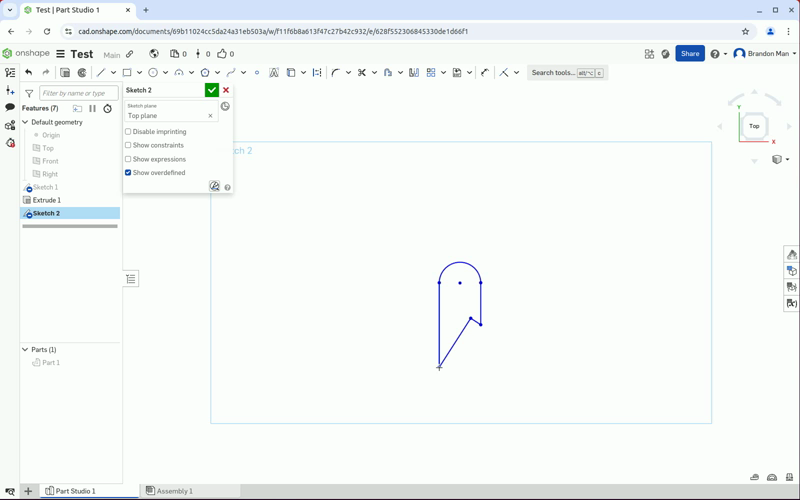
key_down(shift)
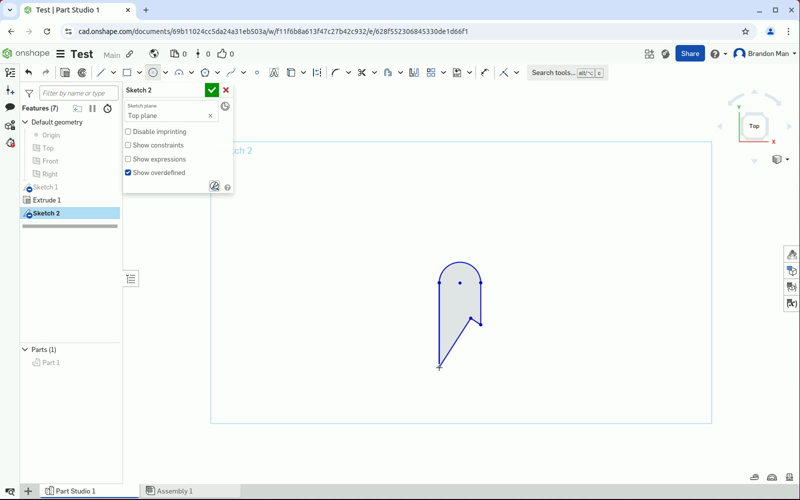
mouse_move(460, 282)
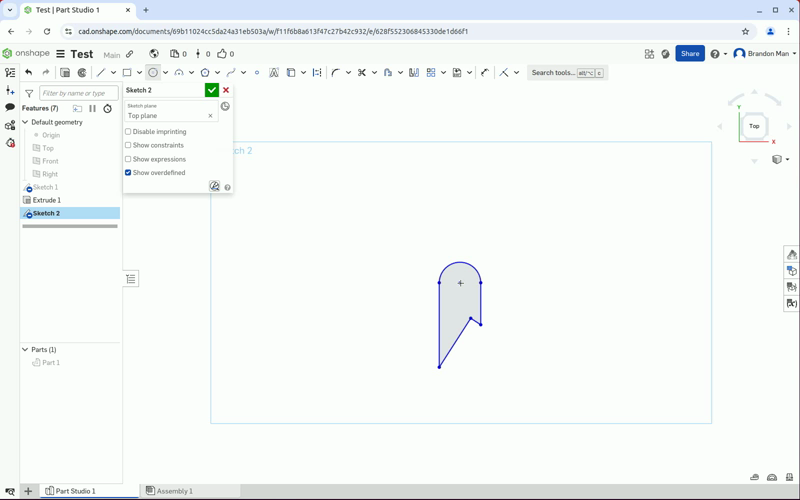
scroll(6)
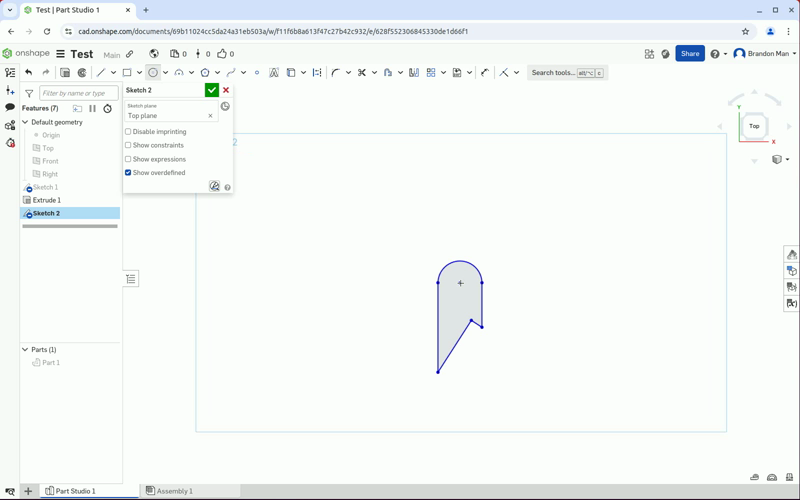
scroll(6)
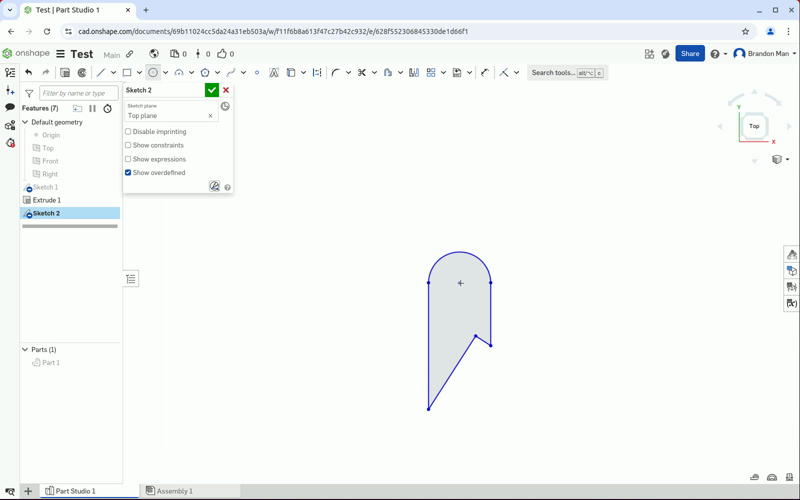
scroll(6)
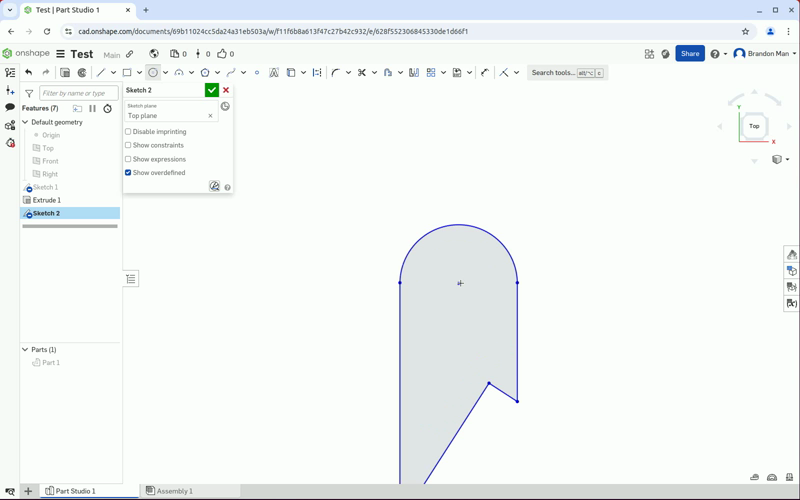
scroll(6)
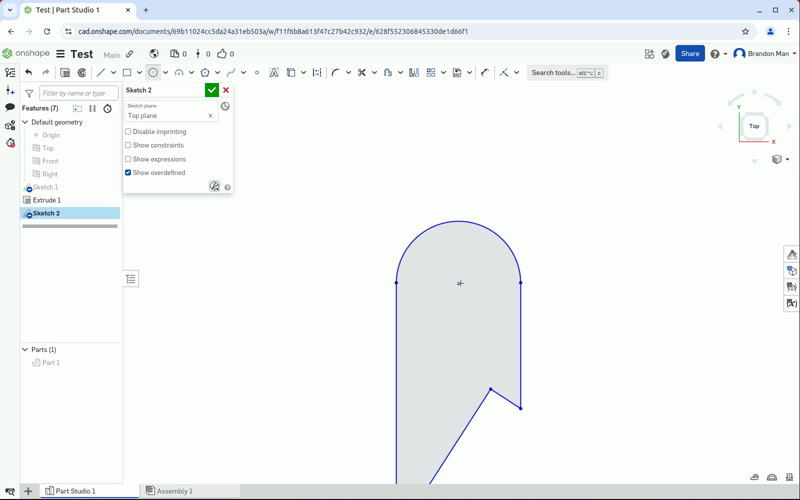
scroll(6)
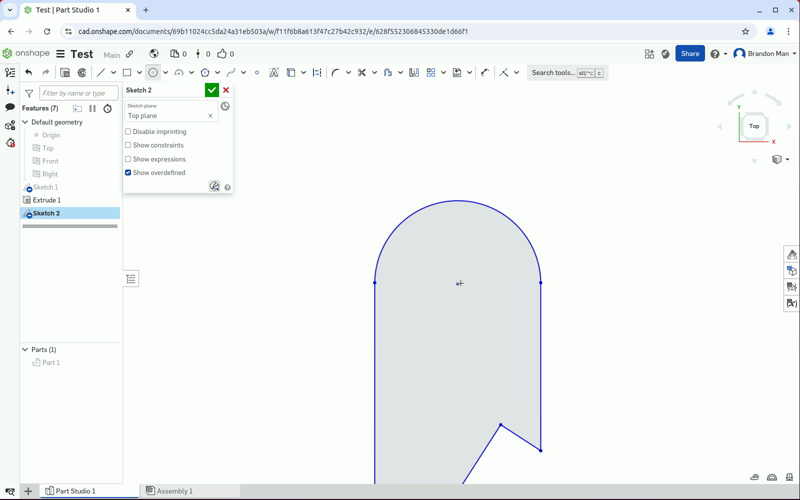
scroll(6)
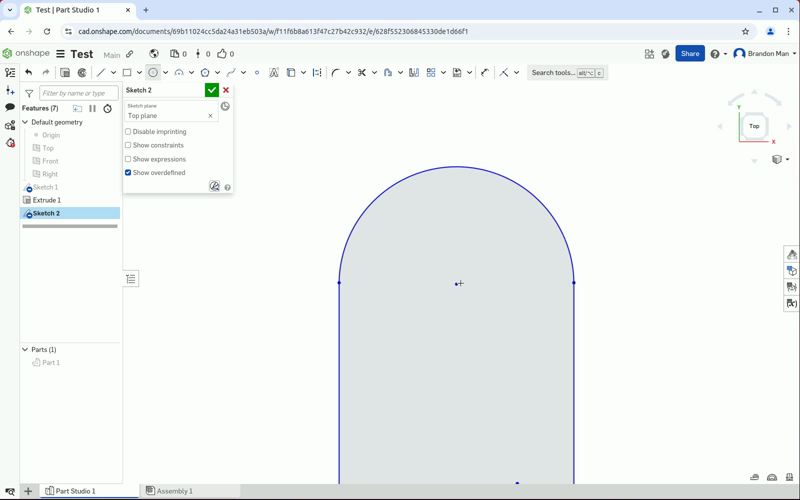
scroll(6)
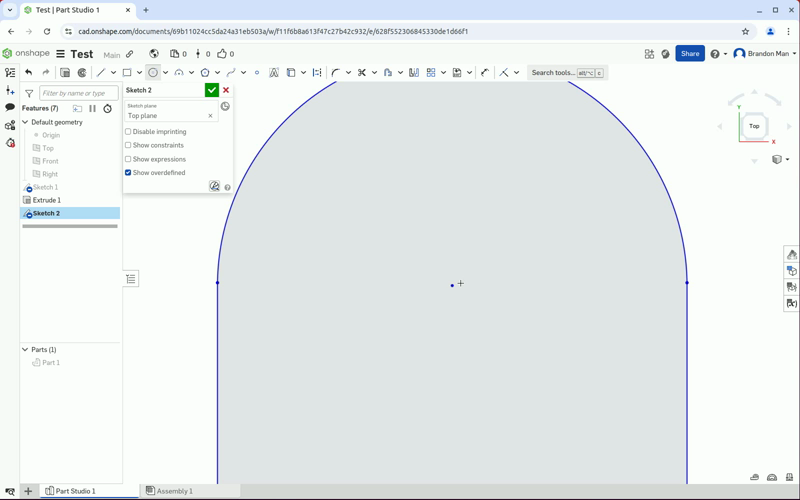
click(460, 282)
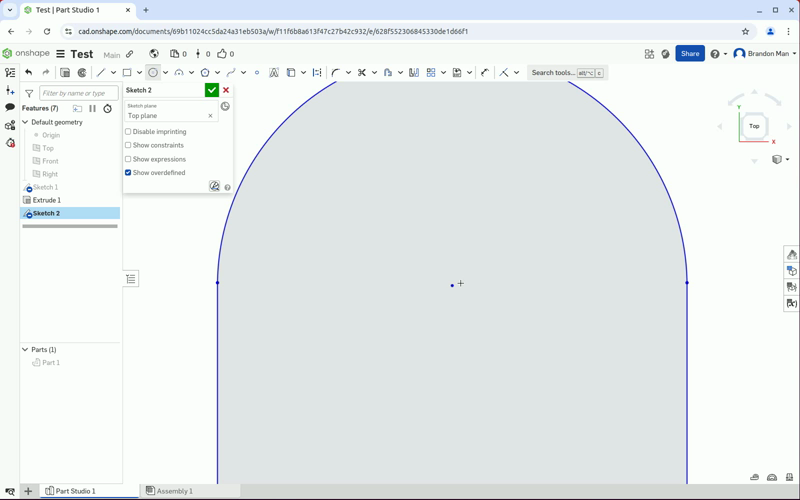
scroll(-6)
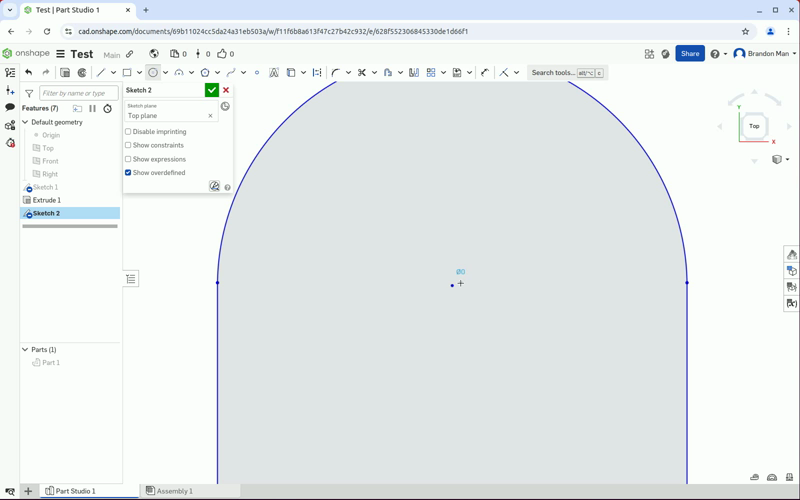
scroll(-6)
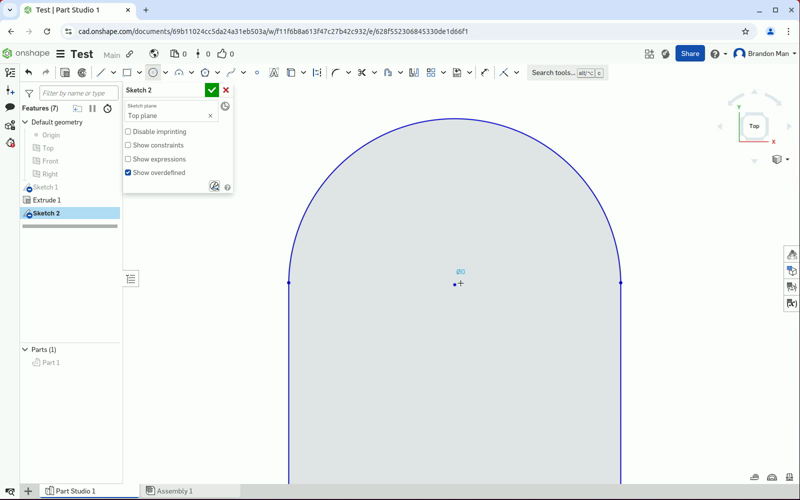
scroll(-6)
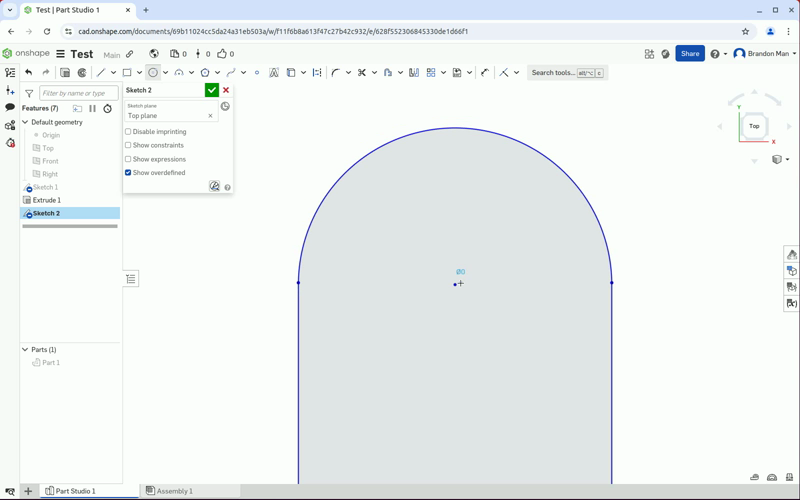
scroll(-6)
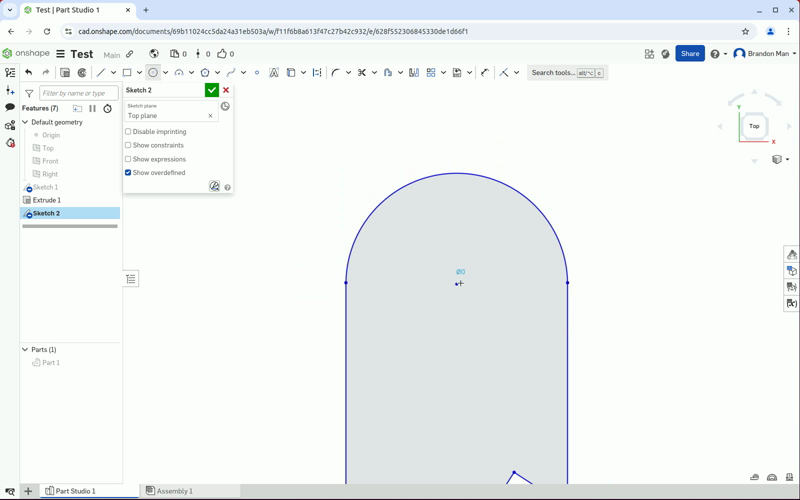
scroll(-6)
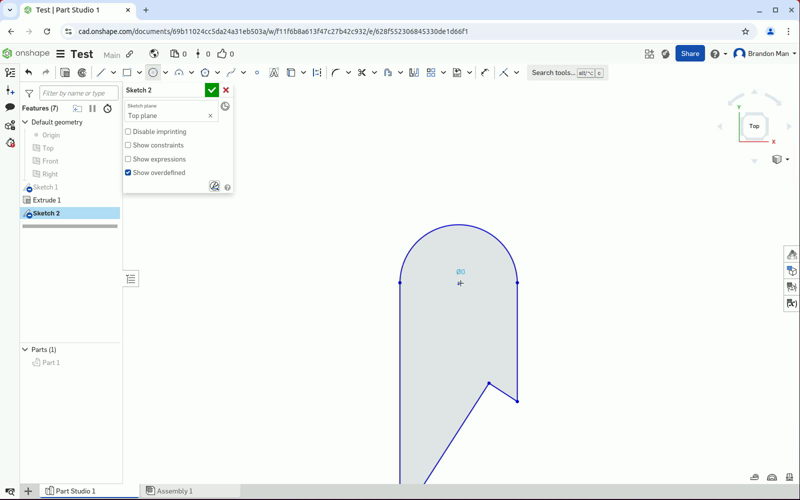
scroll(-6)
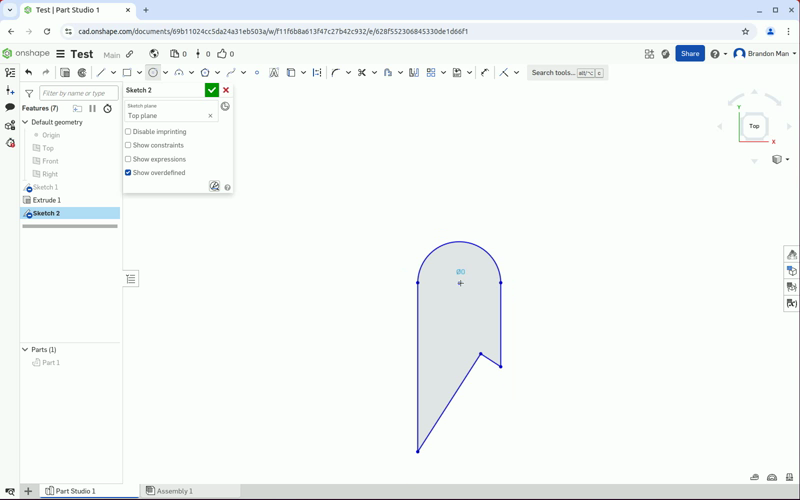
scroll(-6)
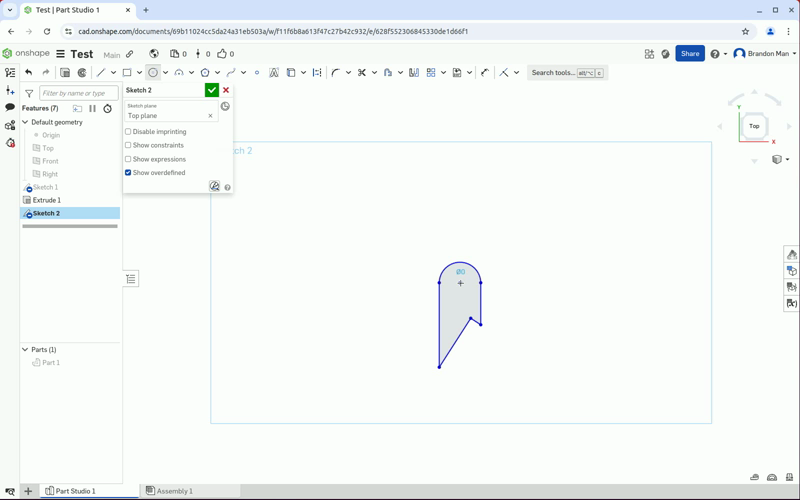
key_up(shift)
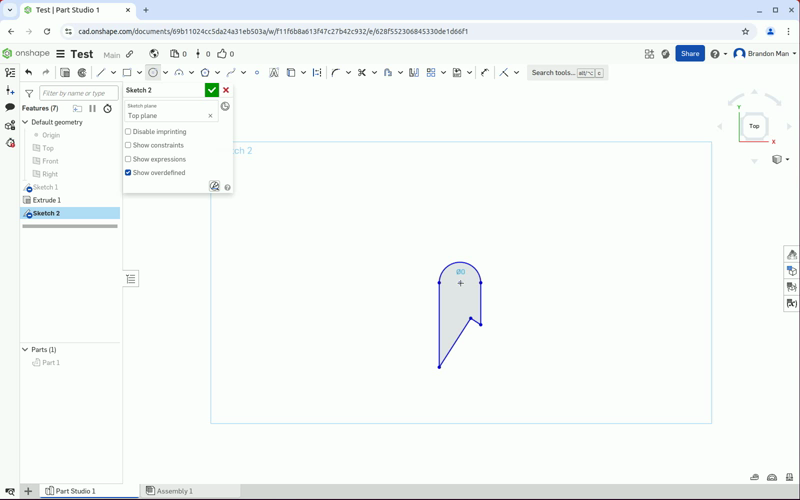
mouse_move(468, 282)
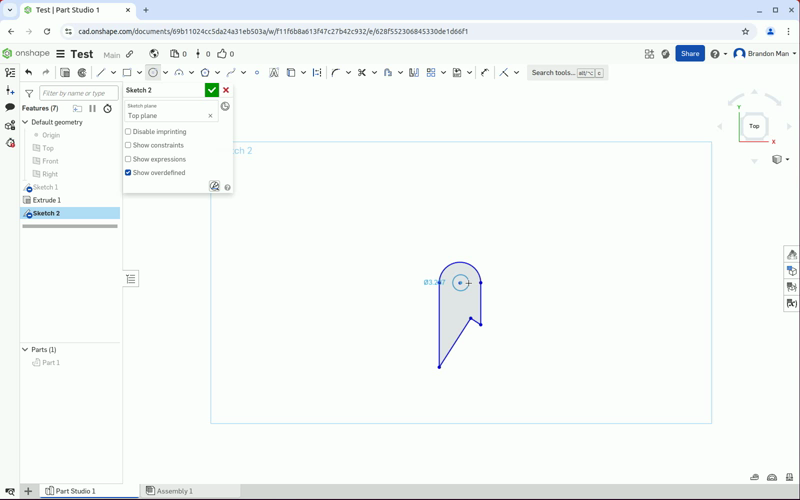
click(468, 282)
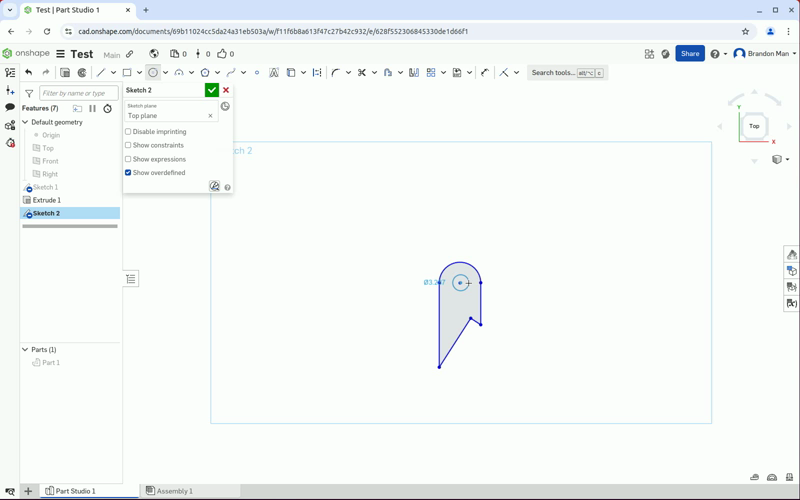
key(esc)
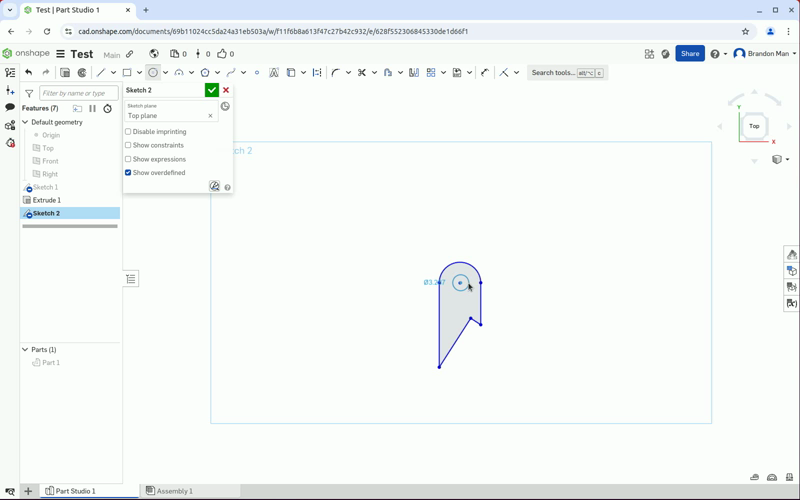
mouse_move(459, 306)
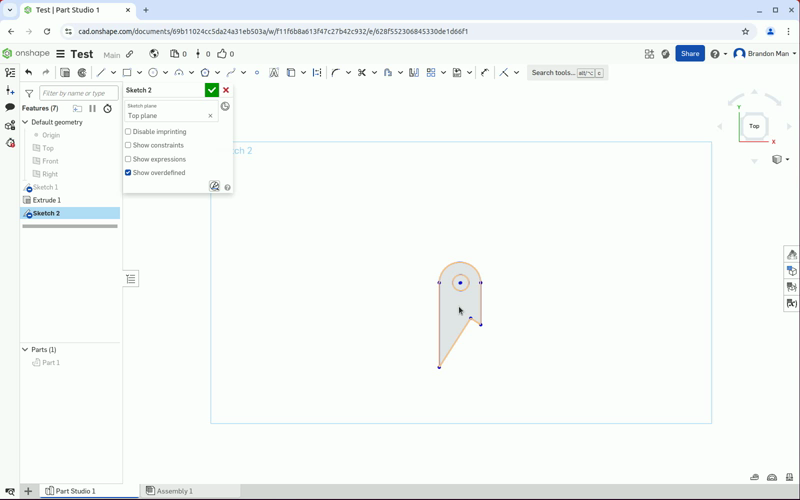
click(459, 306)
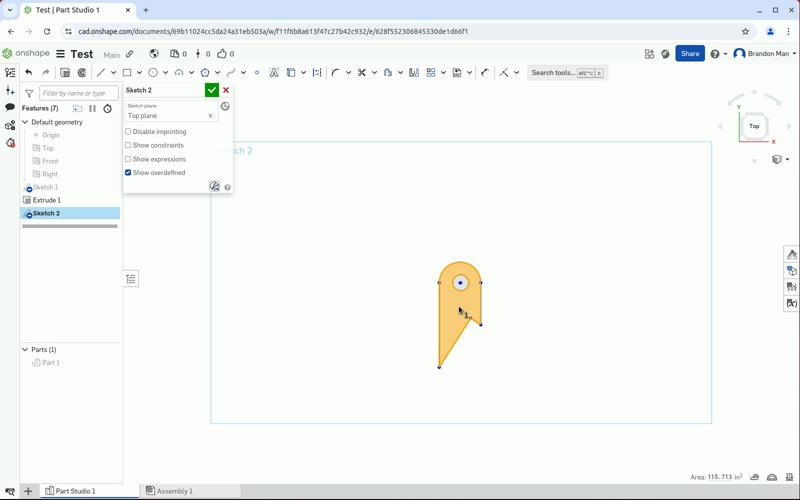
mouse_move(73, 352)
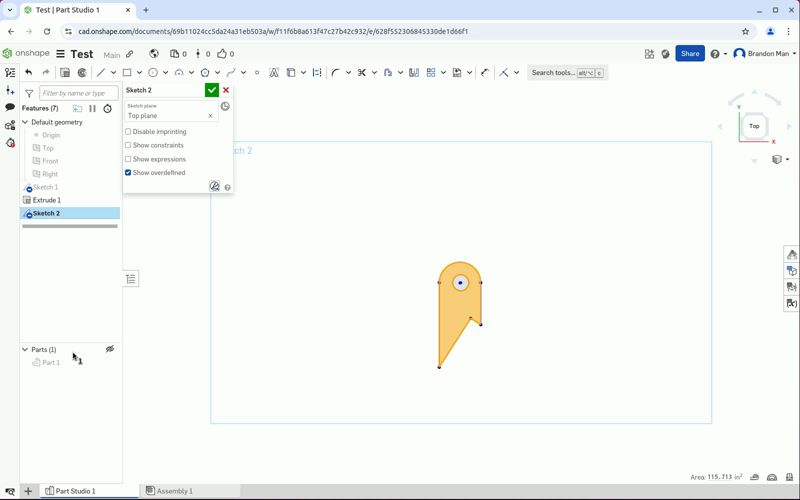
key(shift+y)
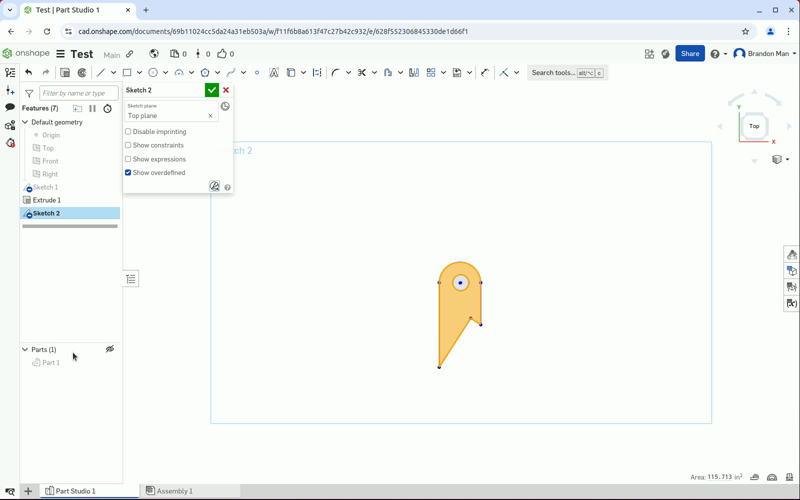
key(shift+e)
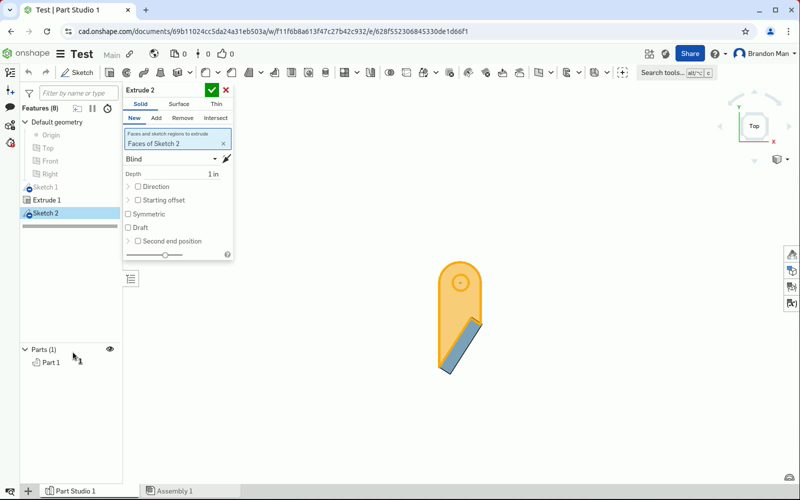
mouse_move(143, 106)
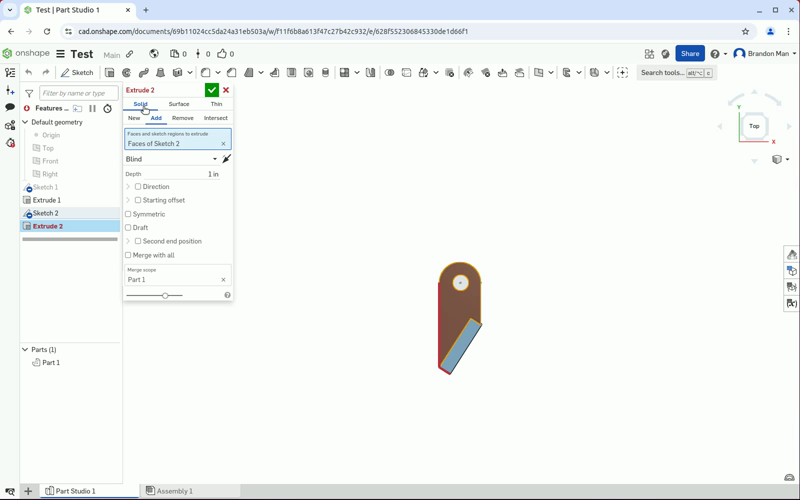
click(143, 106)
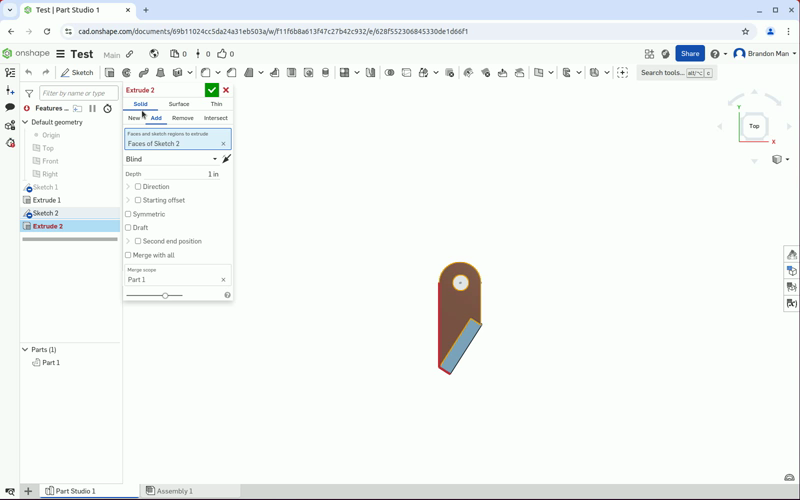
mouse_move(137, 120)
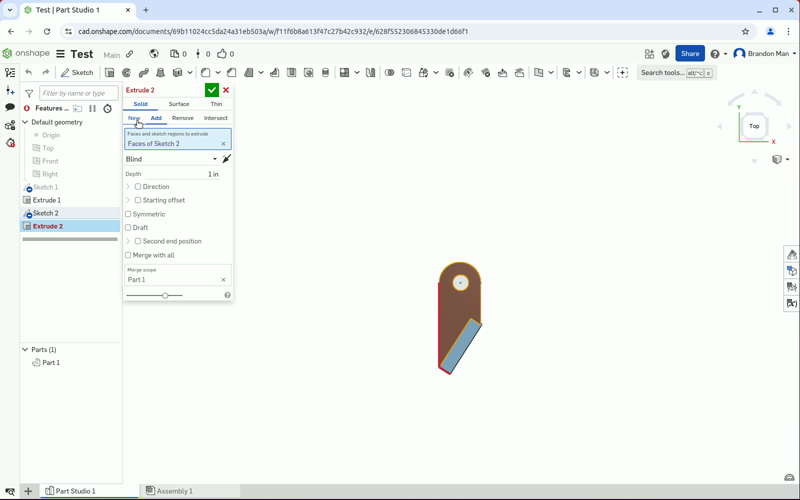
click(137, 120)
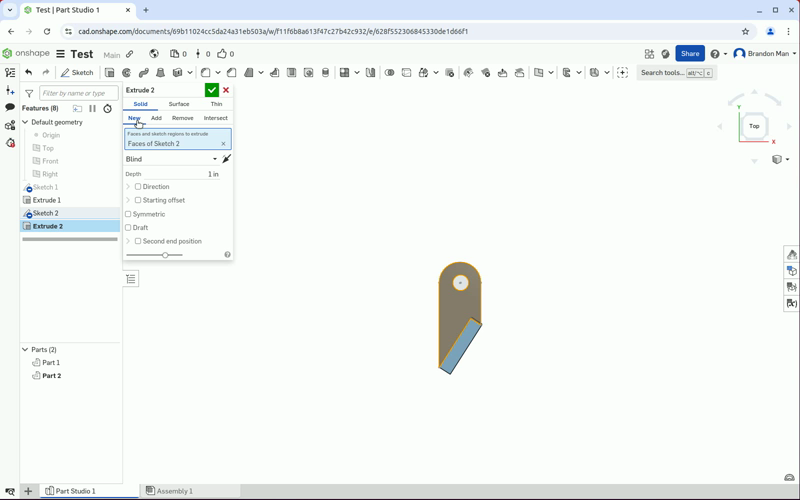
key(tab, 4)
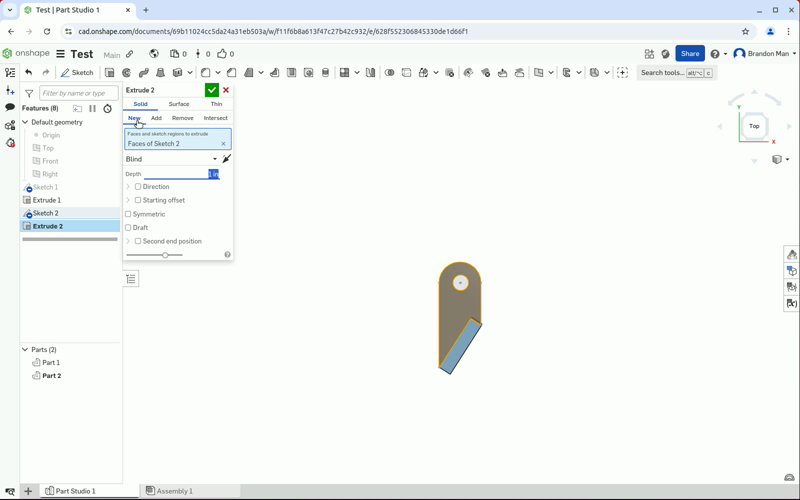
text(39.476)
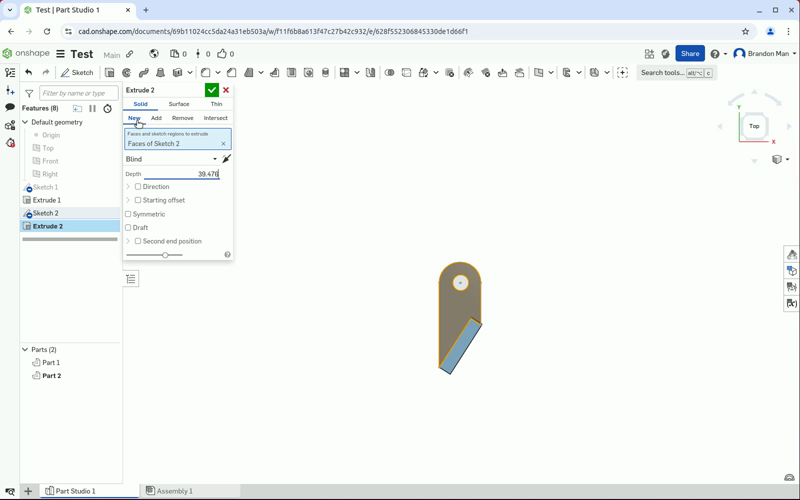
key(tab, 3)
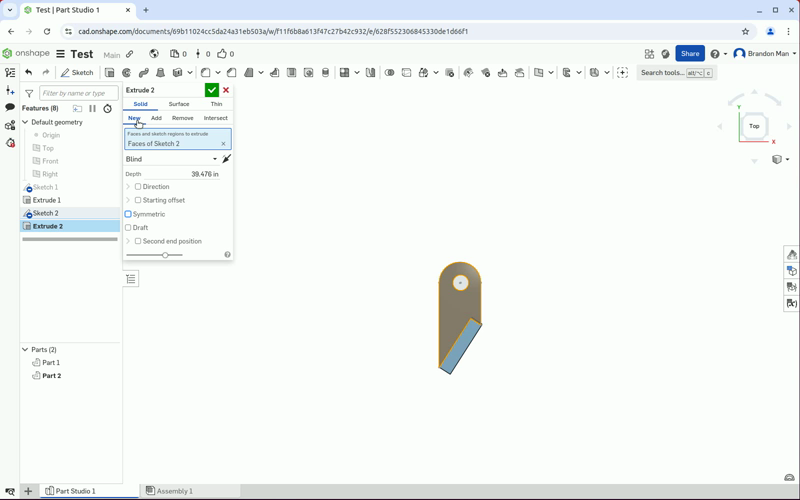
key(space)
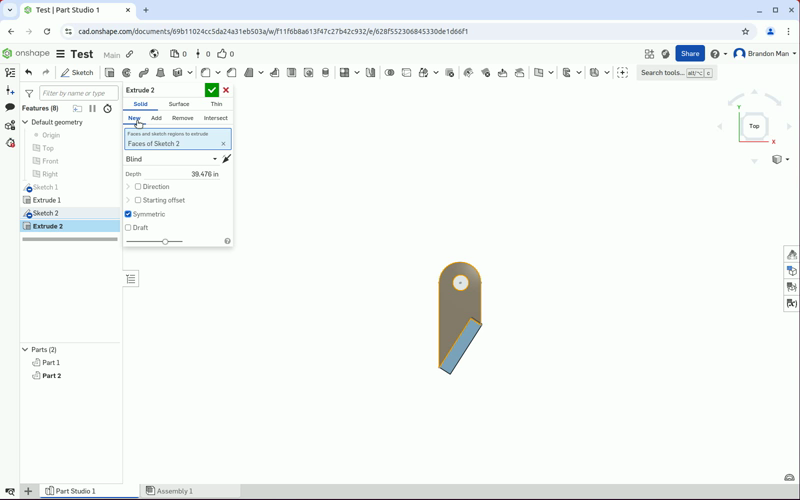
key(enter)
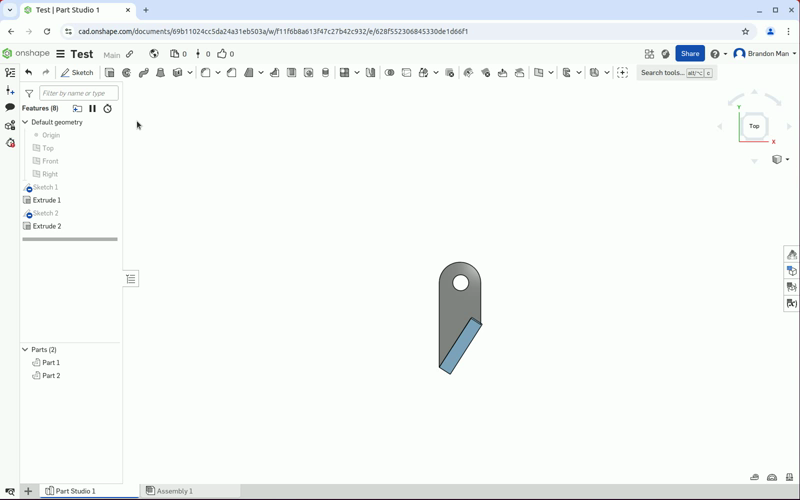
key(shift+h)
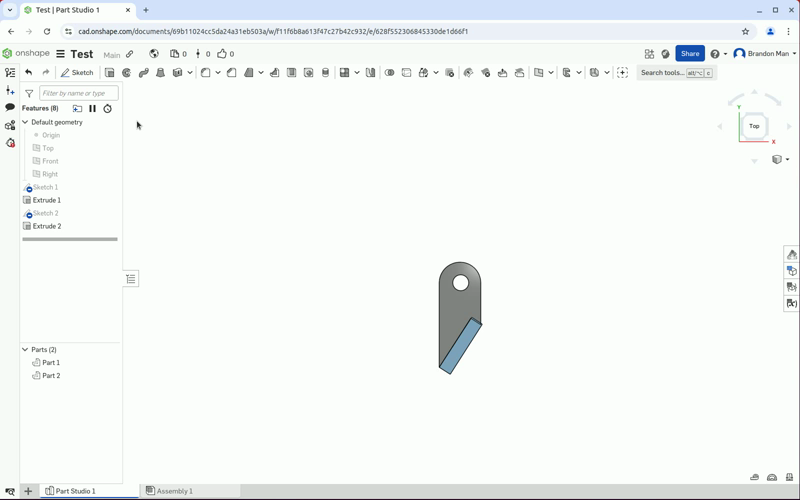
key(shift+h)
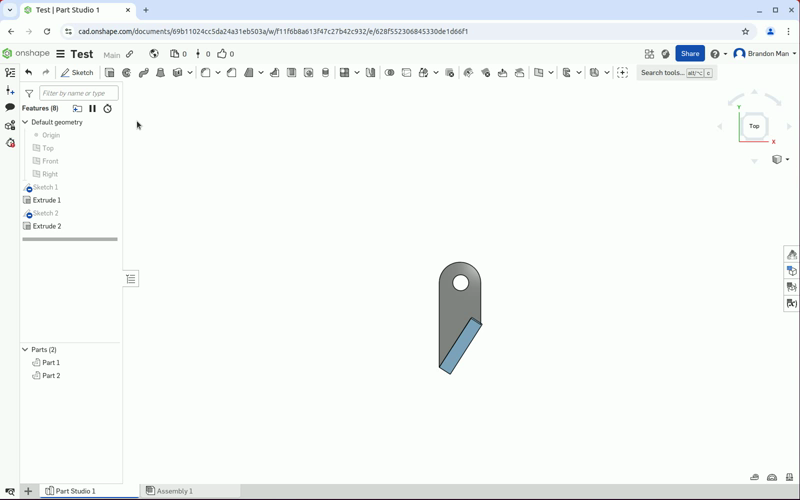
mouse_move(73, 189)
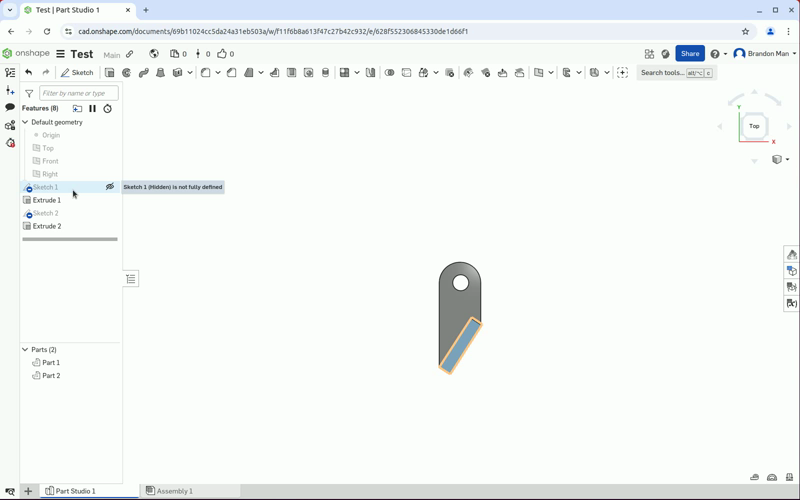
click(73, 189)
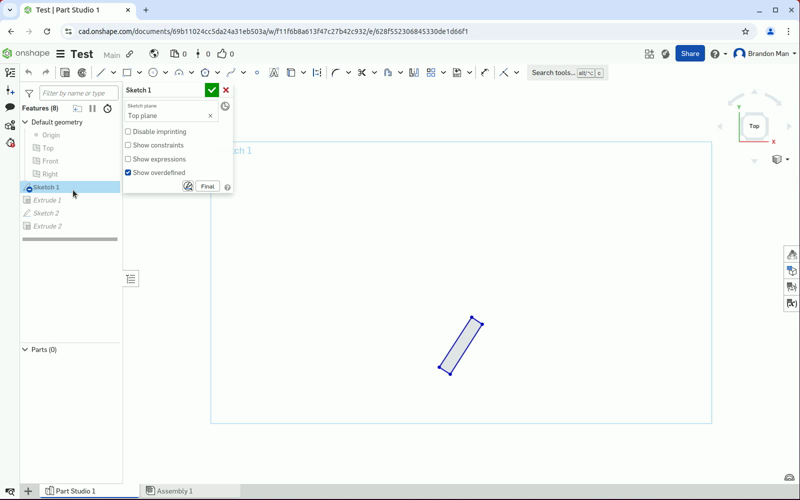
mouse_move(229, 92)
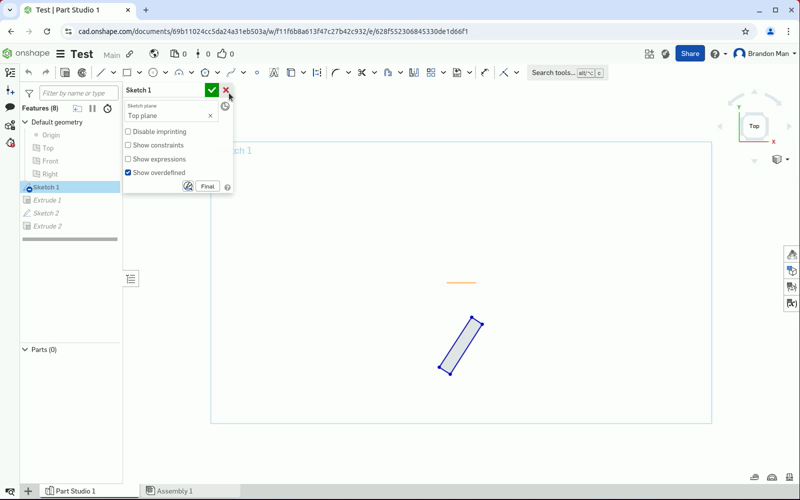
click(229, 92)
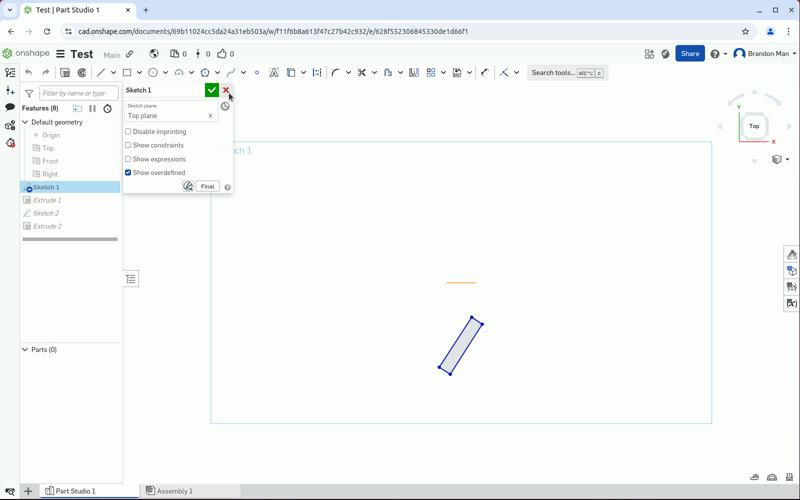
key(shift+s)
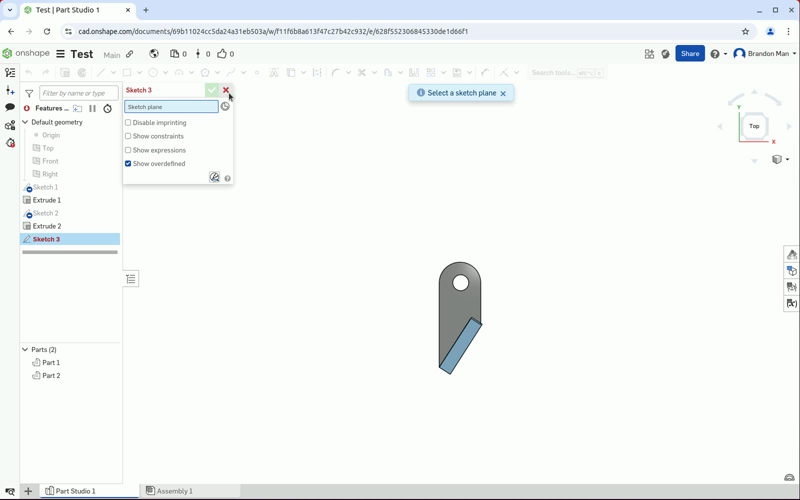
mouse_move(73, 150)
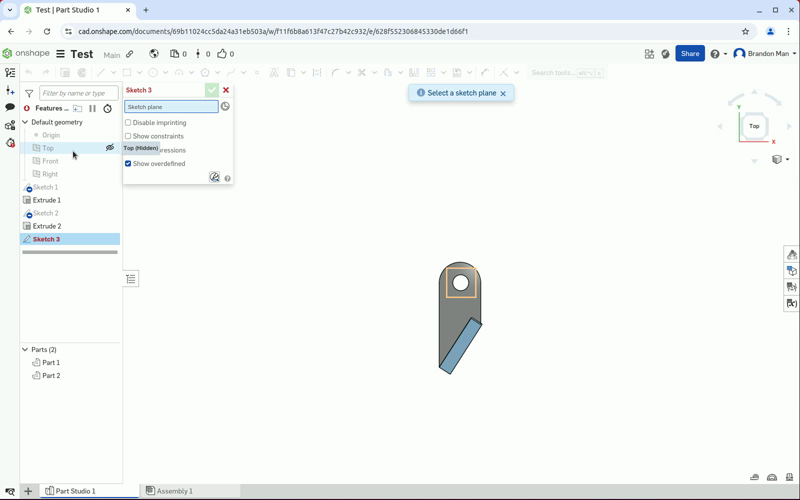
click(73, 150)
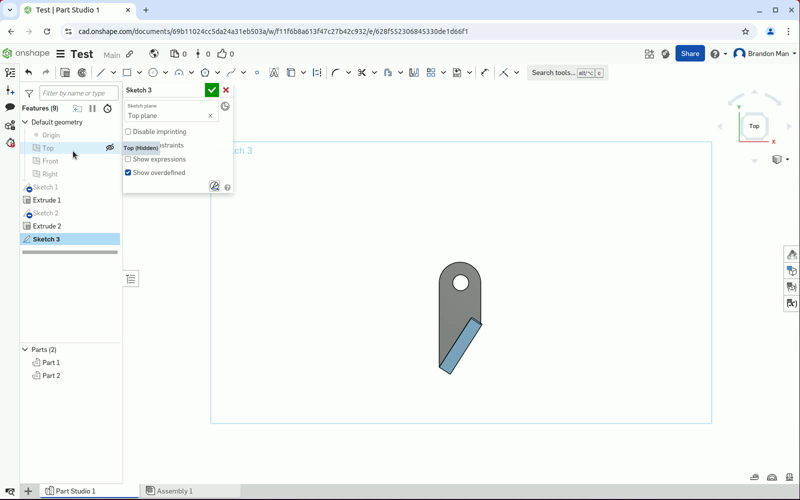
mouse_move(73, 352)
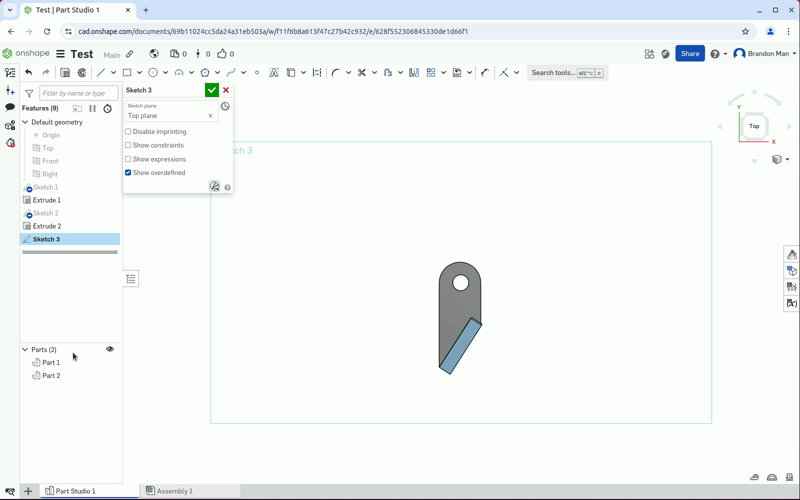
key(y)
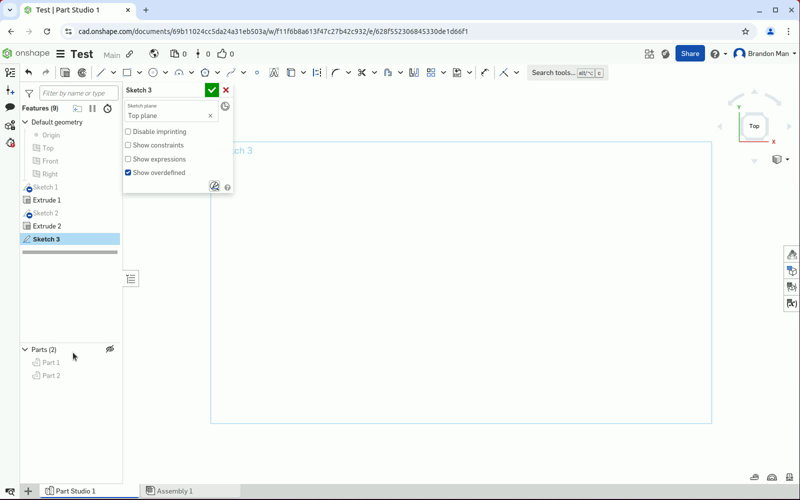
key(c)
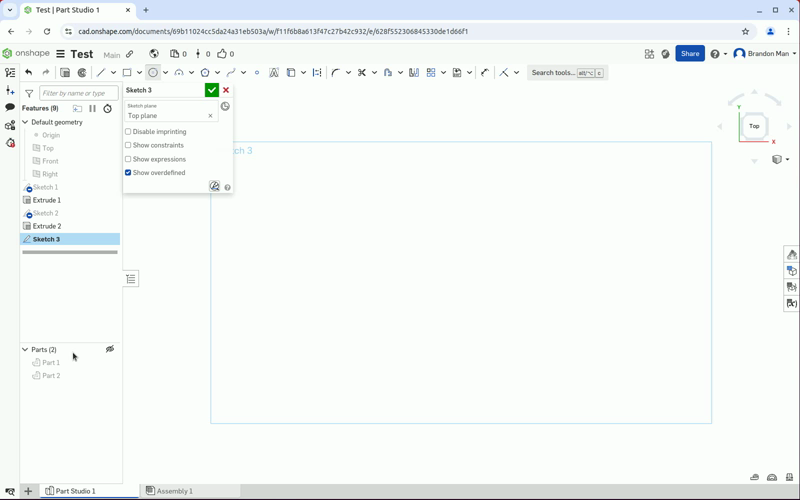
key_down(shift)
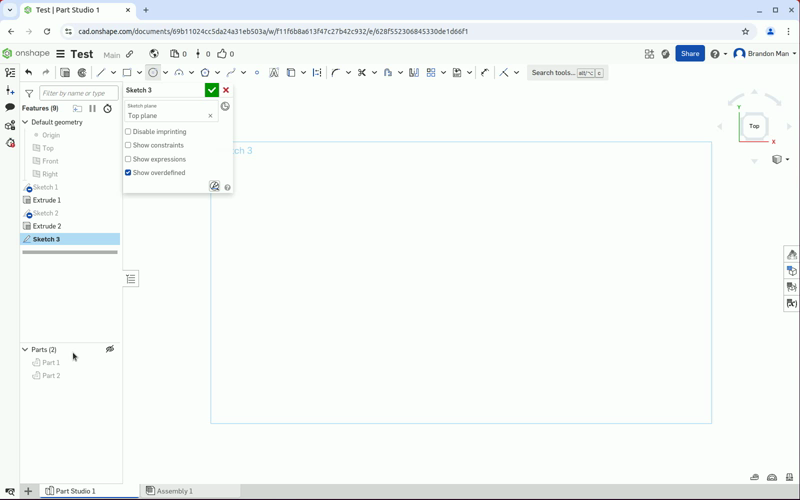
mouse_move(461, 282)
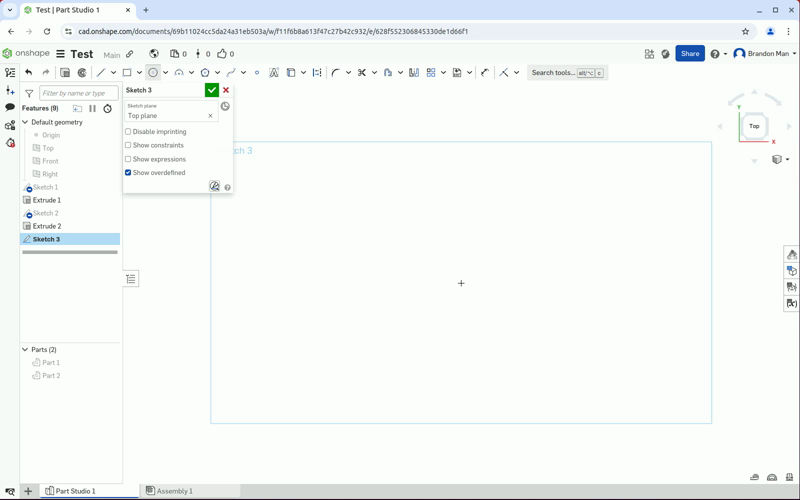
click(461, 282)
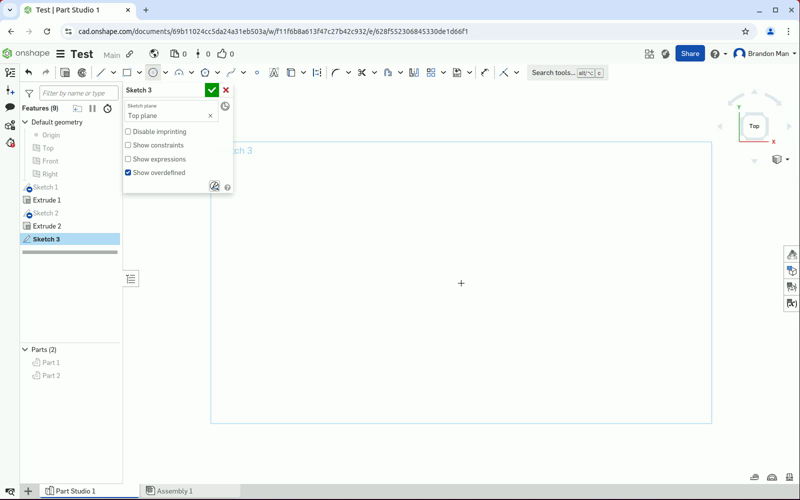
key_up(shift)
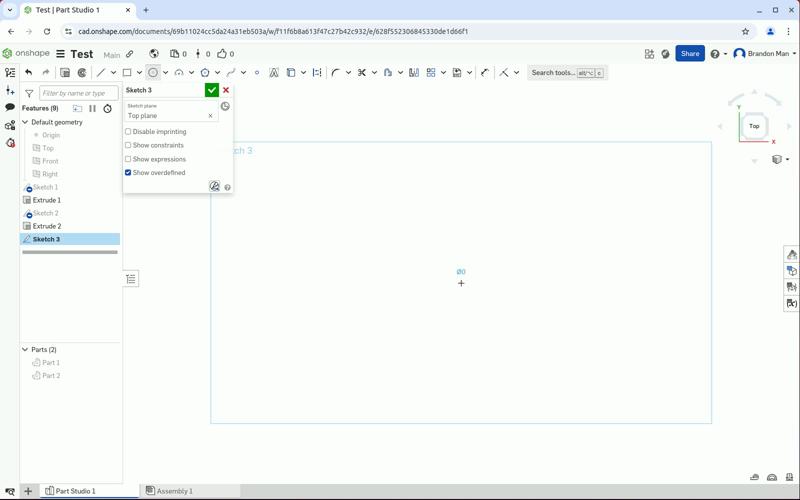
mouse_move(468, 282)
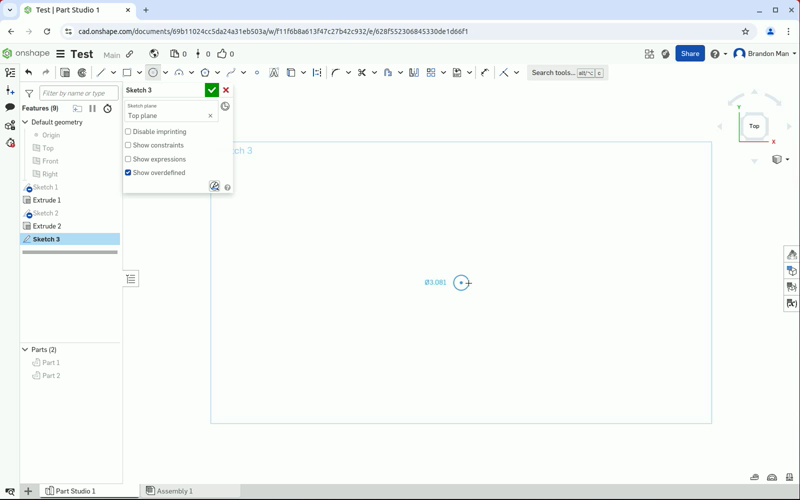
click(468, 282)
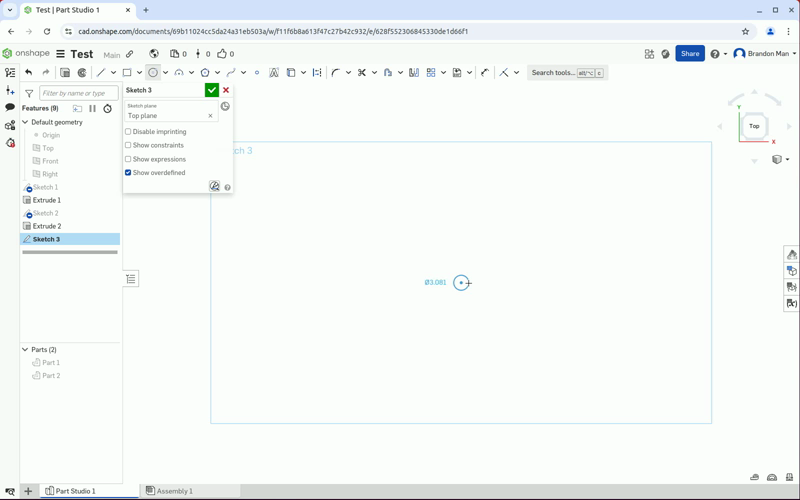
key(esc)
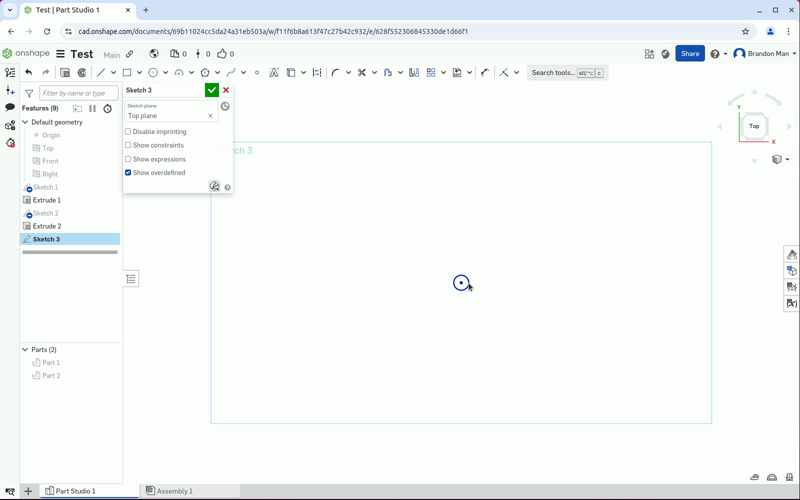
mouse_move(463, 286)
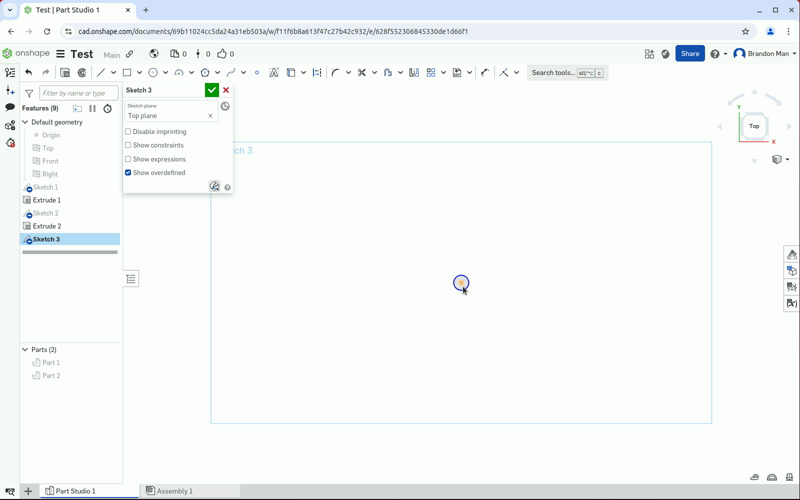
scroll(6)
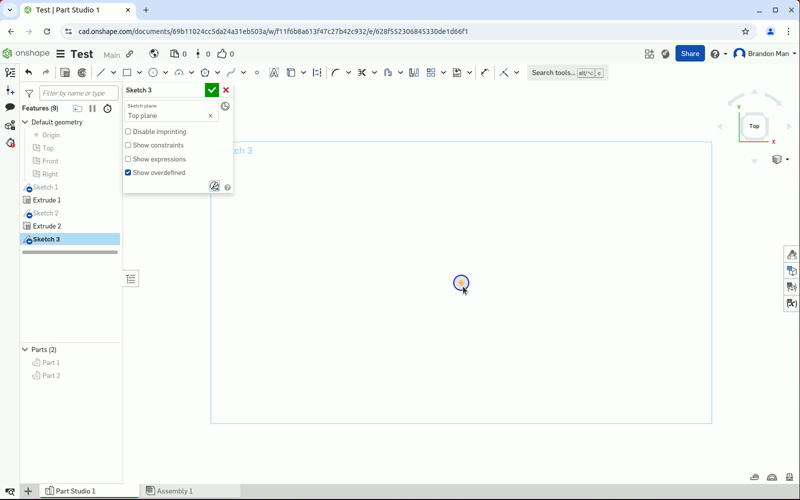
scroll(6)
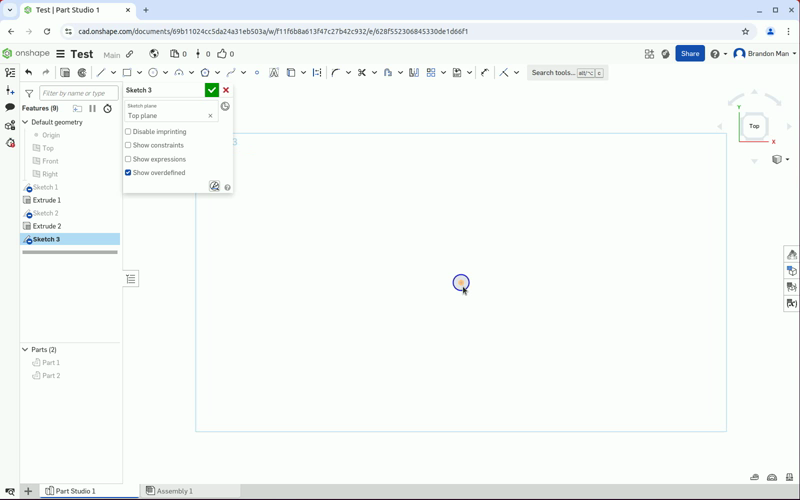
scroll(6)
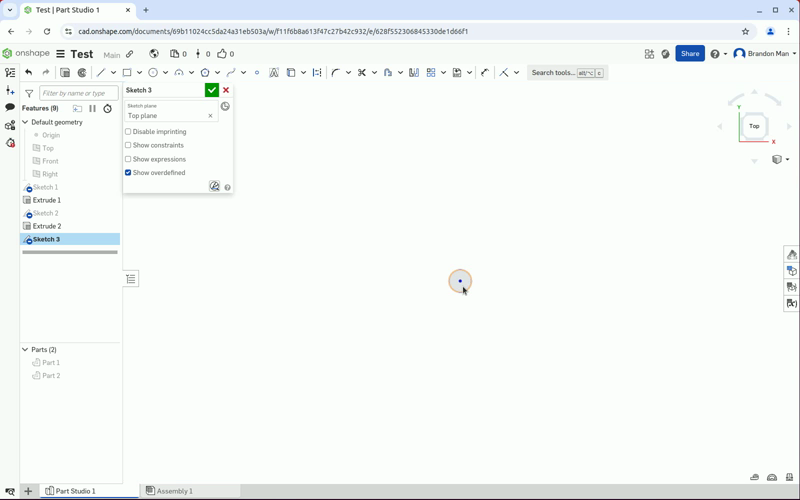
scroll(6)
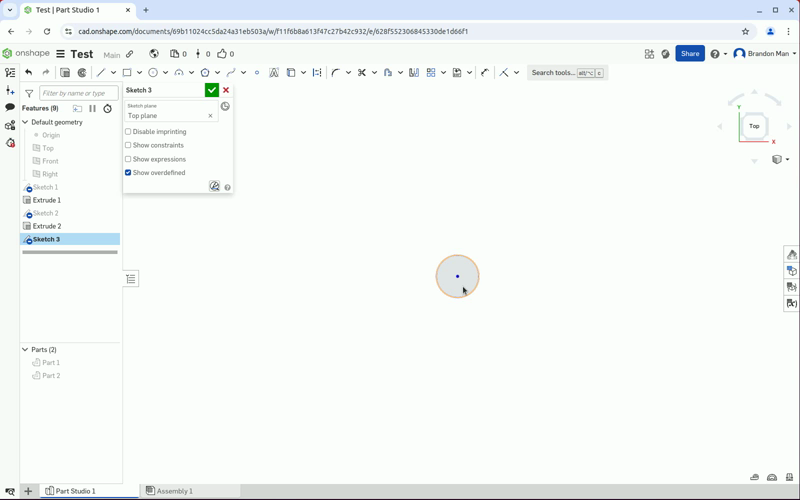
scroll(6)
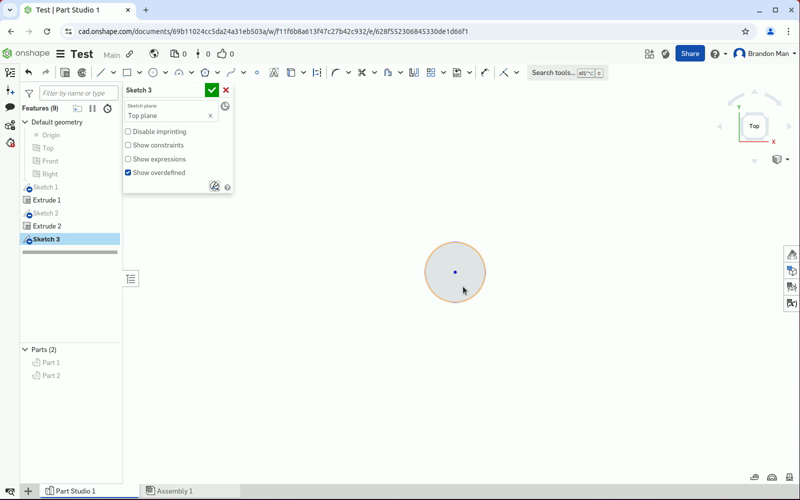
scroll(6)
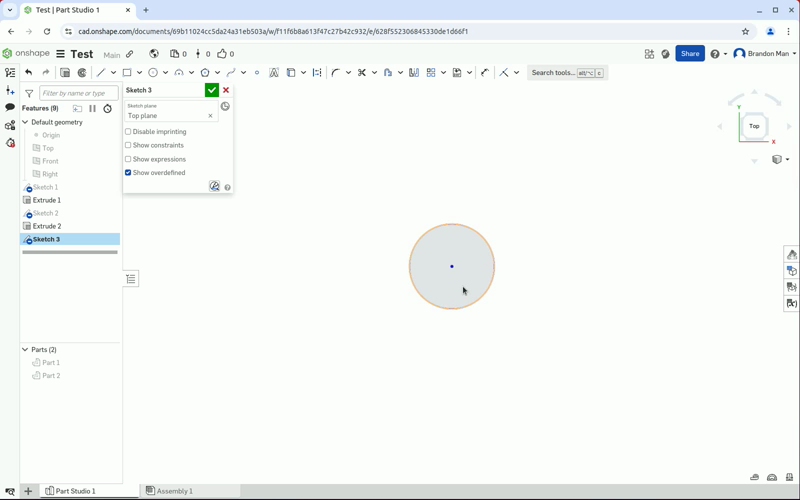
scroll(6)
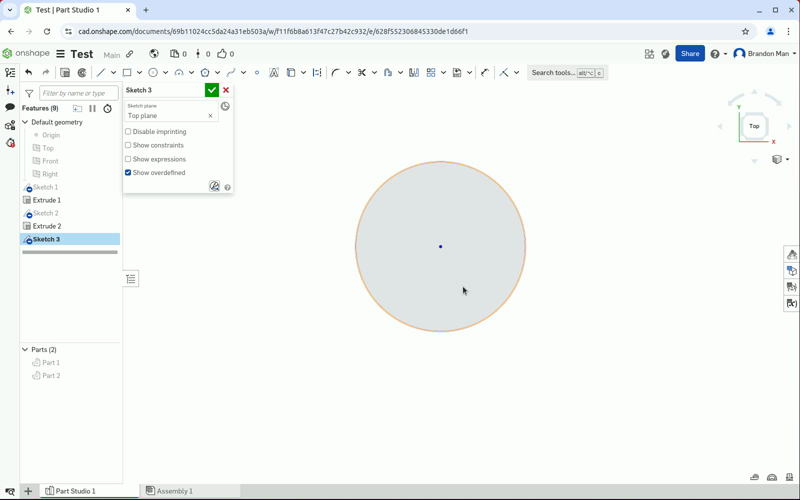
click(463, 286)
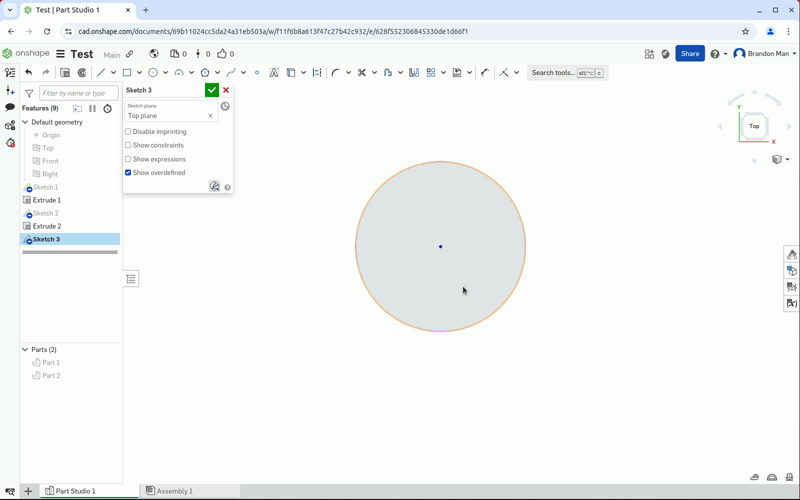
scroll(-6)
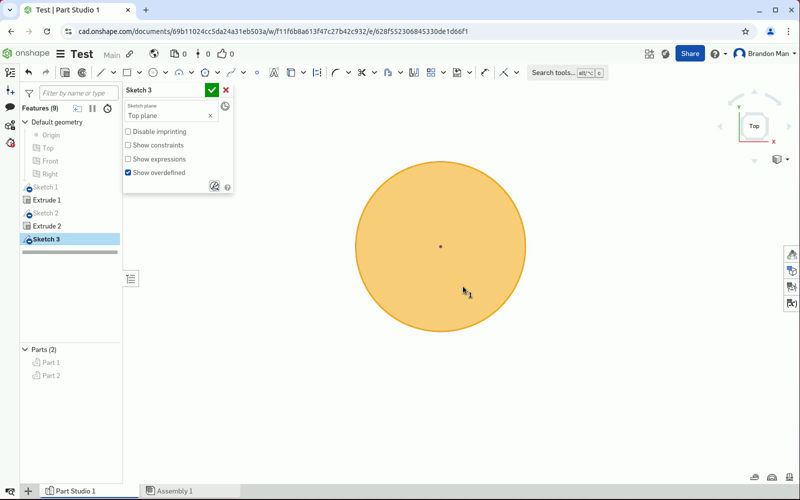
scroll(-6)
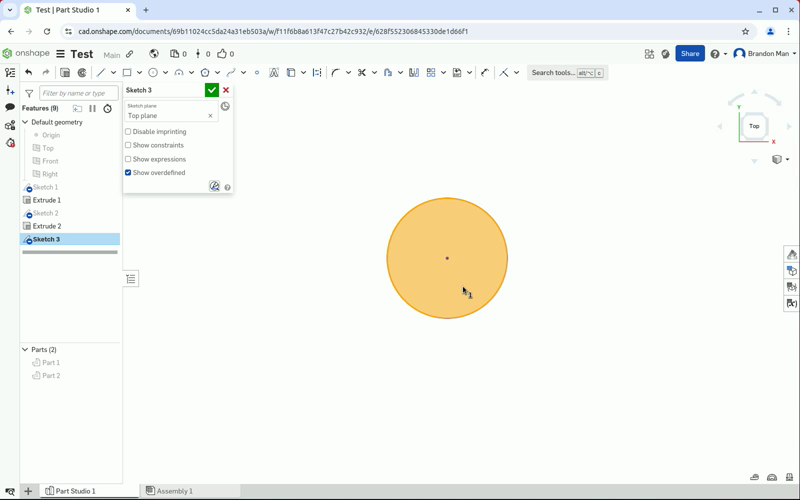
scroll(-6)
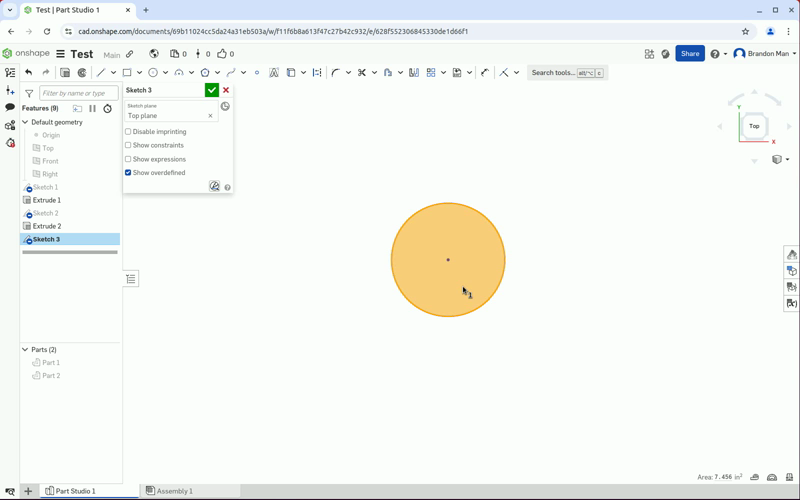
scroll(-6)
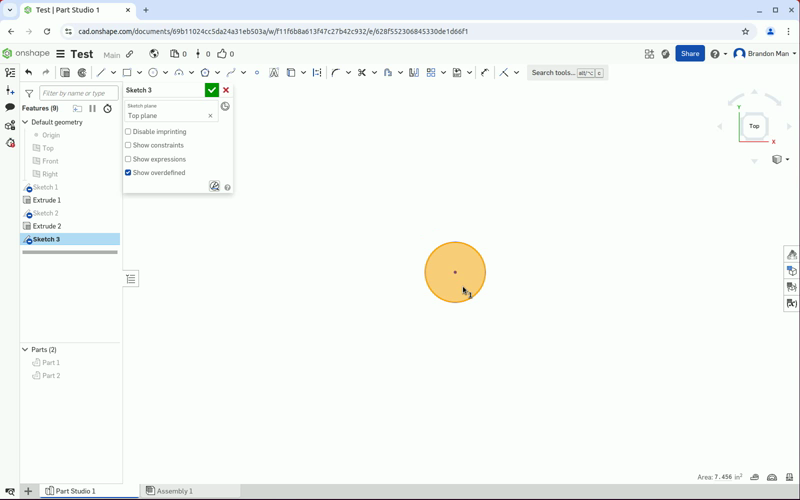
scroll(-6)
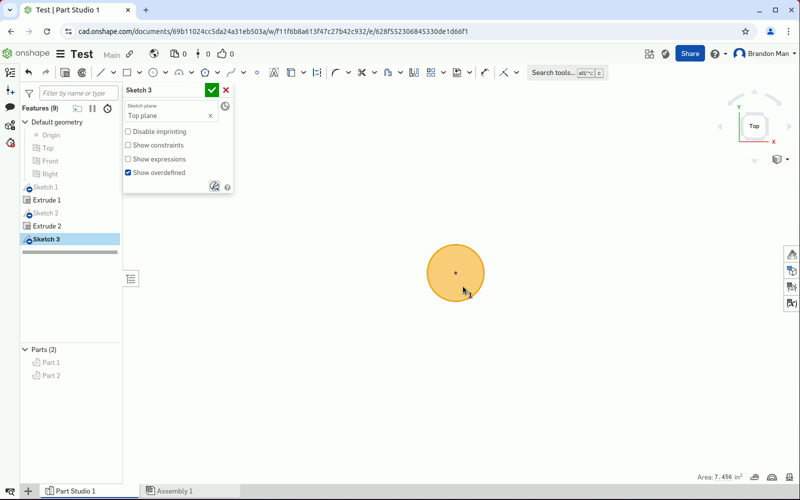
scroll(-6)
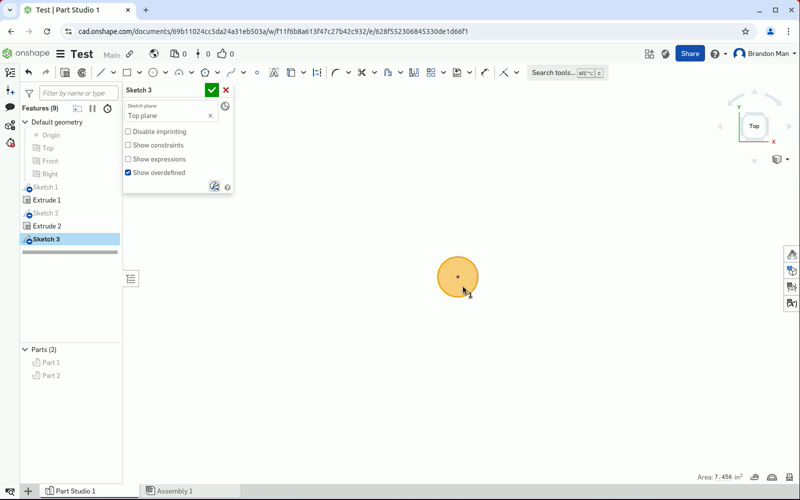
scroll(-6)
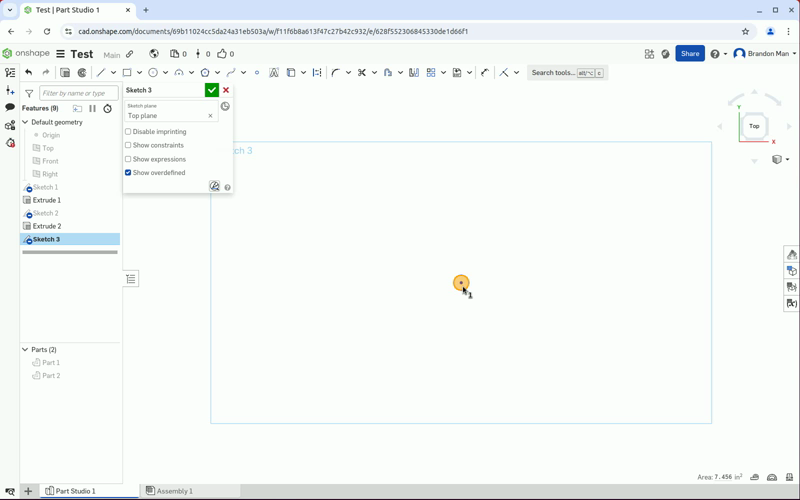
mouse_move(73, 352)
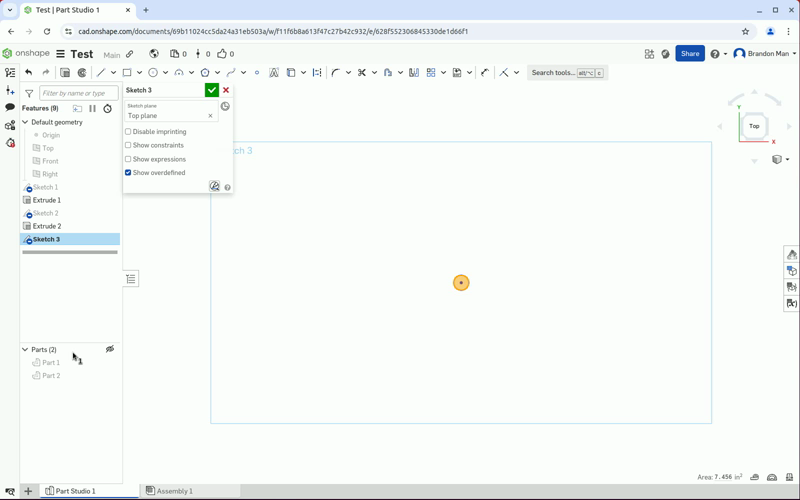
key(shift+y)
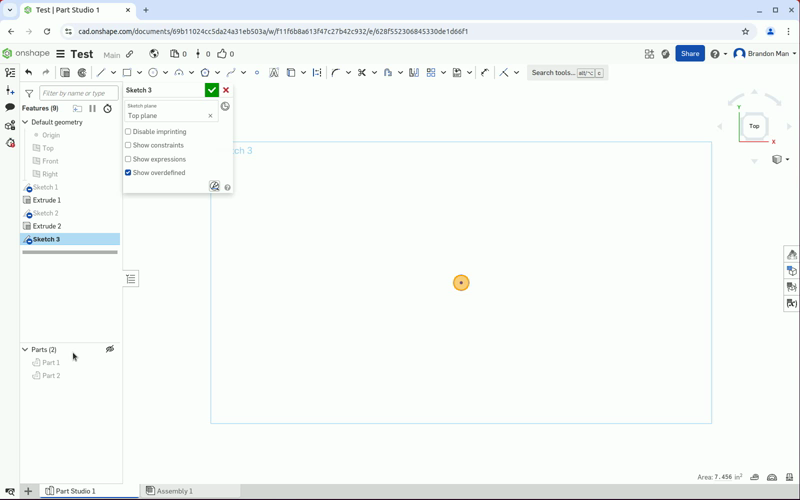
key(shift+e)
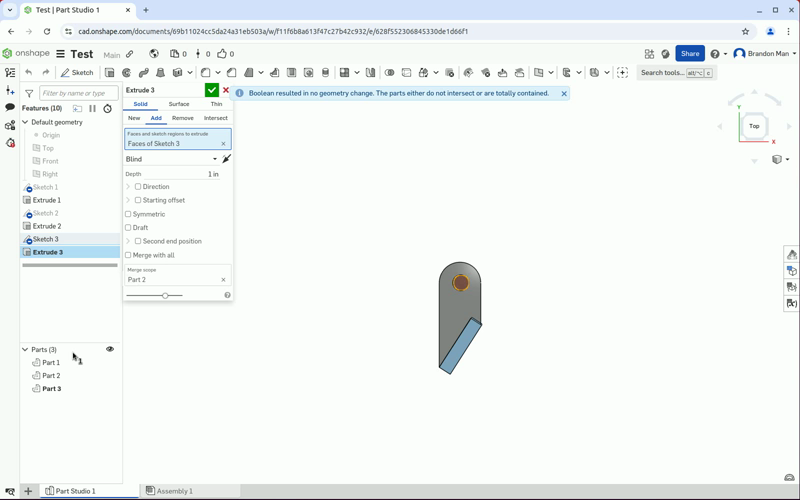
mouse_move(143, 106)
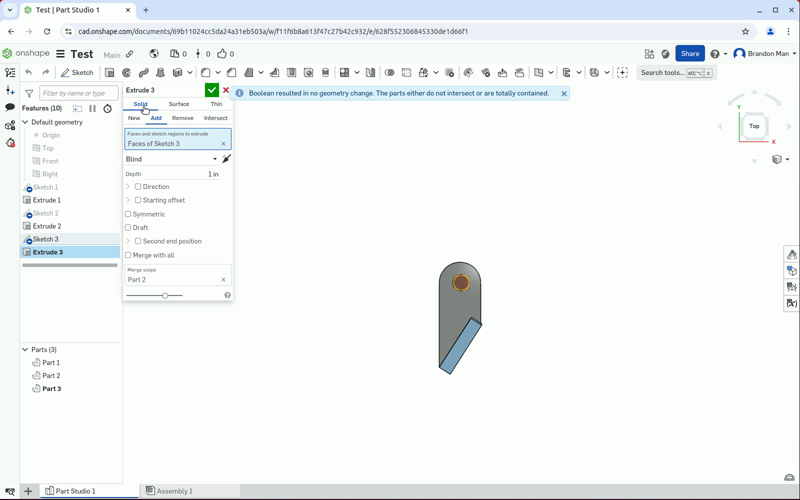
click(143, 106)
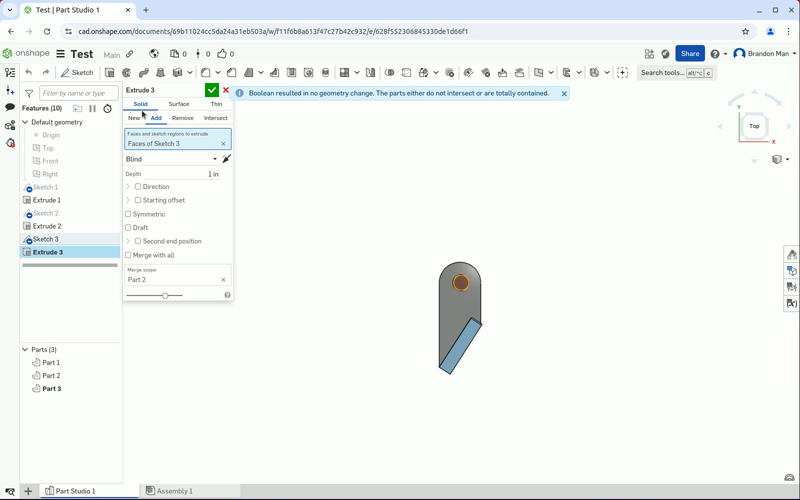
mouse_move(137, 120)
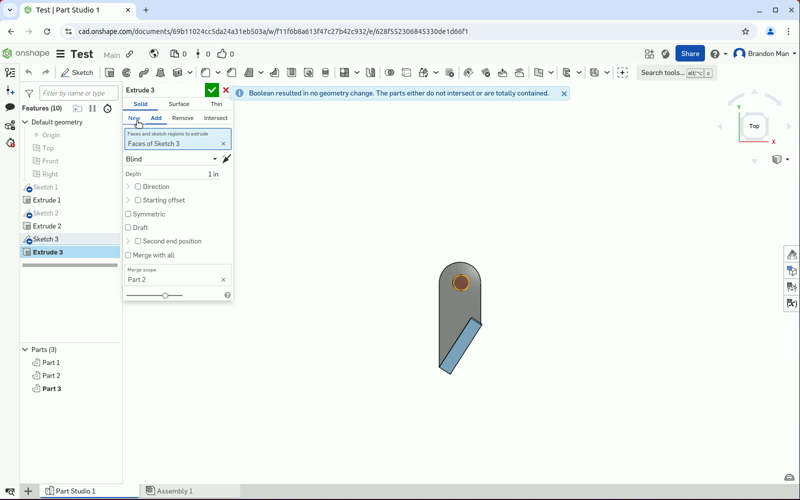
click(137, 120)
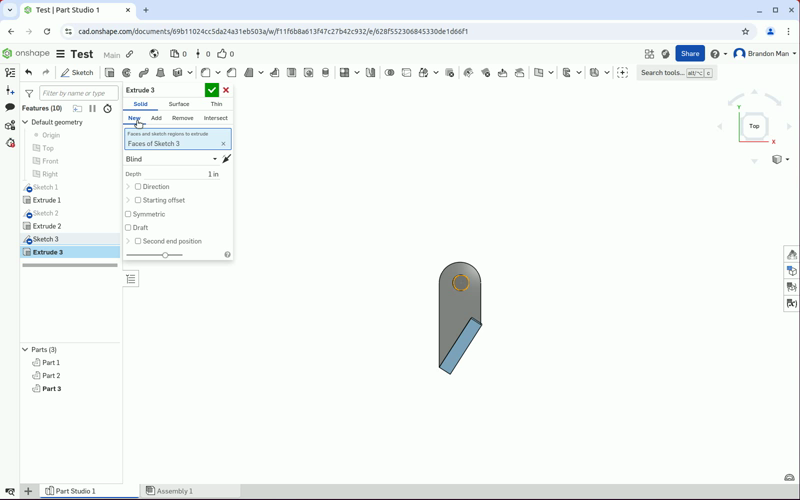
key(tab, 4)
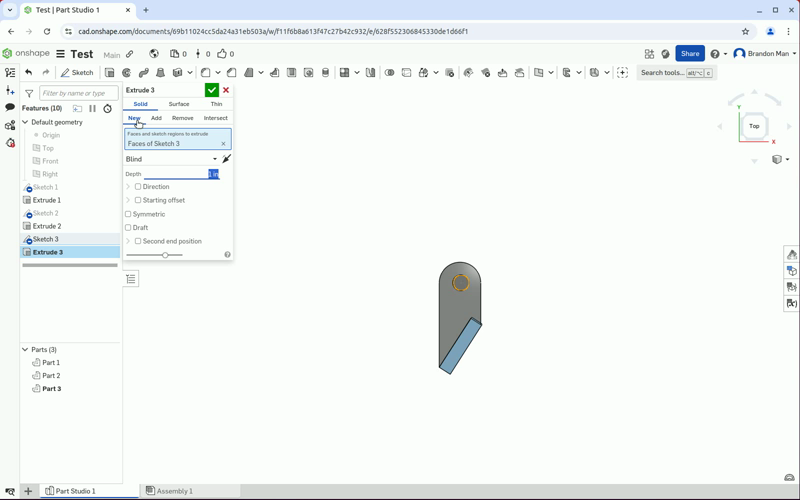
text(46.216)
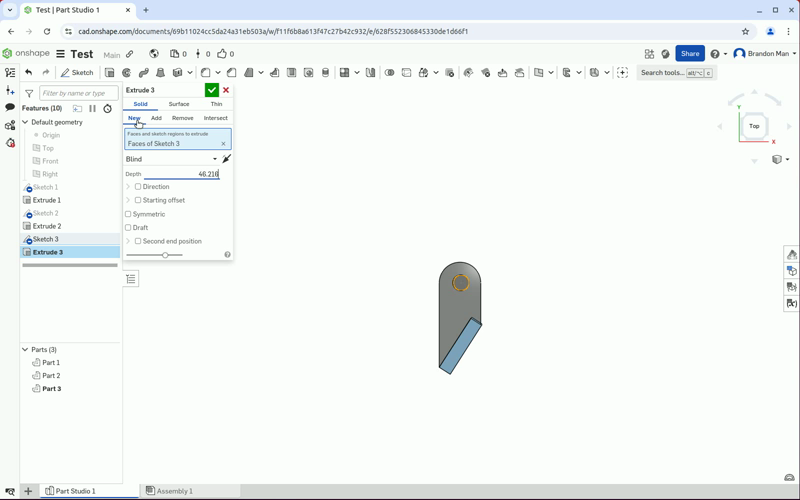
key(tab, 3)
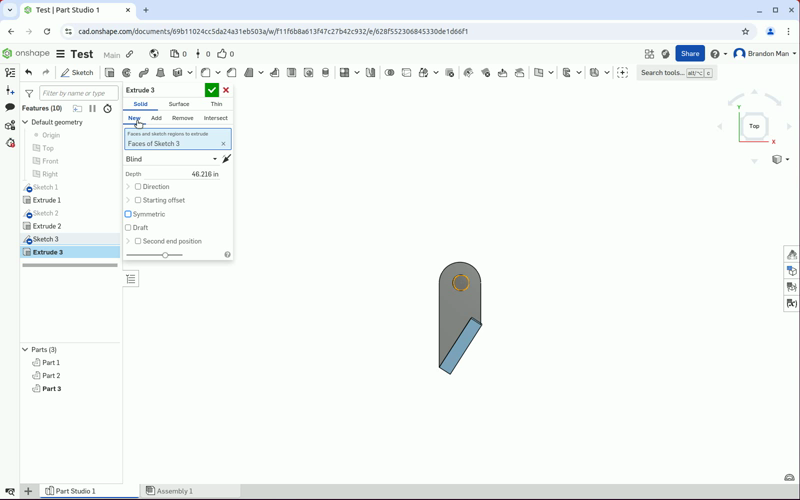
key(space)
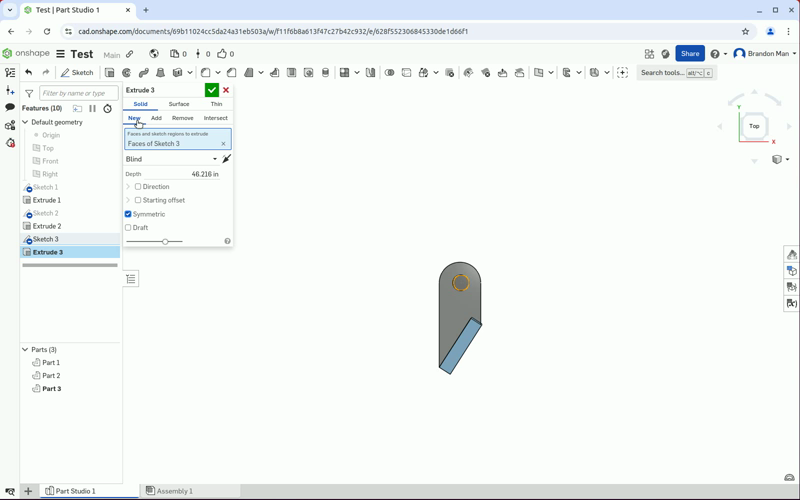
key(enter)
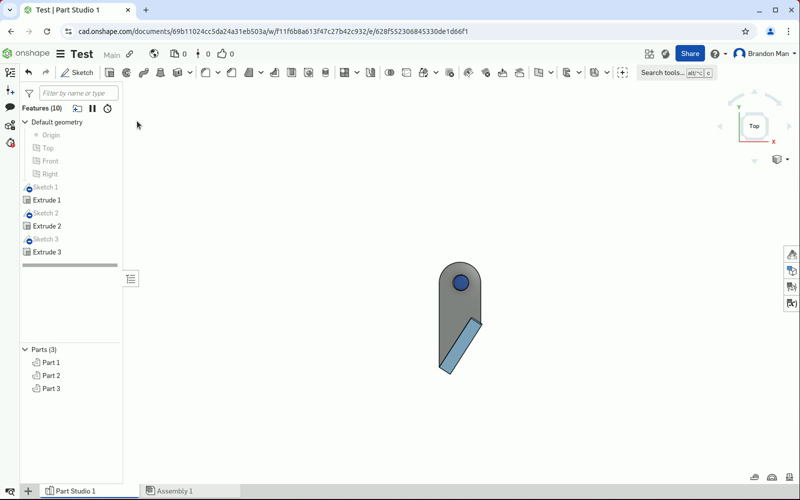
key(shift+h)
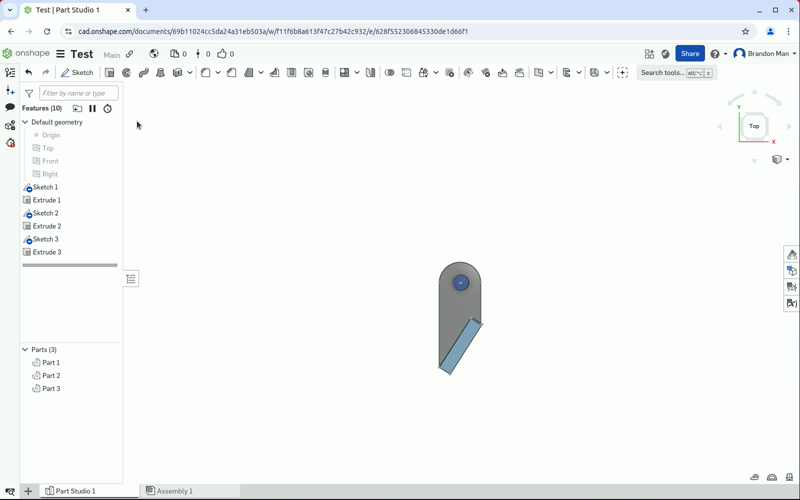
key(shift+h)
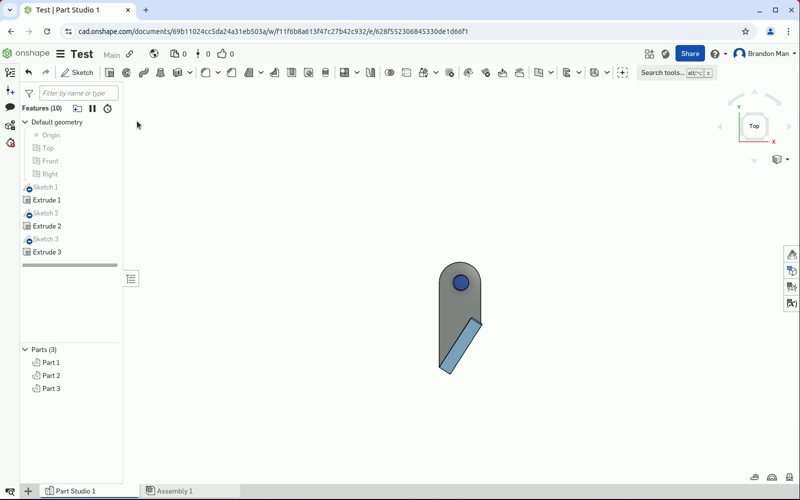
mouse_move(73, 189)
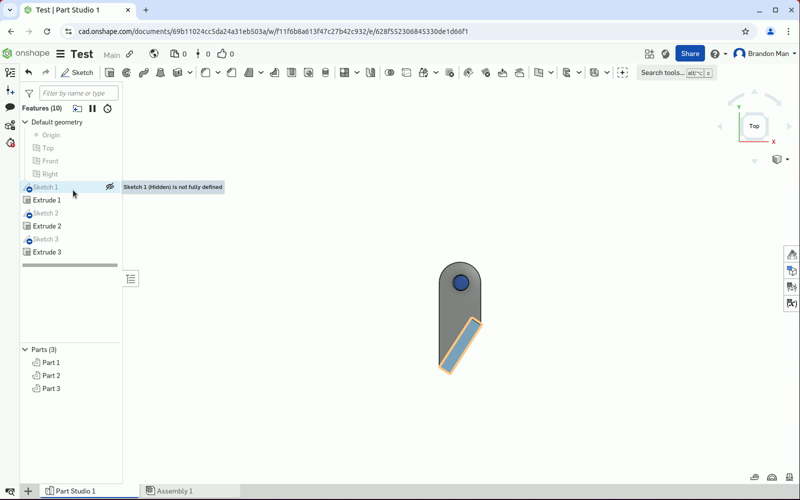
click(73, 189)
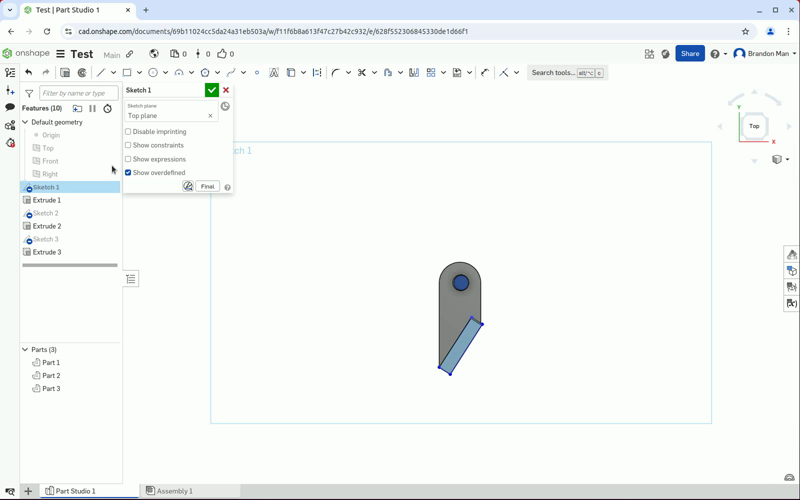
mouse_move(229, 92)
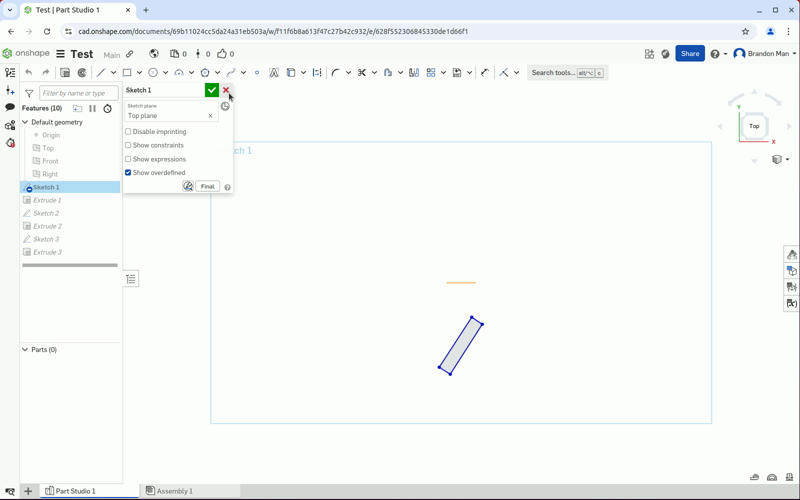
click(229, 92)
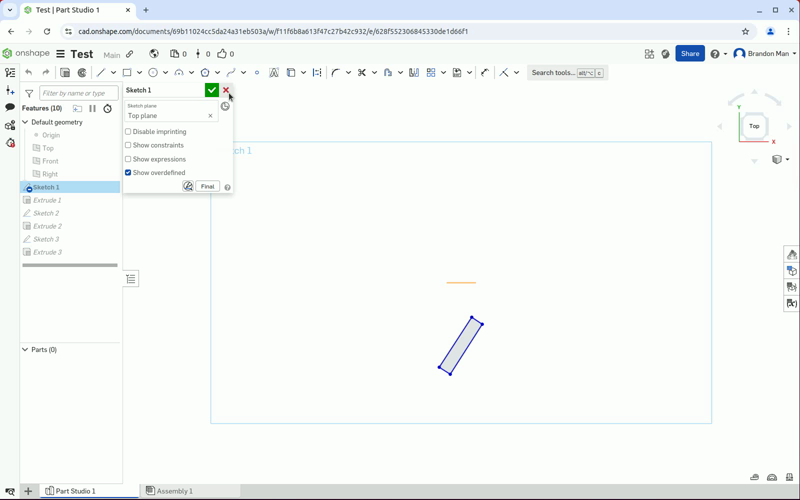
key(shift+s)
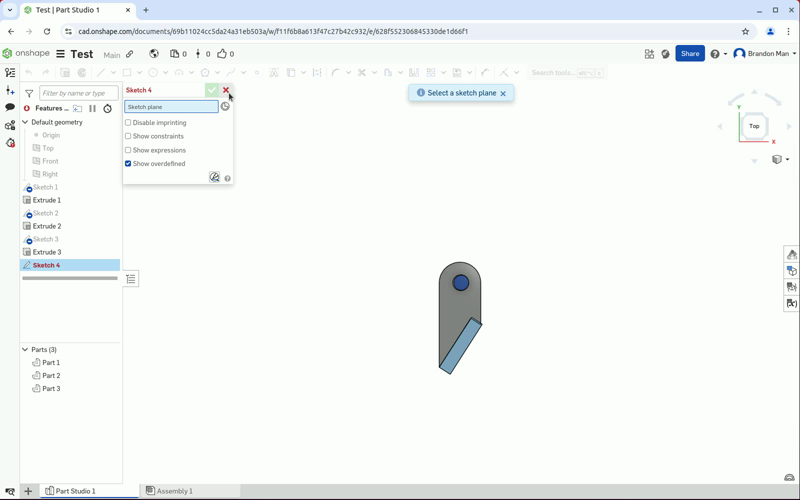
mouse_move(73, 150)
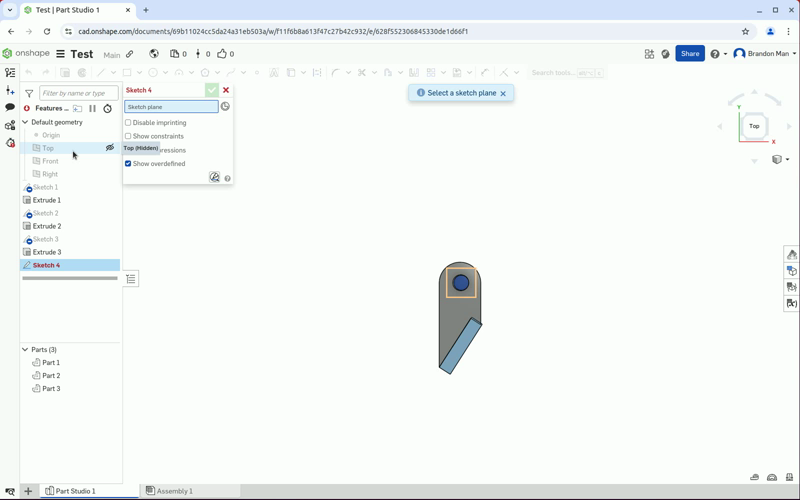
click(73, 150)
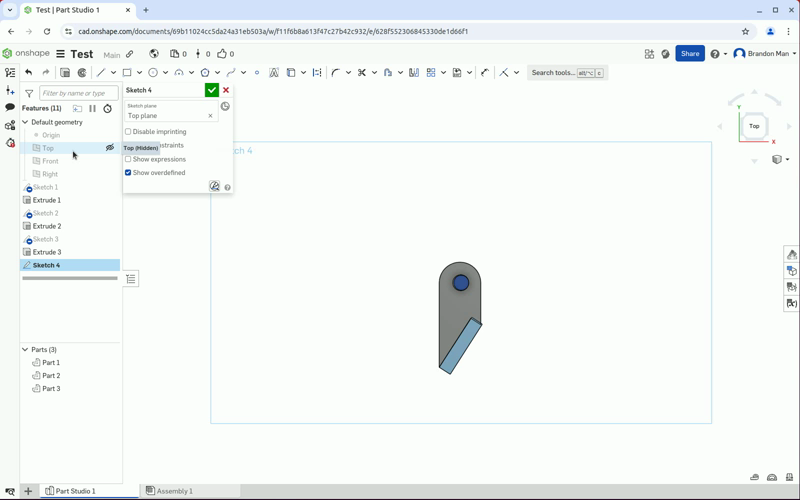
mouse_move(73, 352)
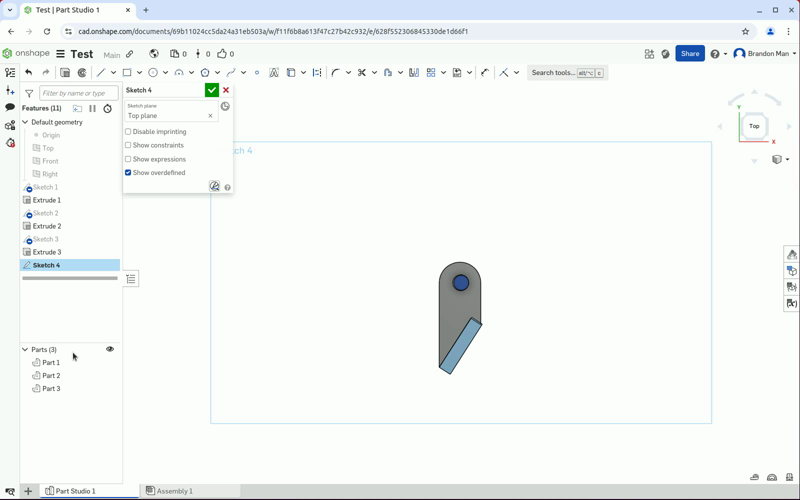
key(y)
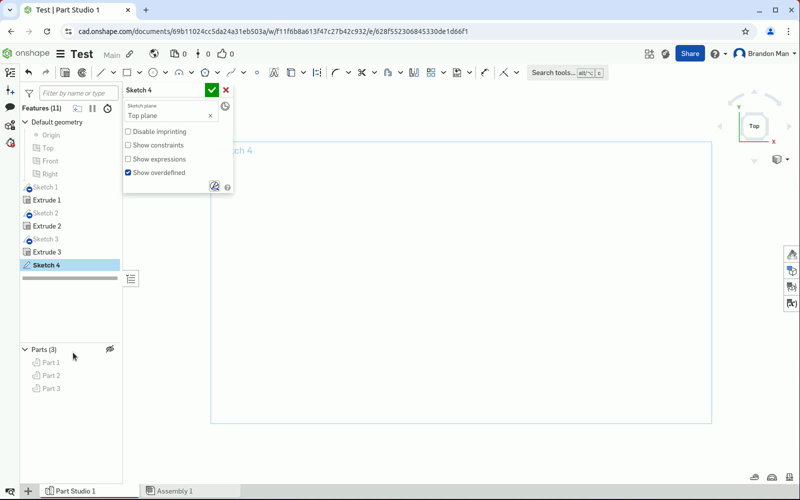
key(l)
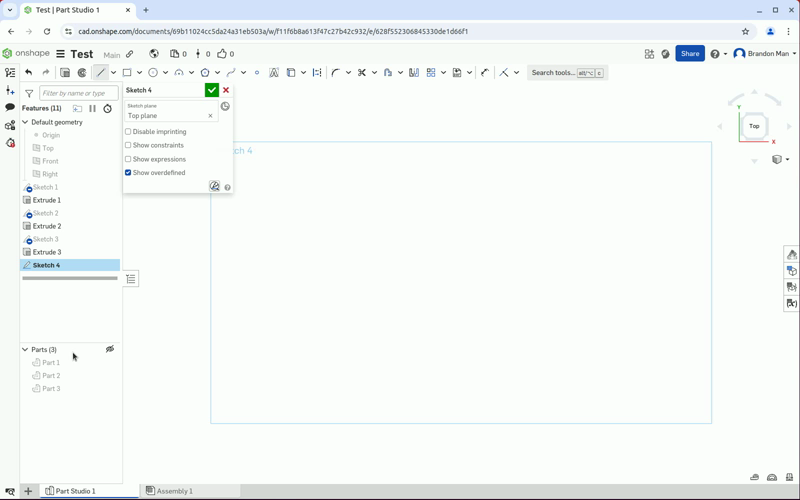
key_down(shift)
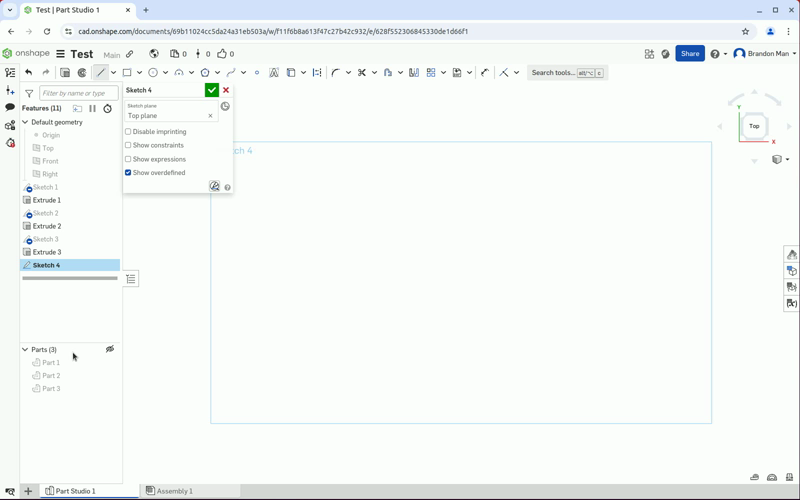
mouse_move(439, 367)
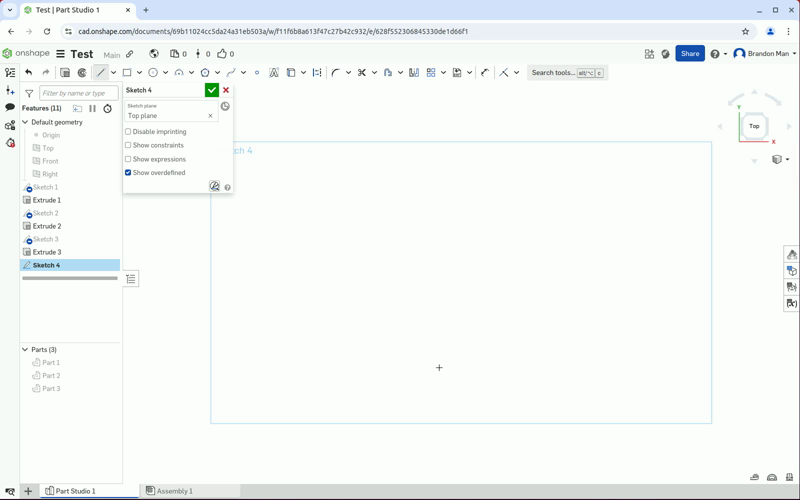
click(439, 367)
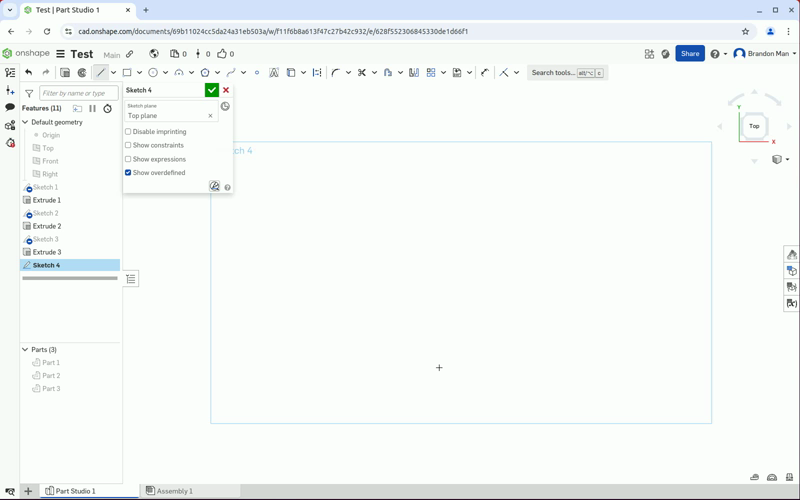
key_up(shift)
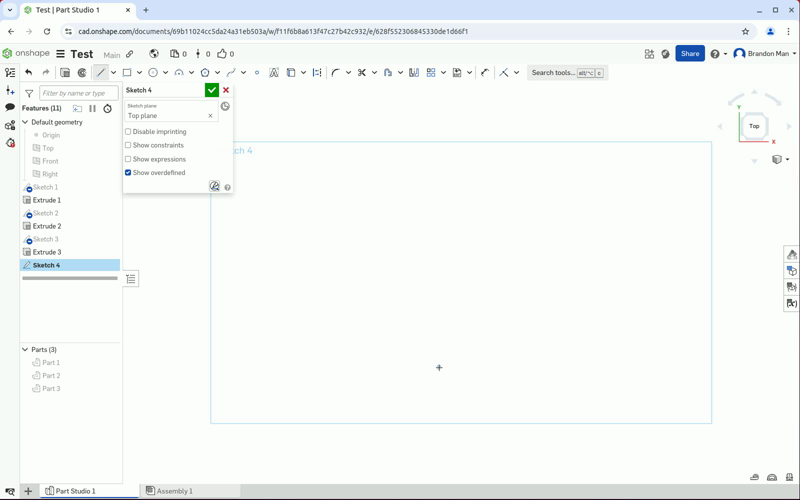
key_down(shift)
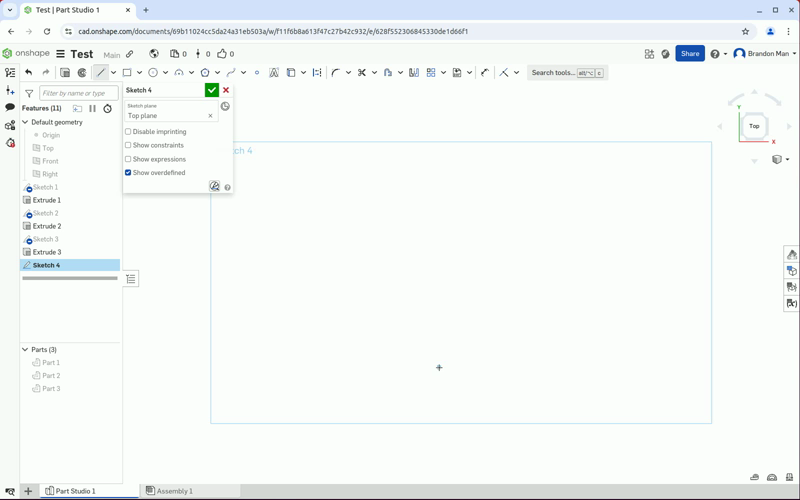
mouse_move(469, 367)
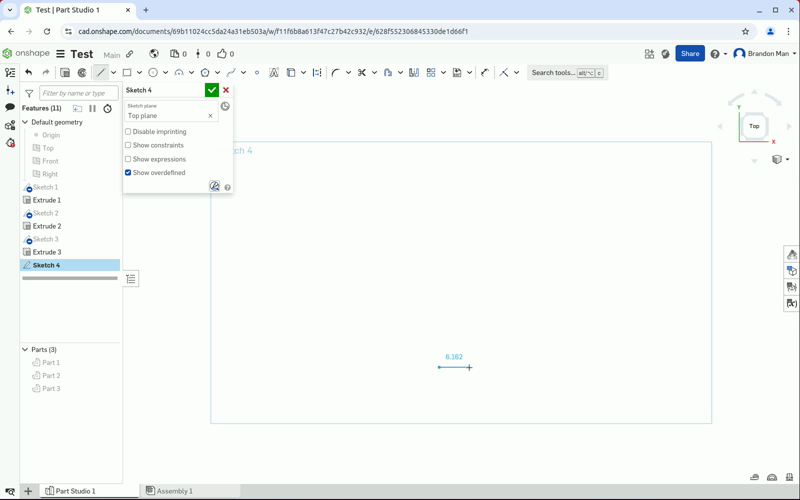
mouse_move(470, 318)
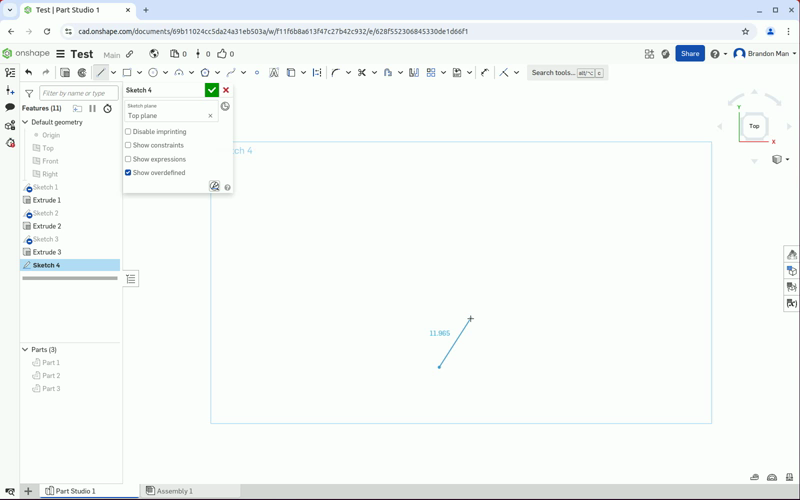
click(470, 318)
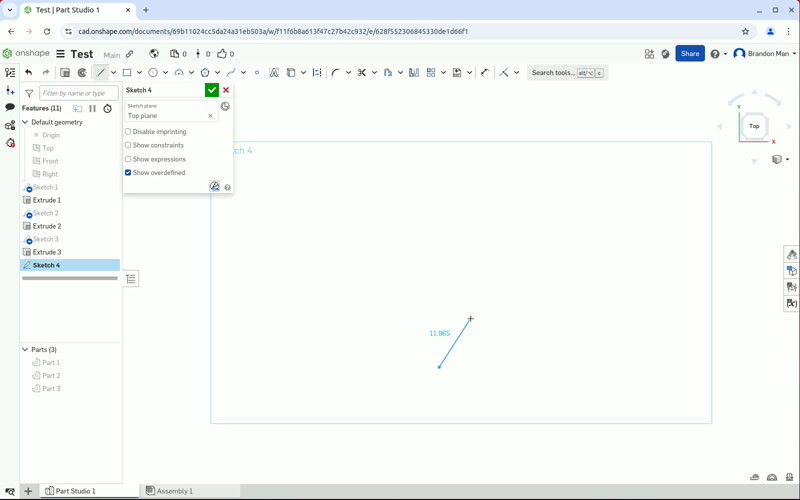
key_up(shift)
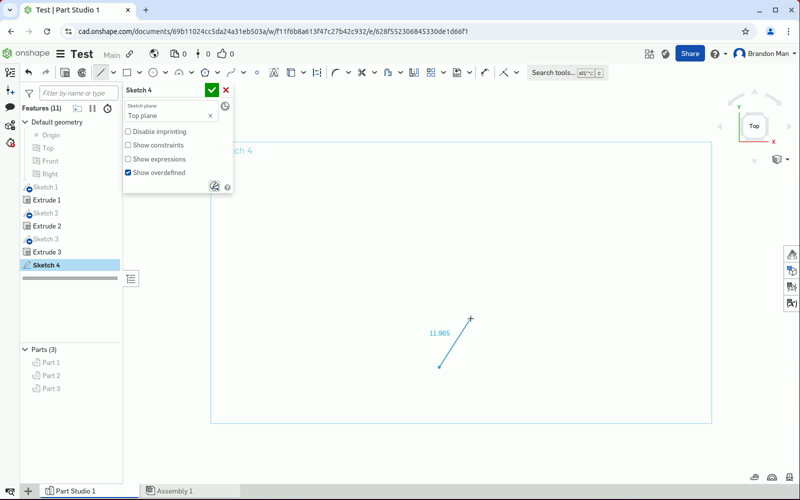
key_down(shift)
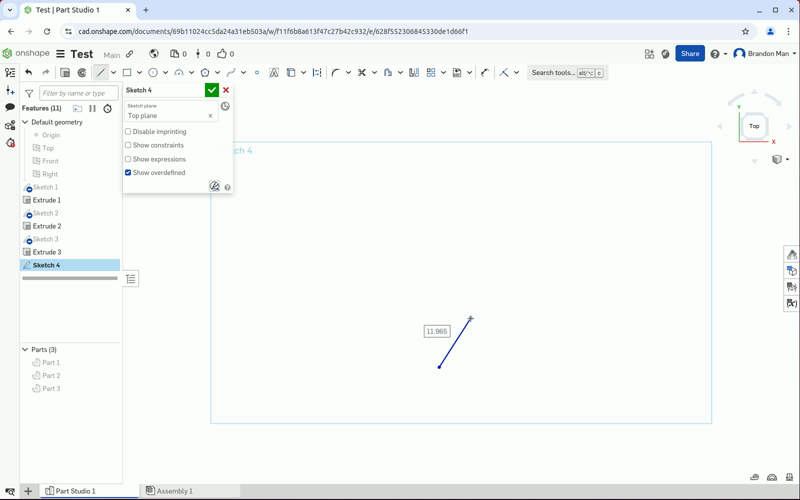
mouse_move(500, 318)
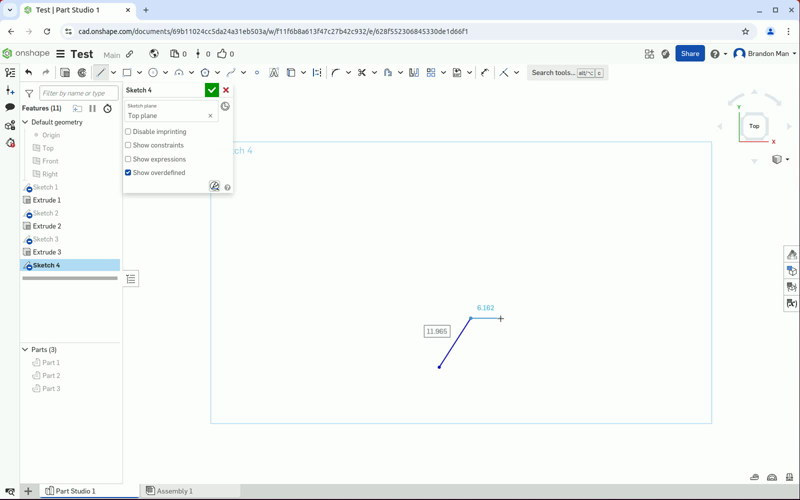
mouse_move(480, 324)
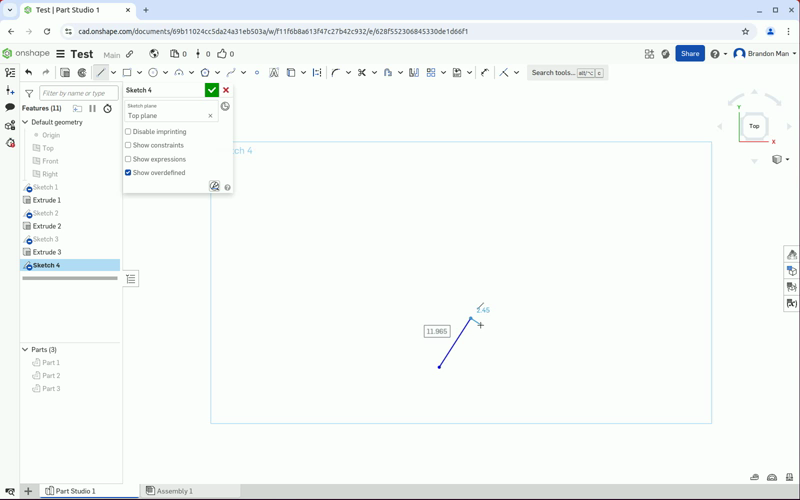
click(480, 324)
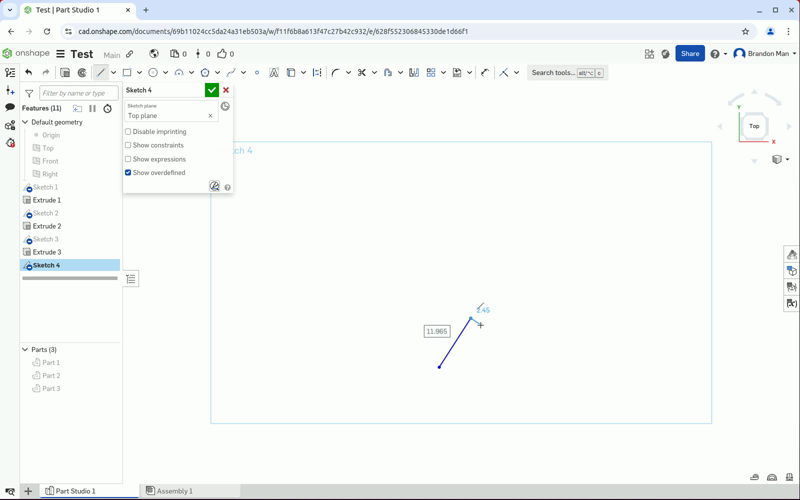
key_up(shift)
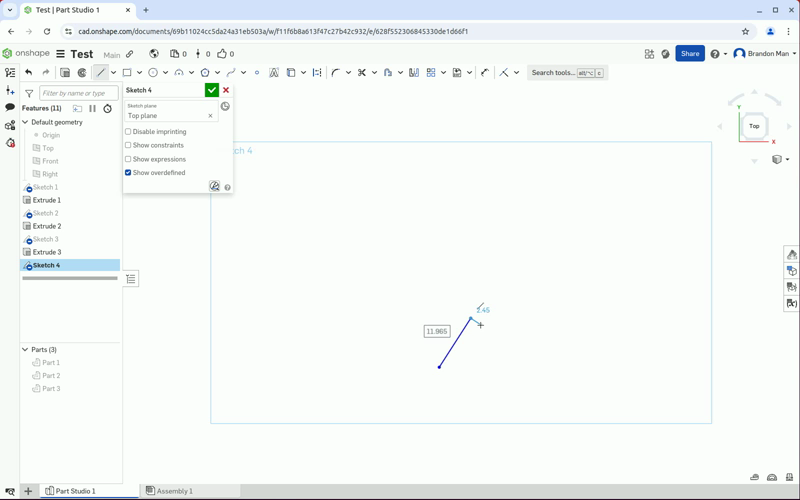
key_down(shift)
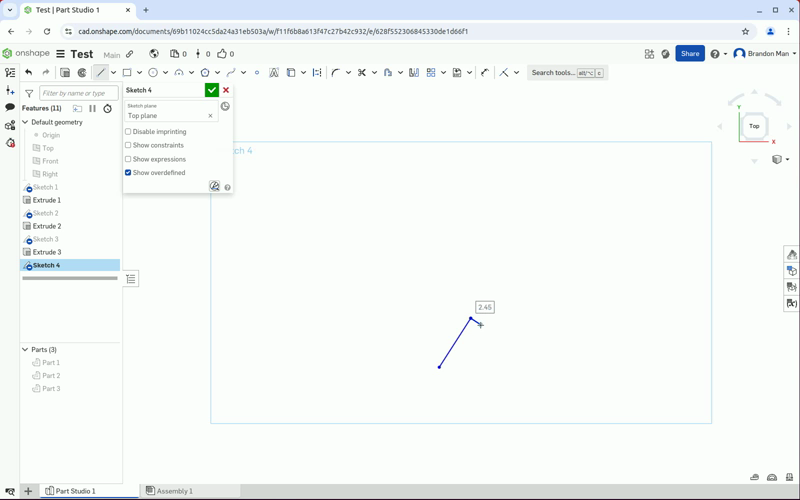
mouse_move(510, 324)
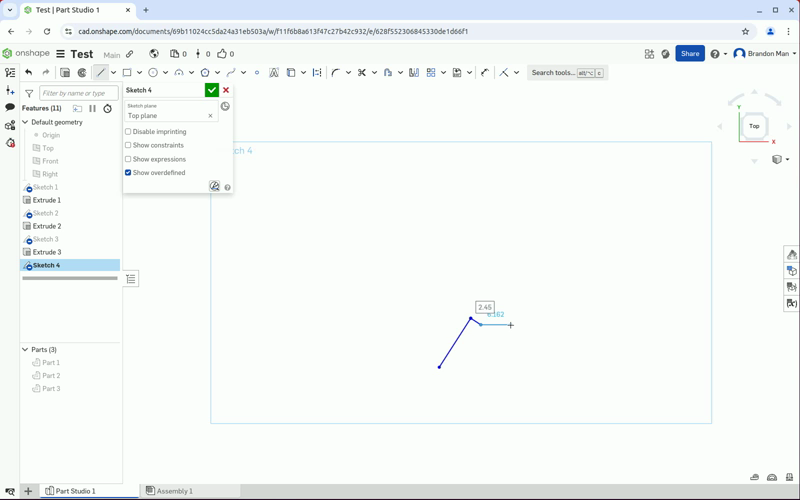
mouse_move(480, 282)
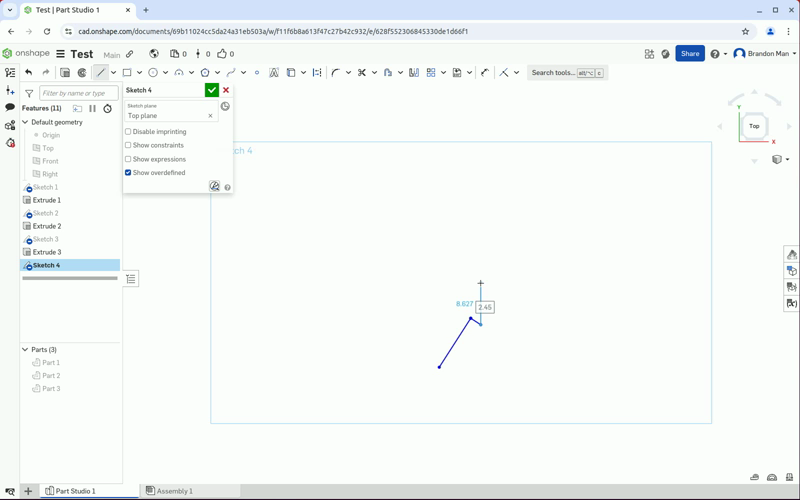
click(480, 282)
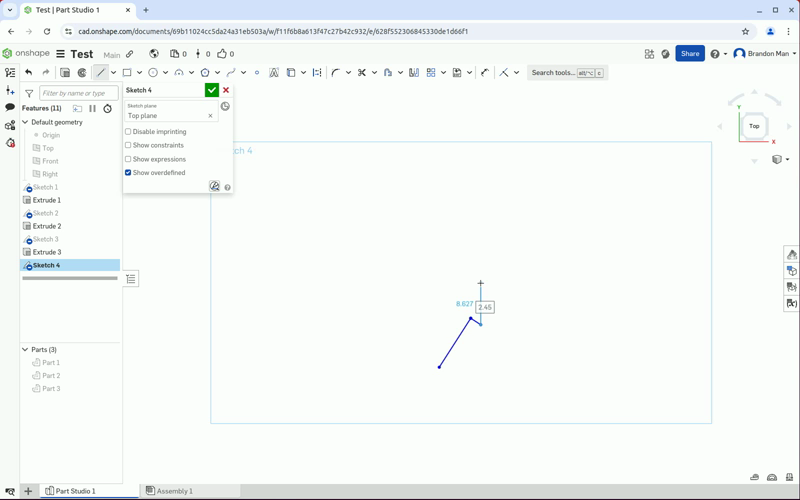
key_up(shift)
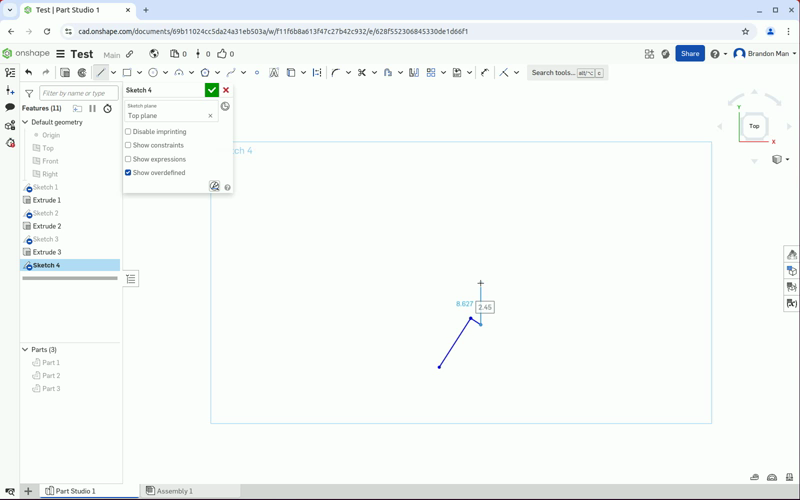
key(esc)
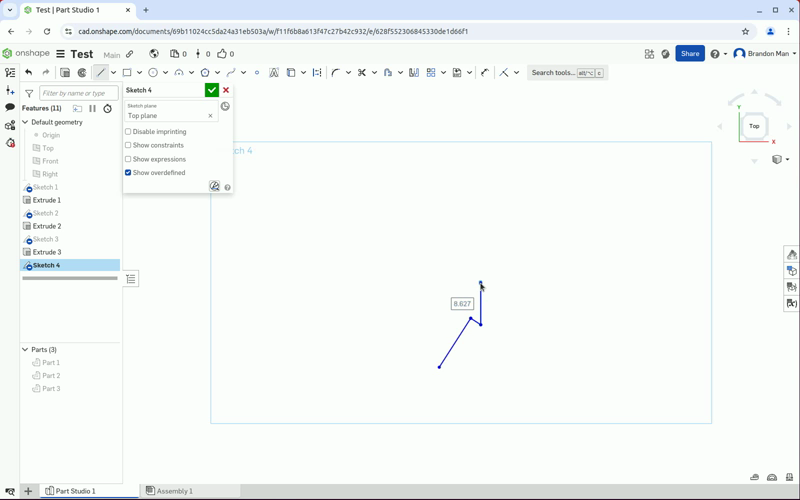
key(a)
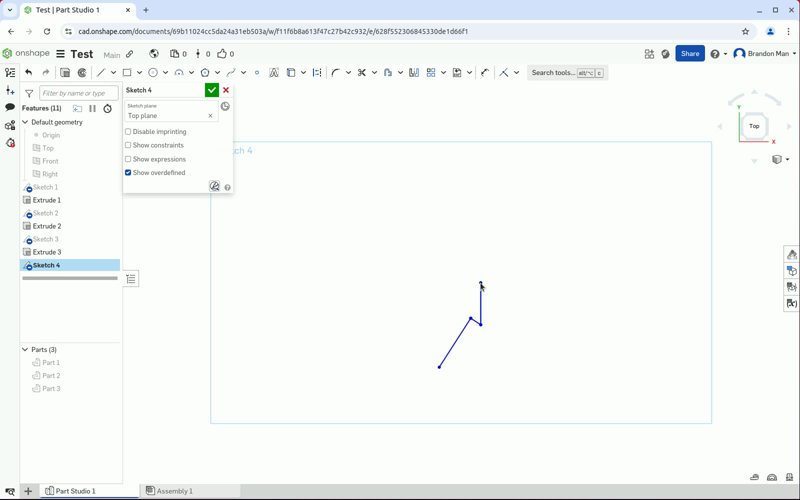
mouse_move(480, 282)
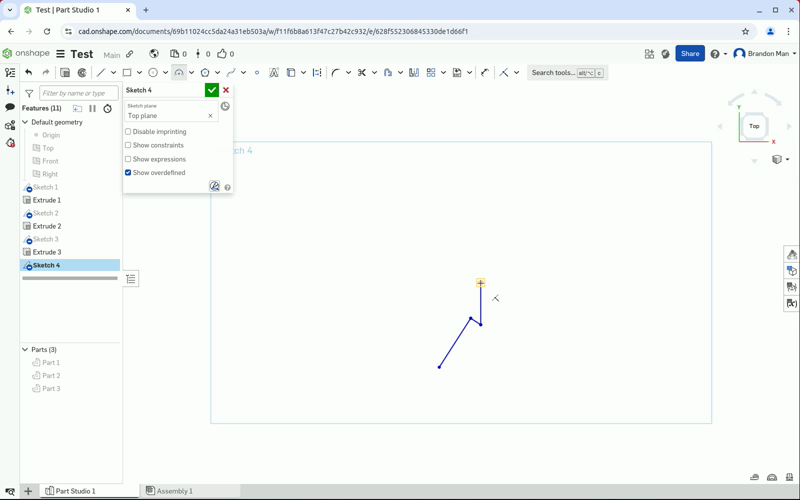
click(480, 282)
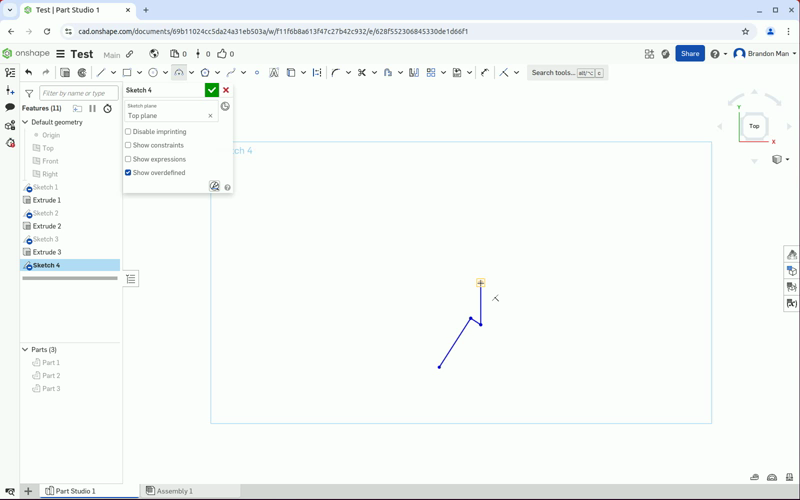
key_down(shift)
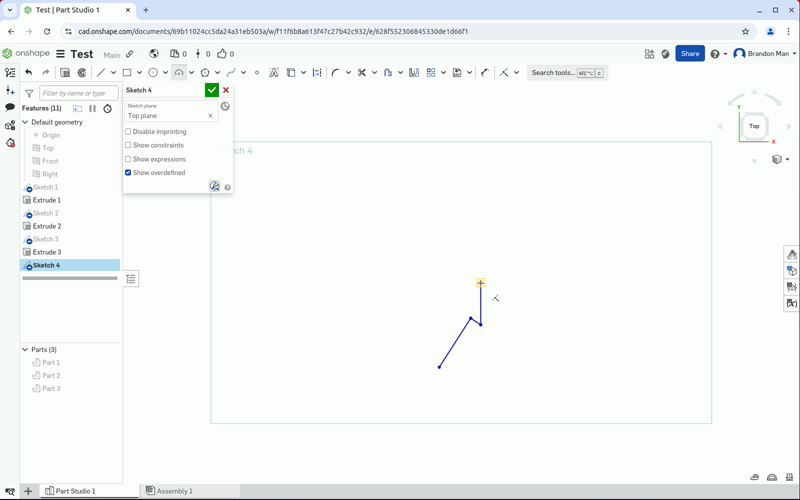
mouse_move(439, 282)
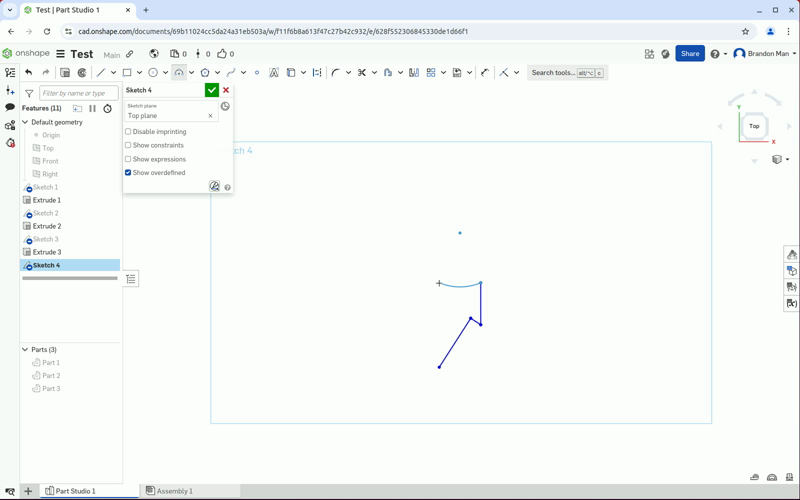
click(439, 282)
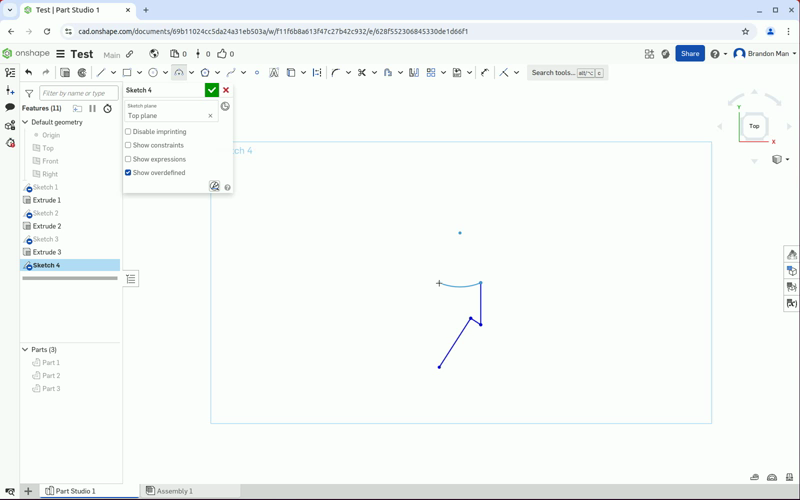
mouse_move(460, 262)
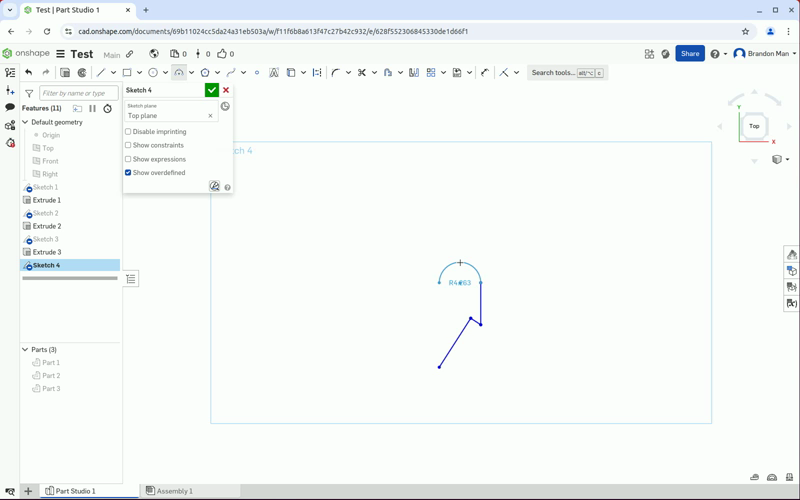
click(460, 262)
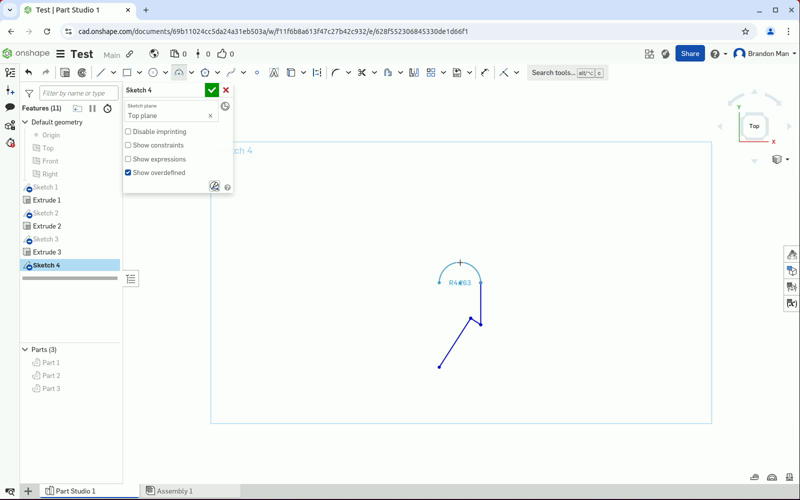
key_up(shift)
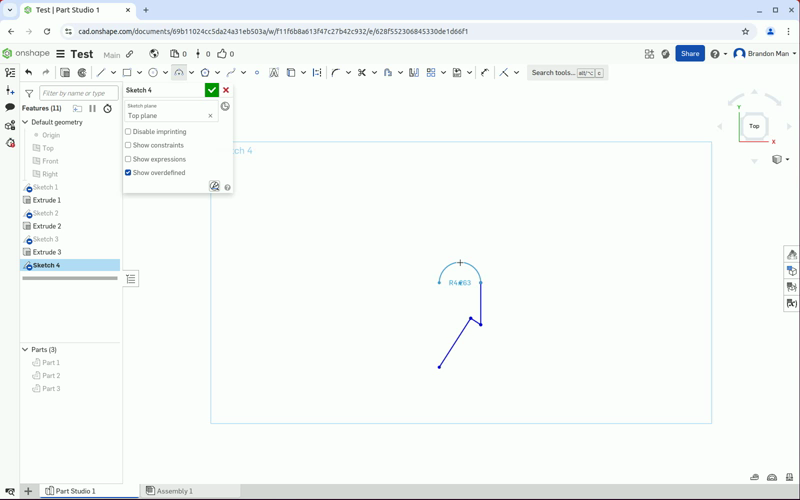
key(esc)
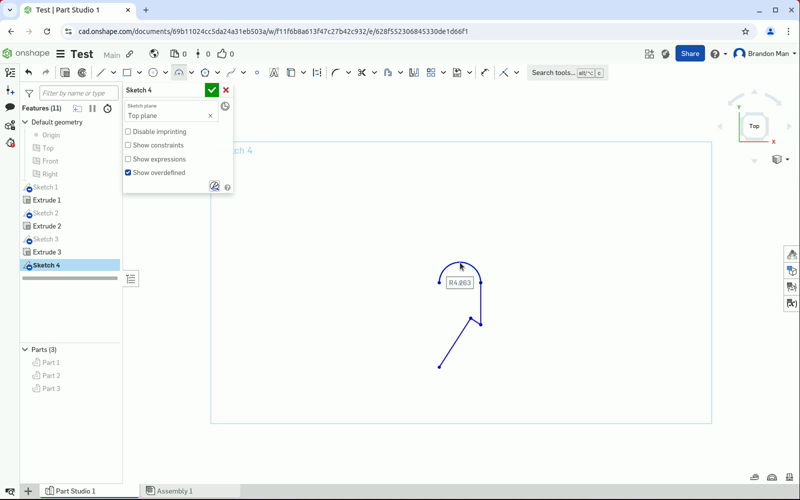
key(l)
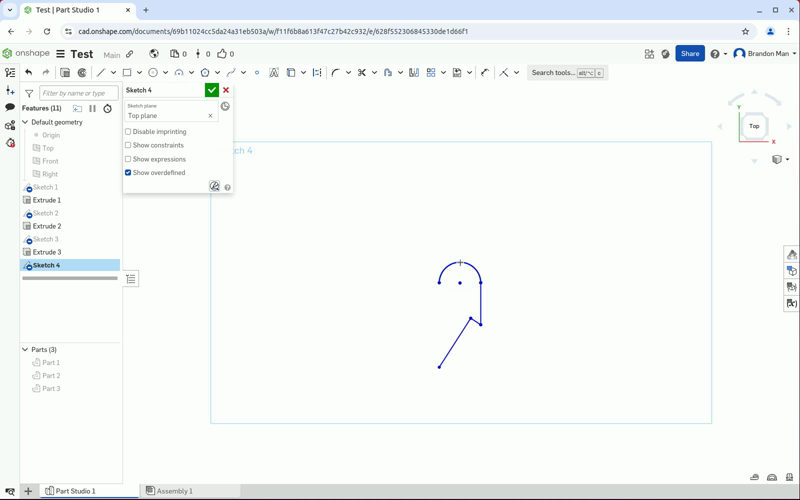
mouse_move(439, 282)
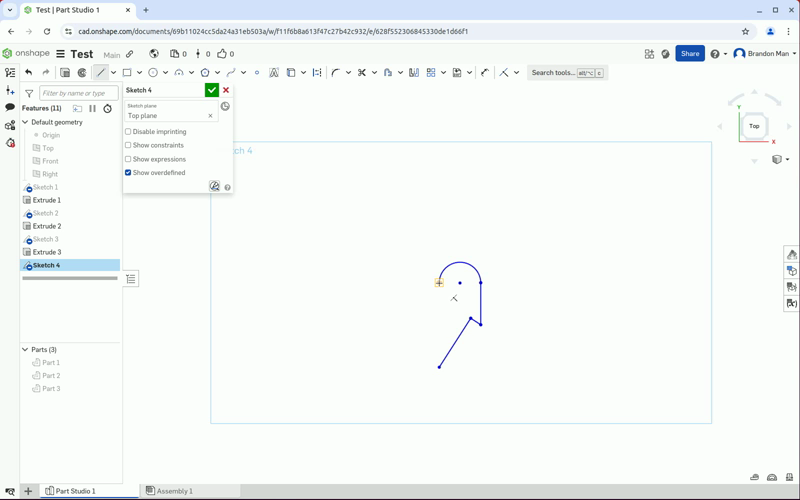
click(439, 282)
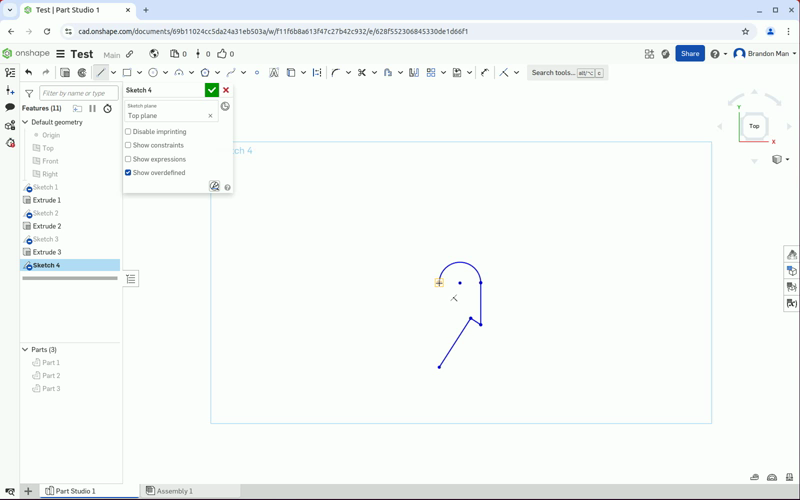
key_down(shift)
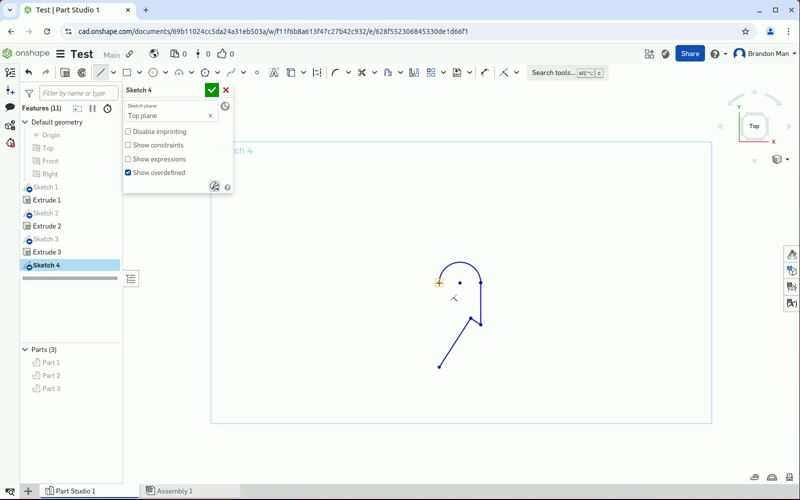
mouse_move(439, 367)
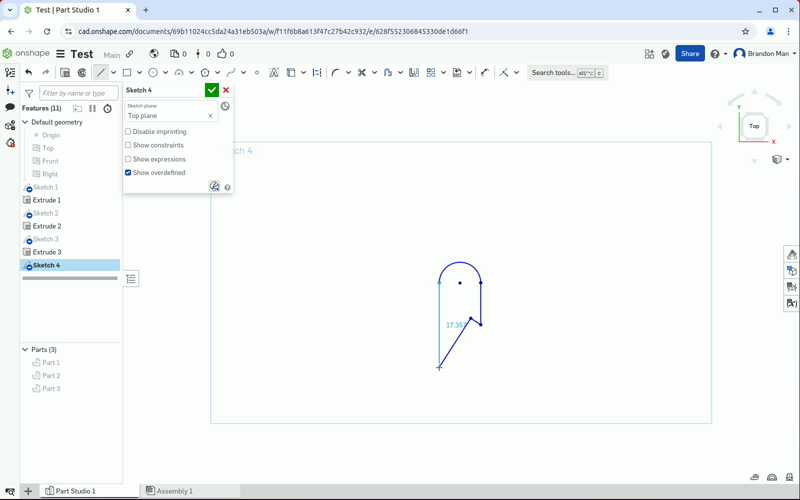
key_up(shift)
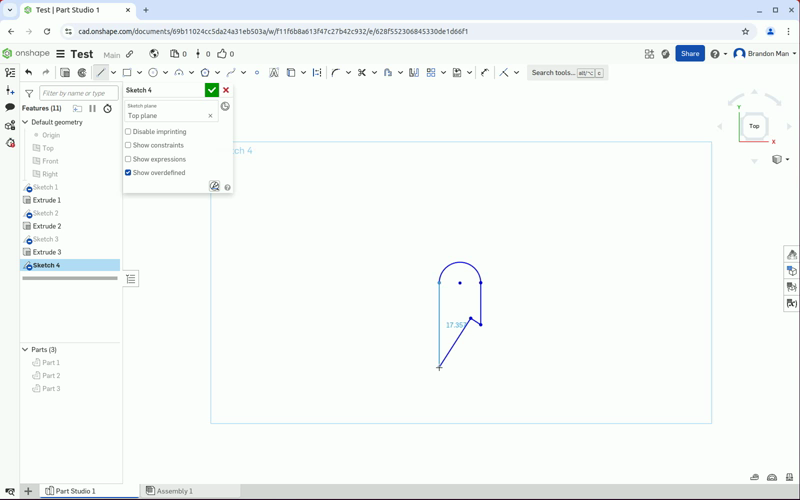
click(439, 367)
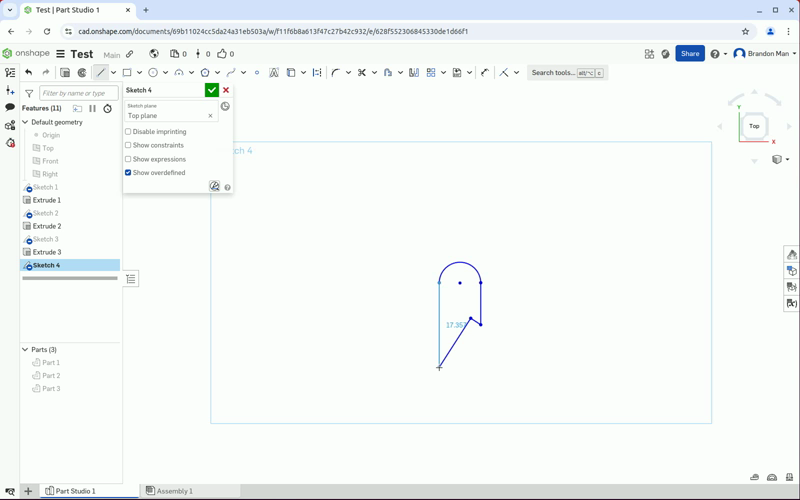
key(esc)
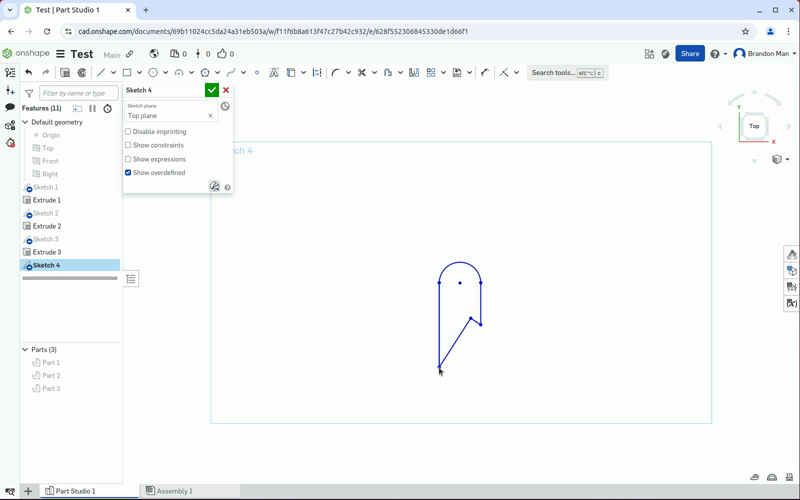
key(c)
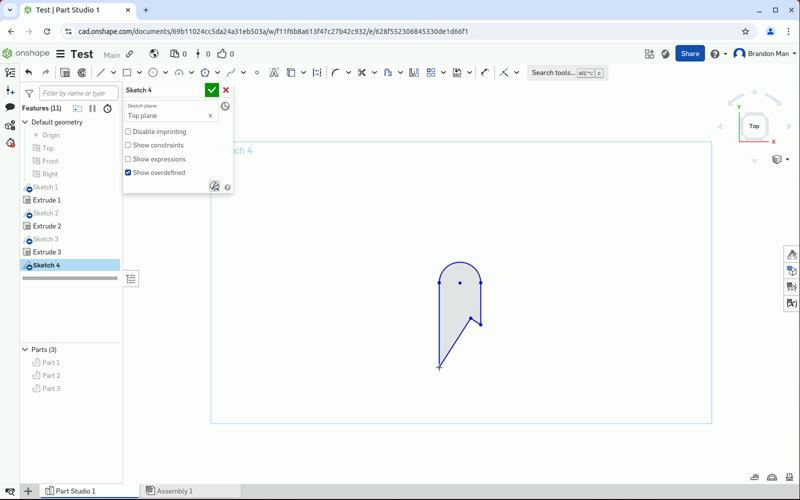
key_down(shift)
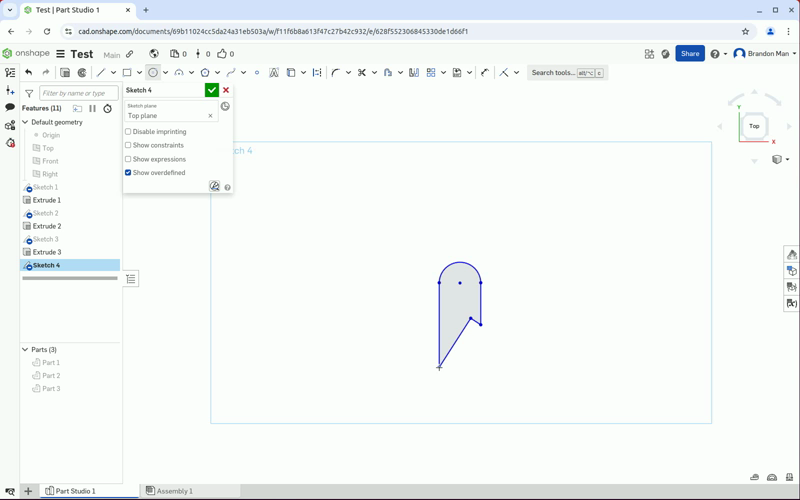
mouse_move(460, 282)
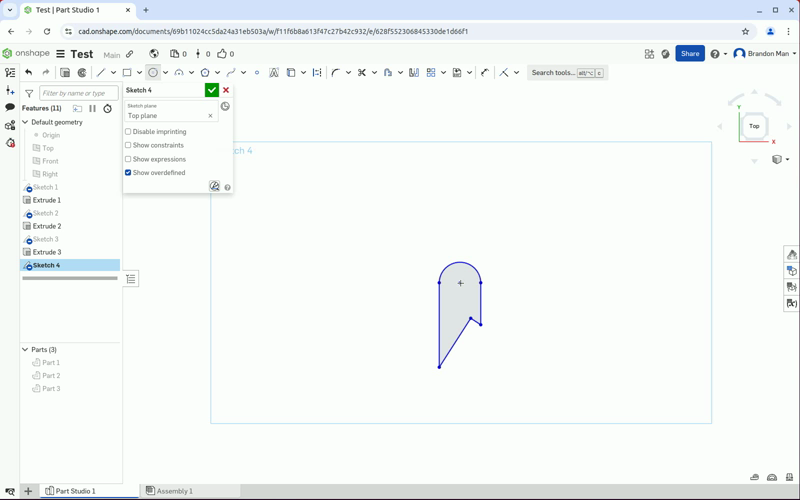
scroll(6)
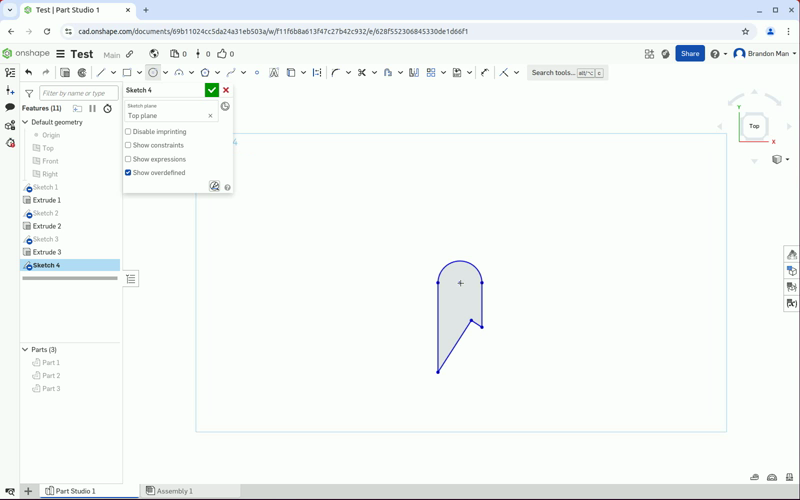
scroll(6)
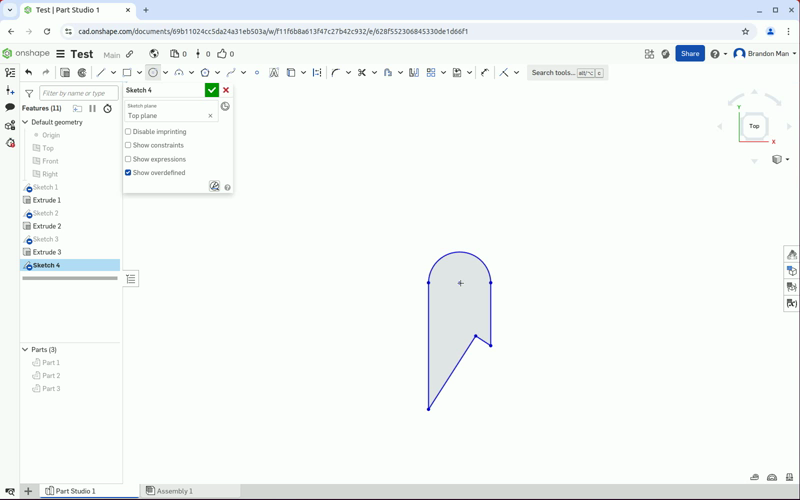
scroll(6)
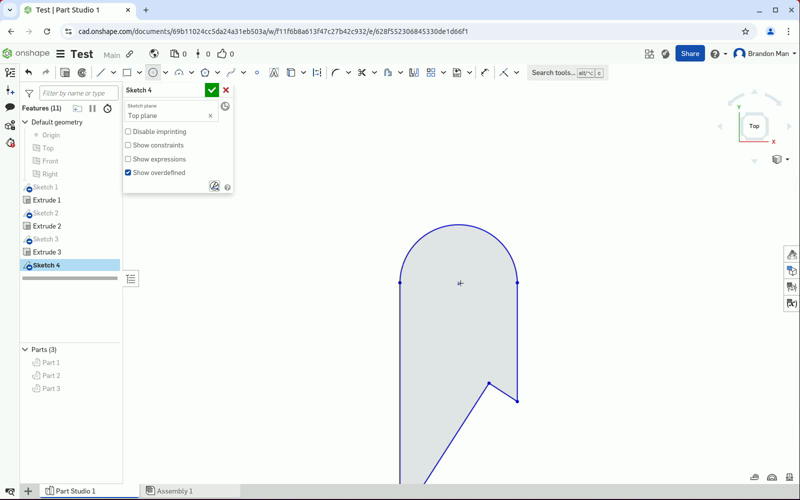
scroll(6)
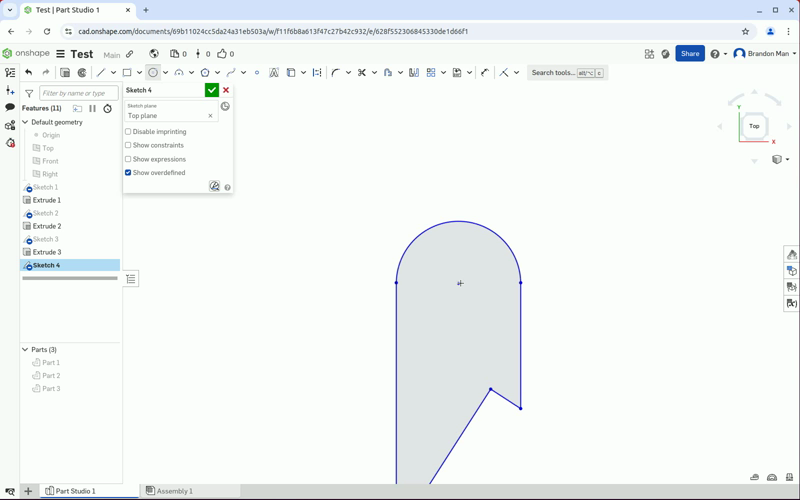
scroll(6)
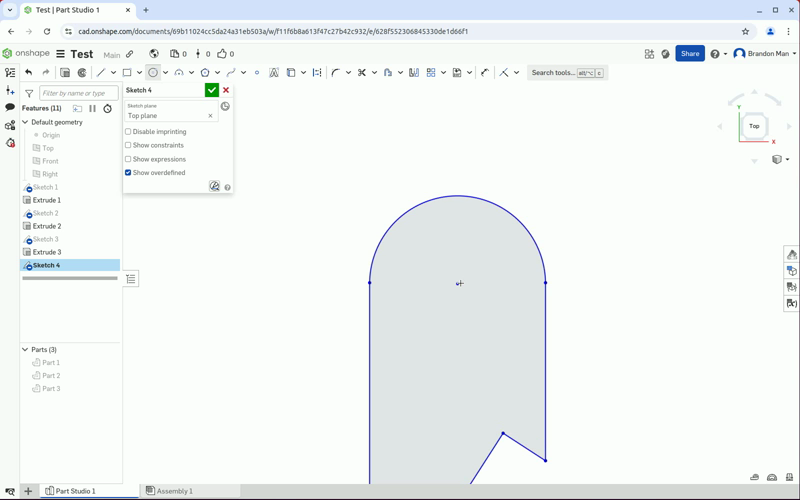
scroll(6)
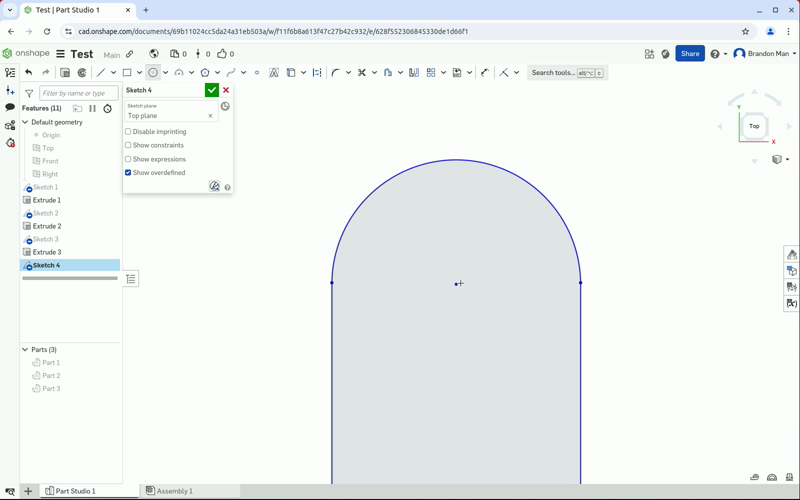
scroll(6)
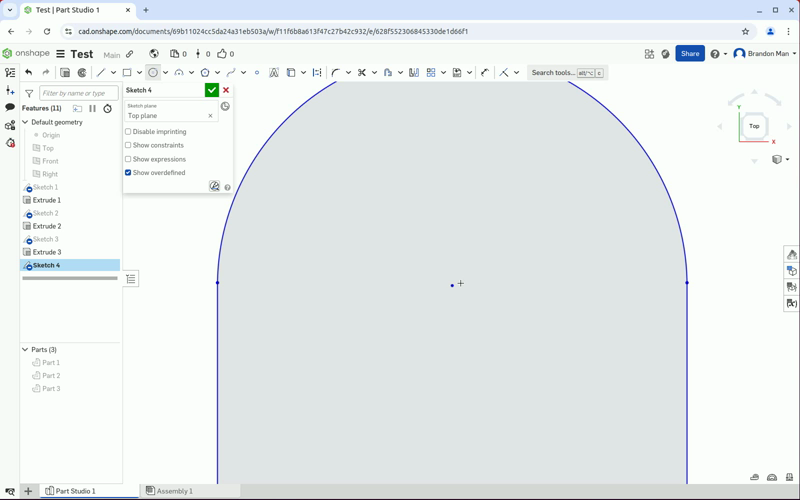
click(460, 282)
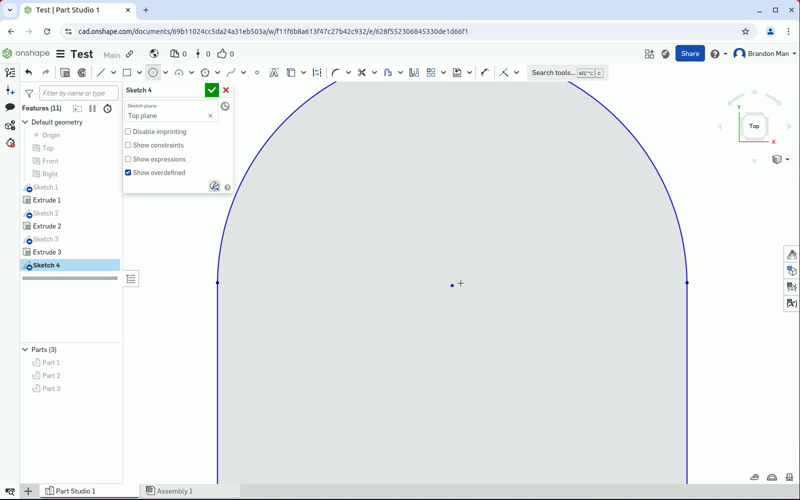
scroll(-6)
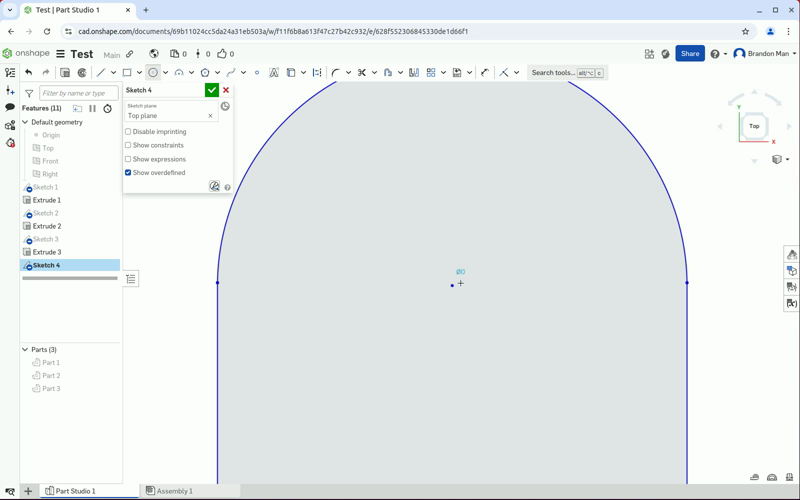
scroll(-6)
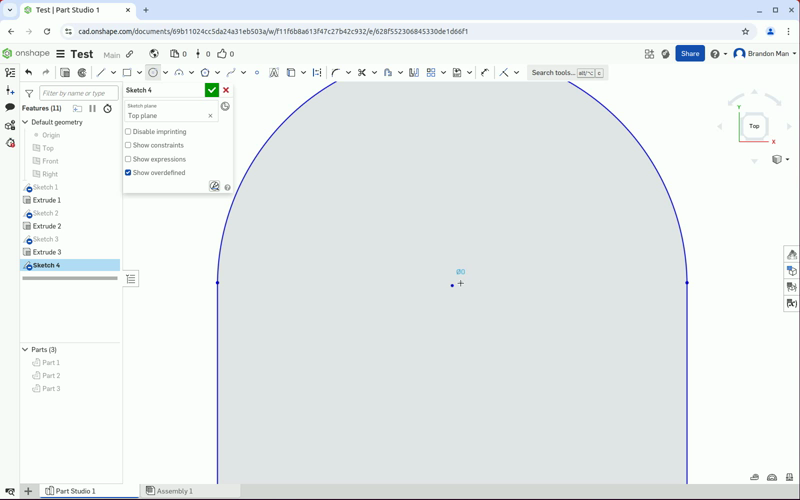
scroll(-6)
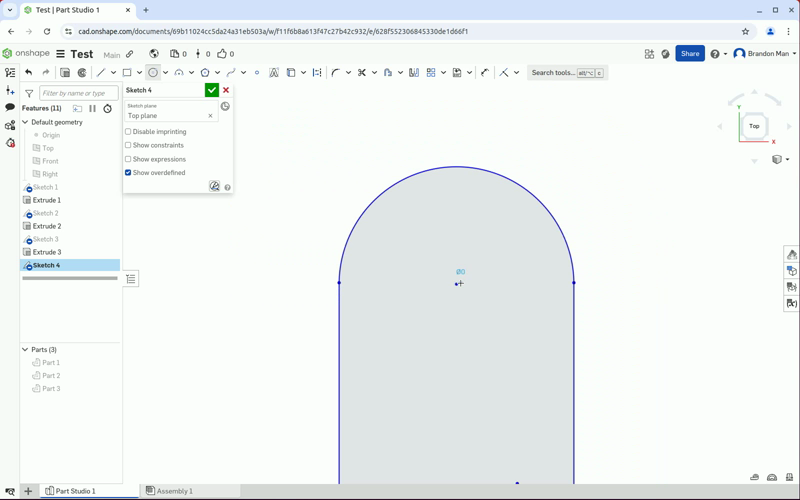
scroll(-6)
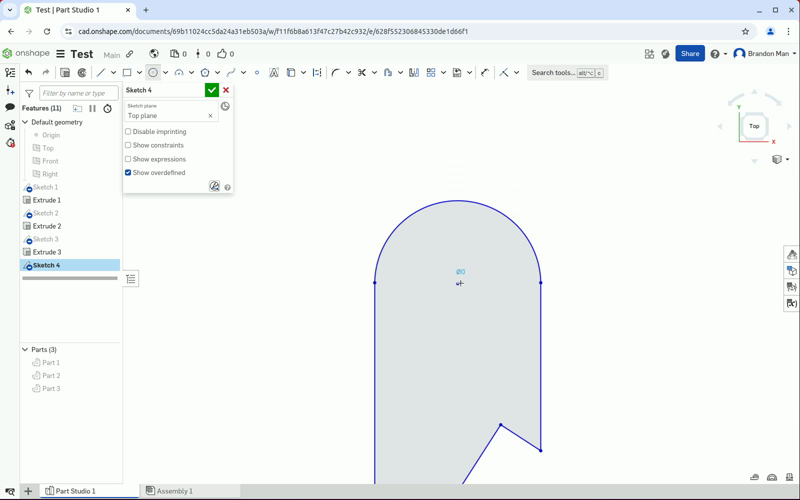
scroll(-6)
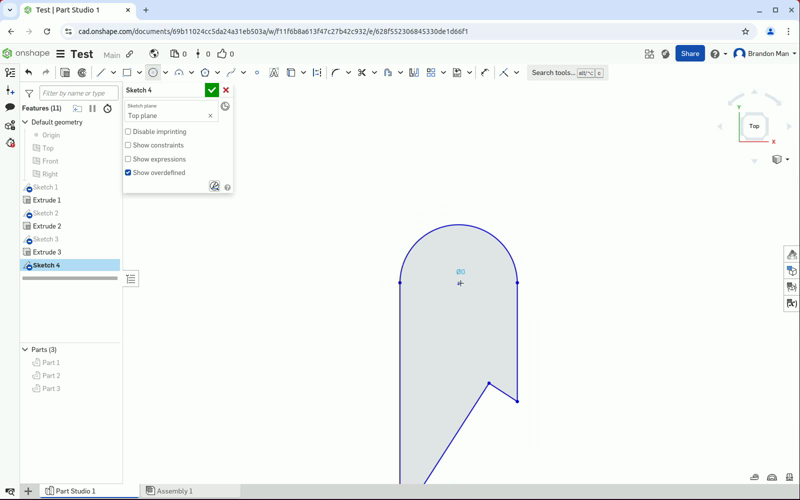
scroll(-6)
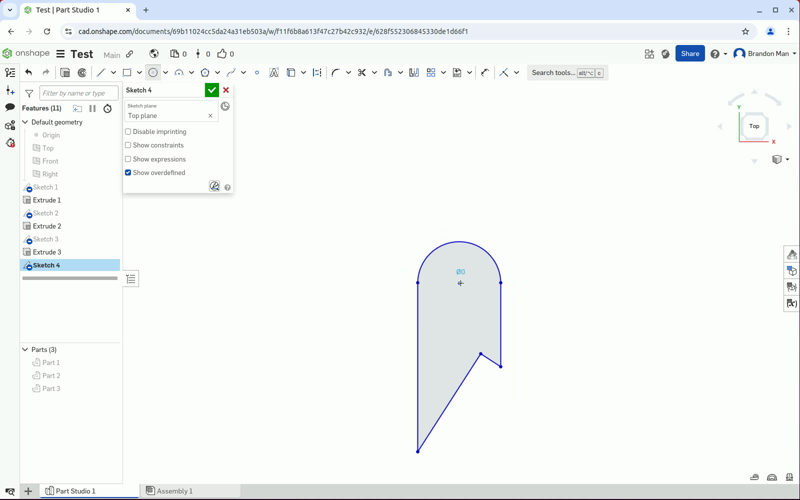
scroll(-6)
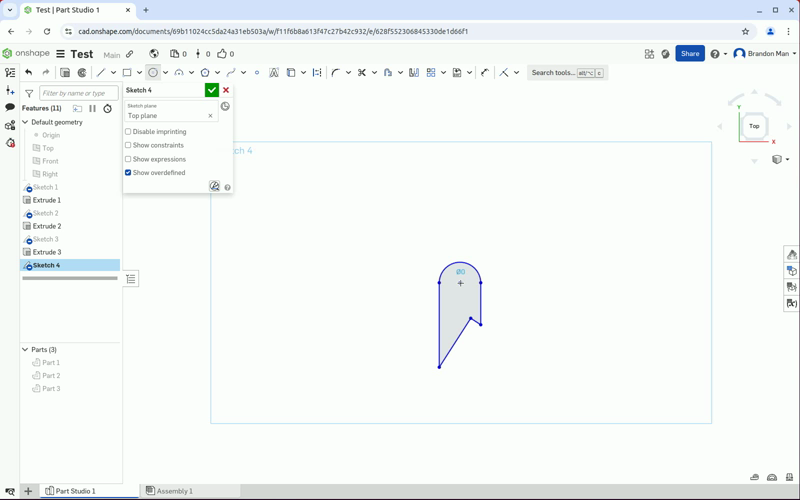
key_up(shift)
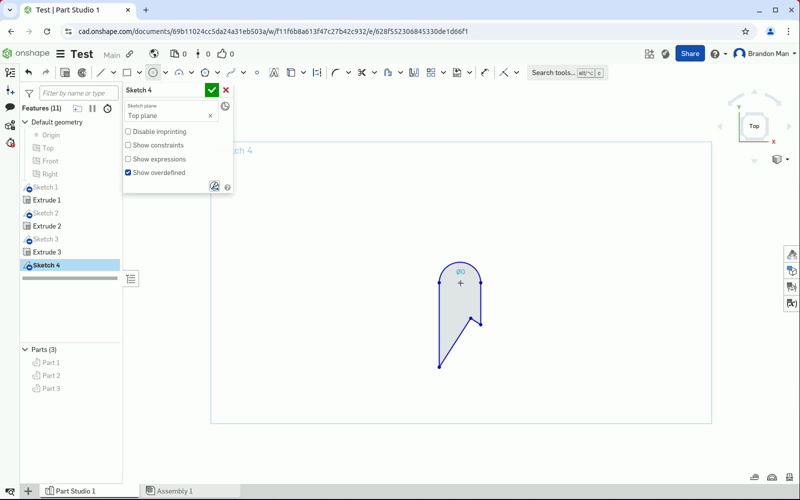
mouse_move(468, 282)
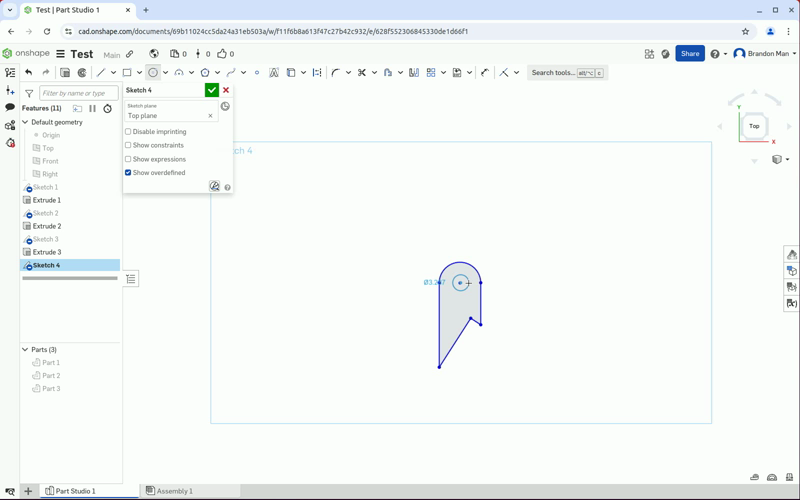
click(468, 282)
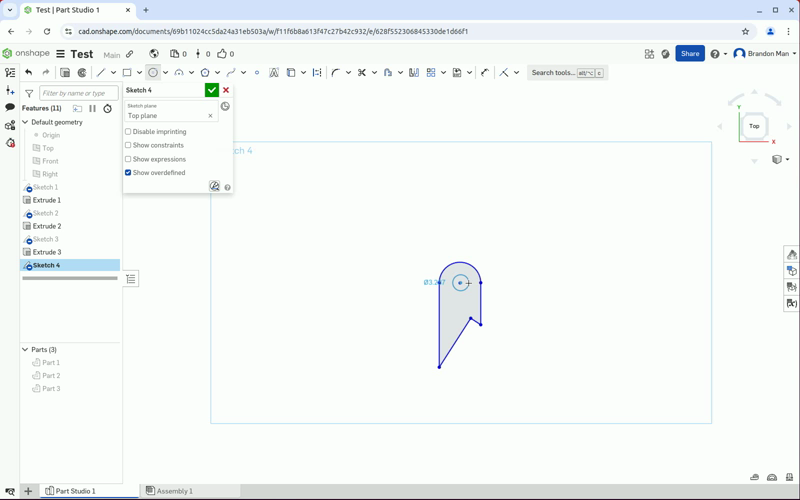
key(esc)
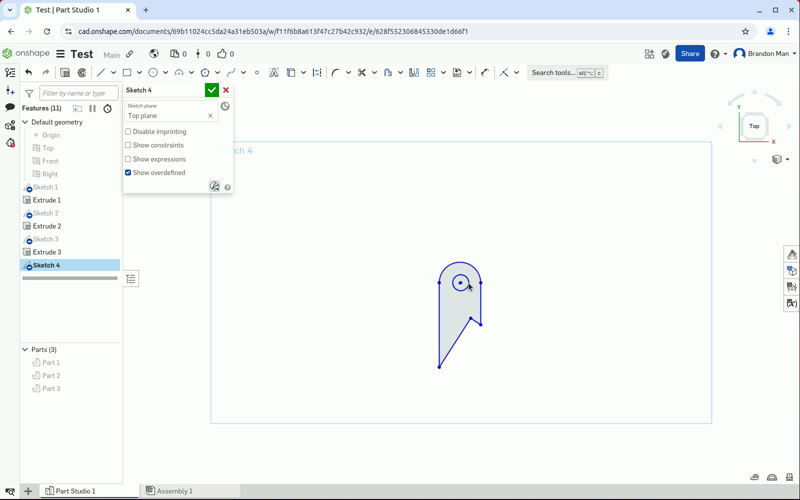
mouse_move(454, 293)
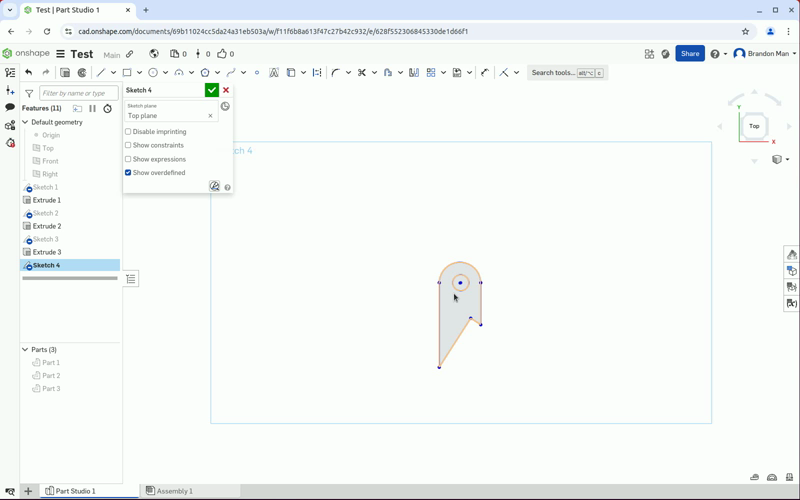
click(454, 293)
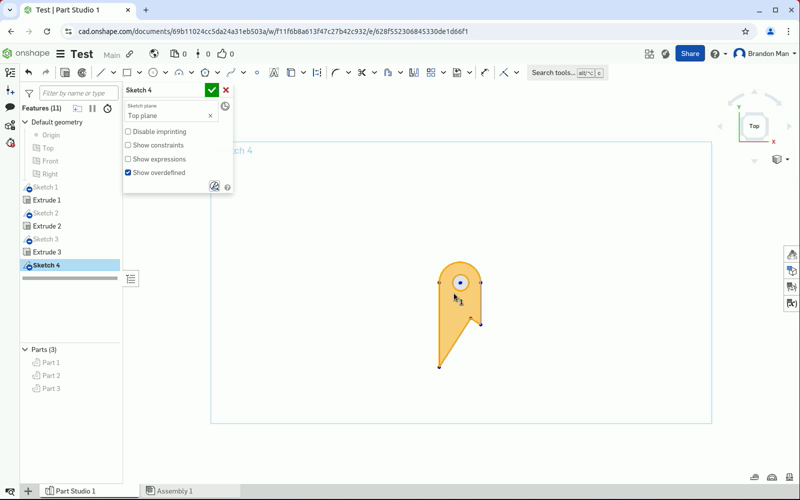
mouse_move(73, 352)
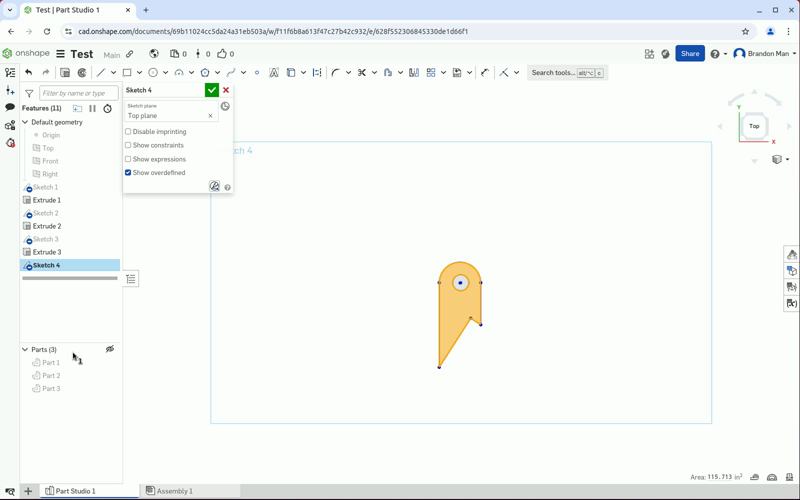
key(shift+y)
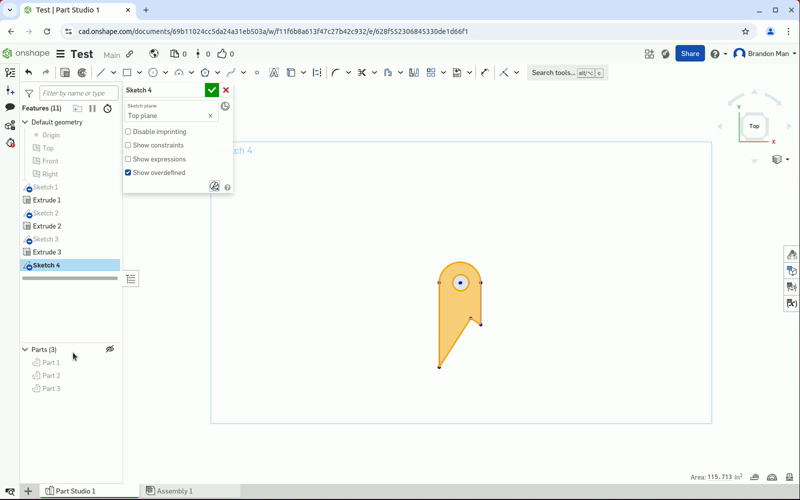
key(shift+e)
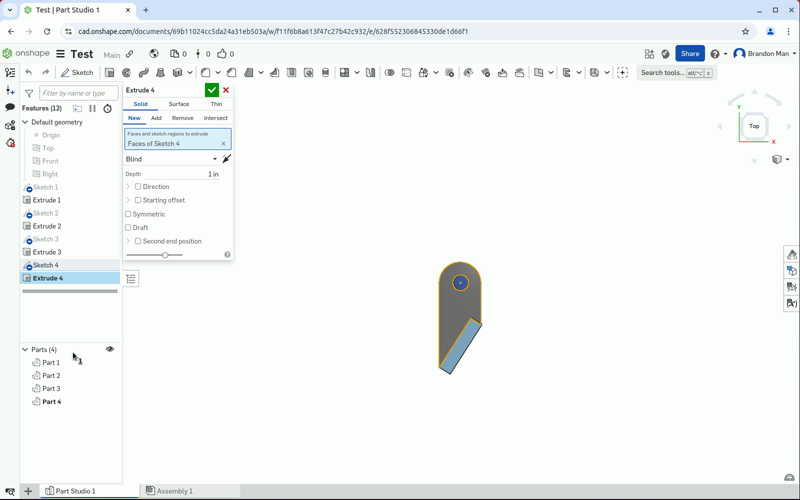
mouse_move(143, 106)
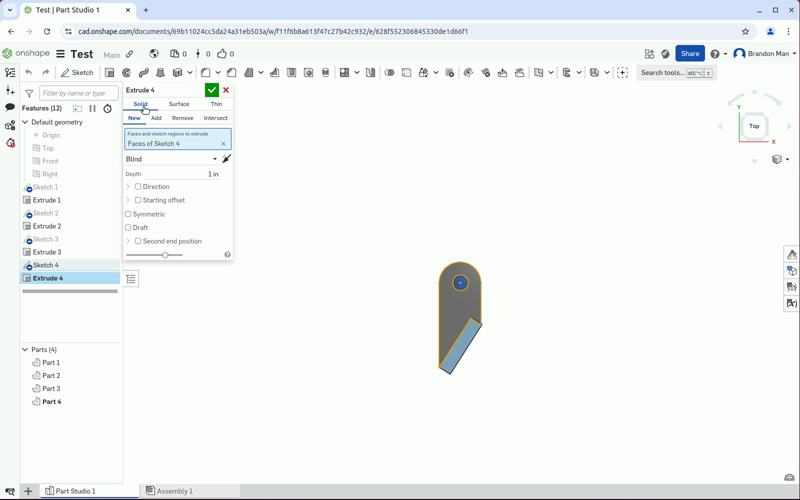
click(143, 106)
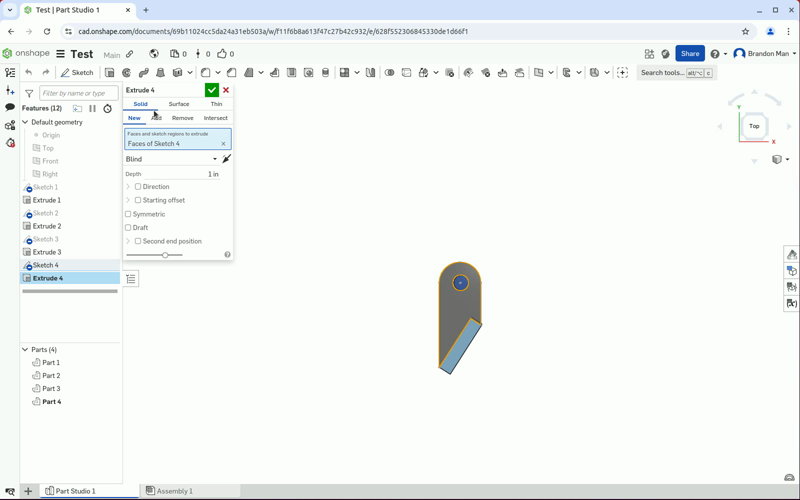
mouse_move(186, 120)
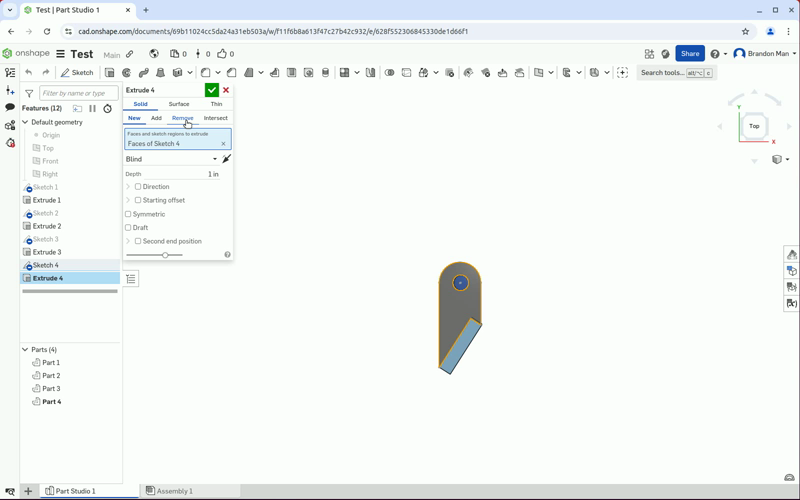
click(186, 120)
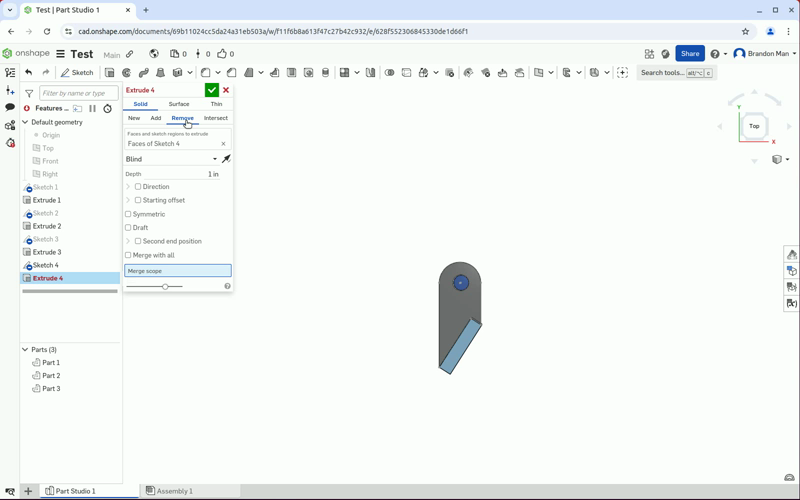
key(tab, 4)
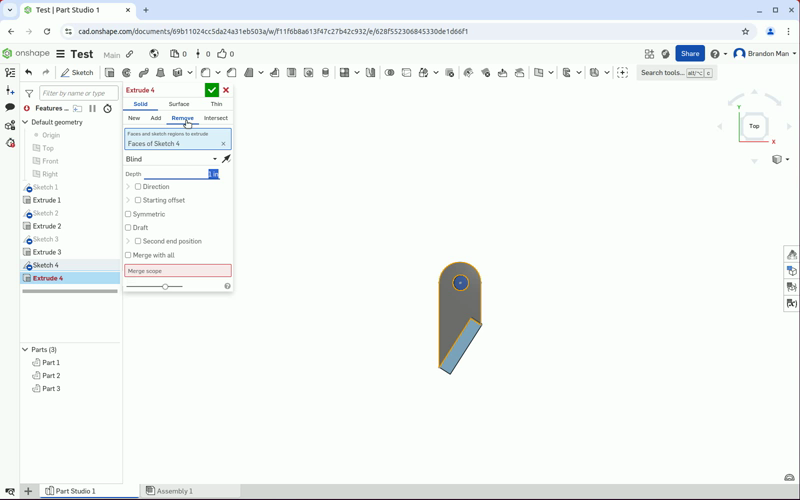
text(34.18)
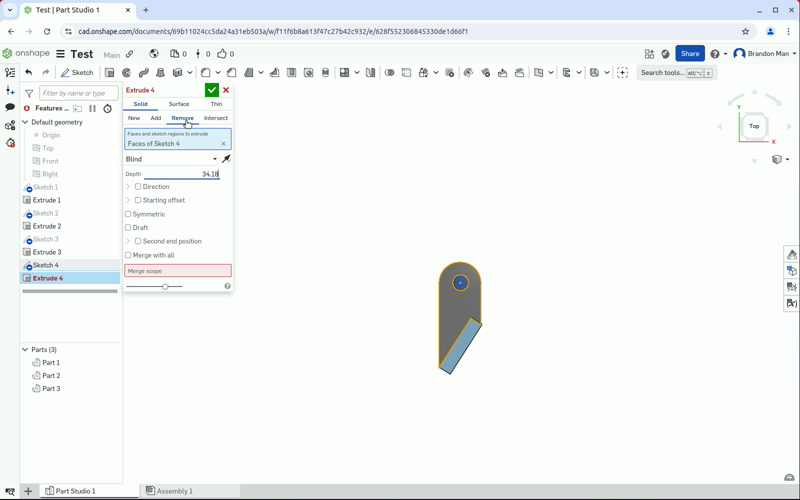
key(tab, 3)
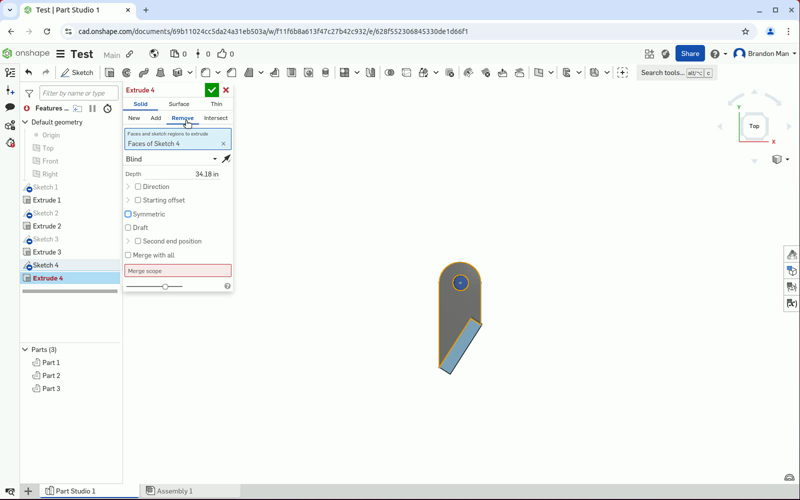
key(space)
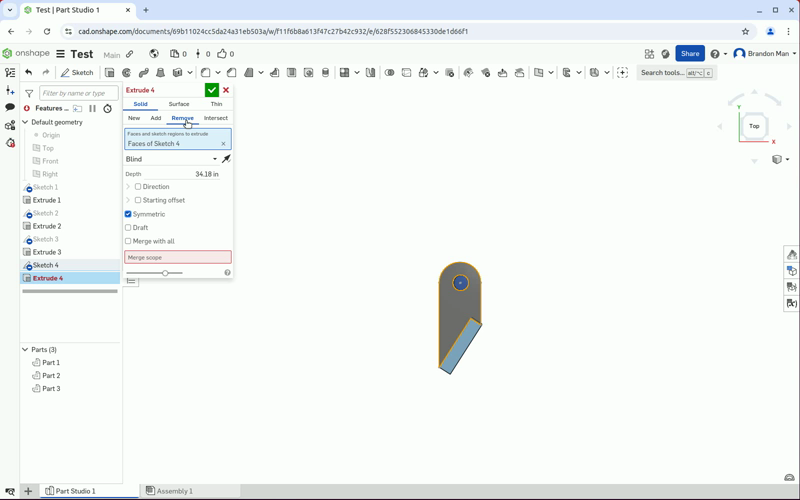
key(tab, 2)
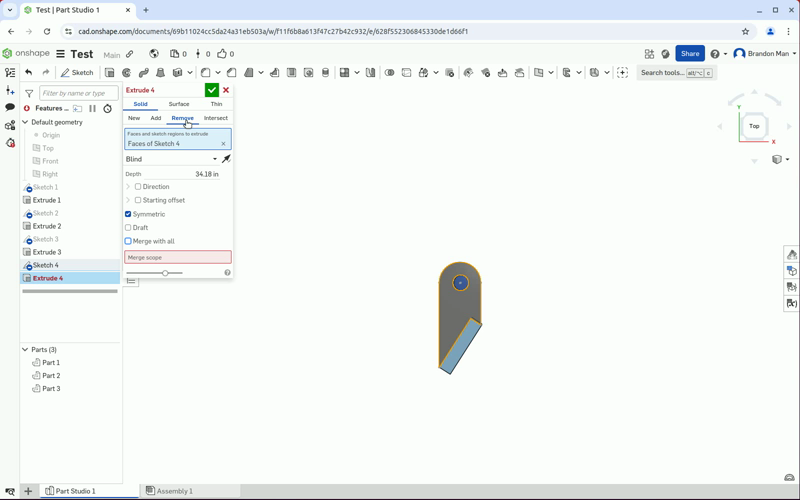
key(space)
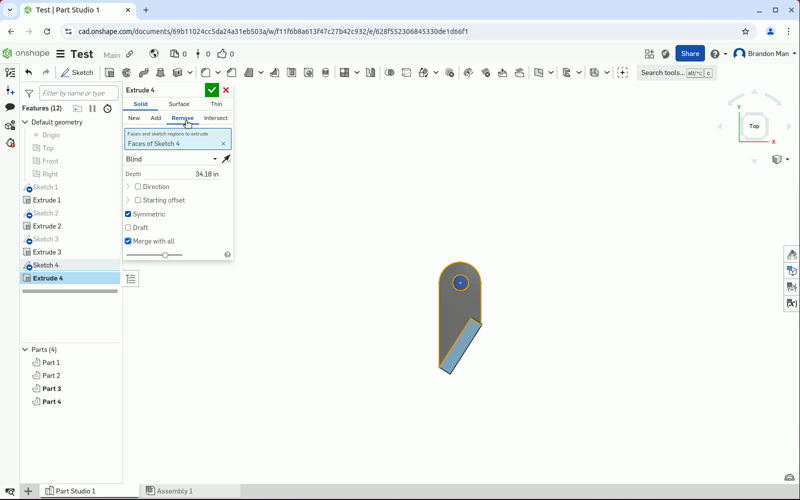
key(enter)
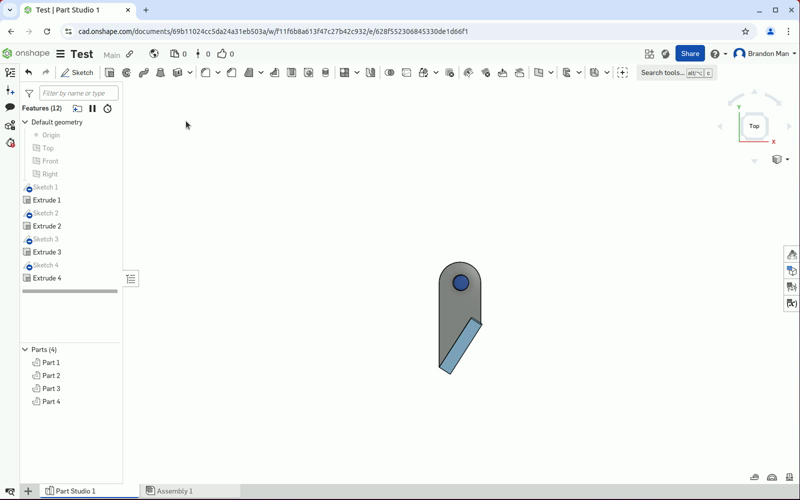
key(shift+h)
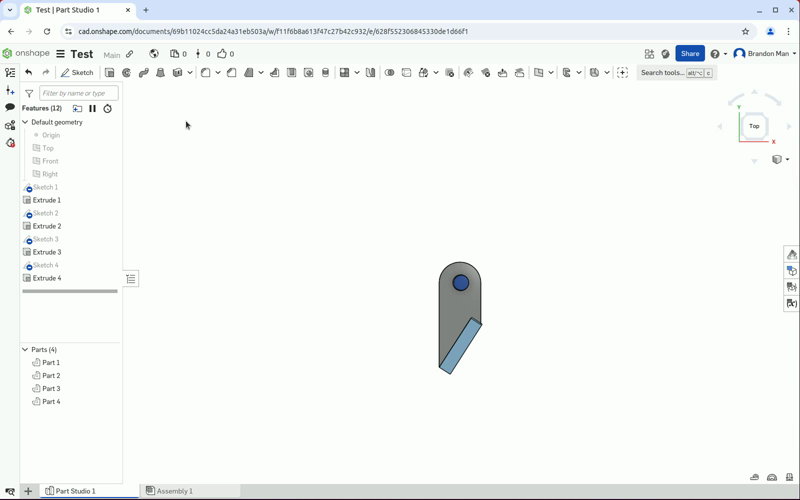
key(shift+h)
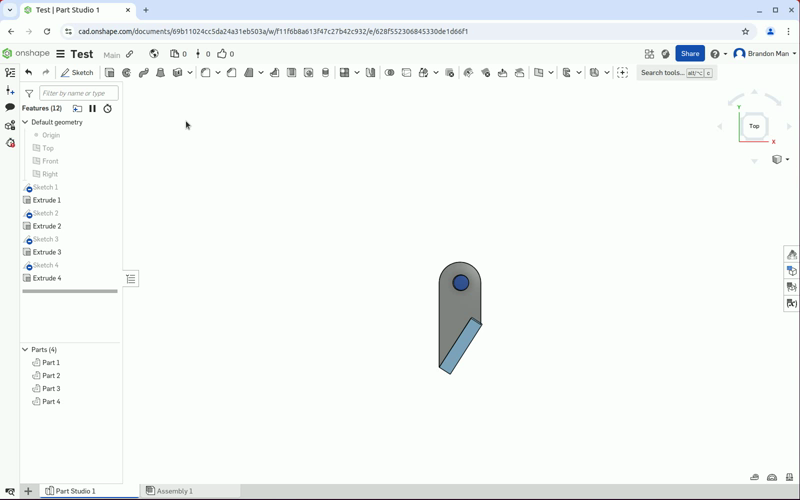
mouse_move(73, 189)
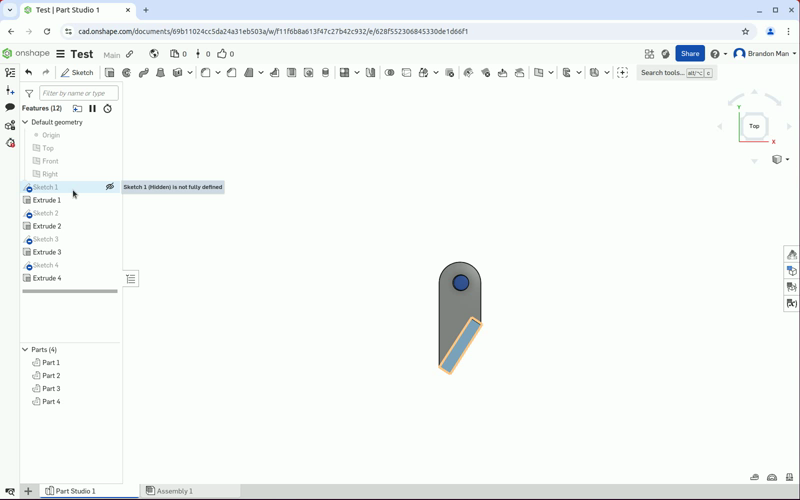
click(73, 189)
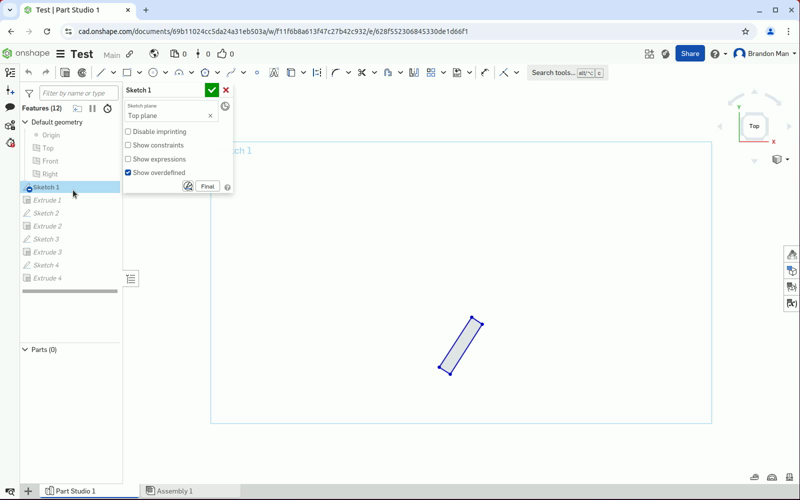
mouse_move(229, 92)
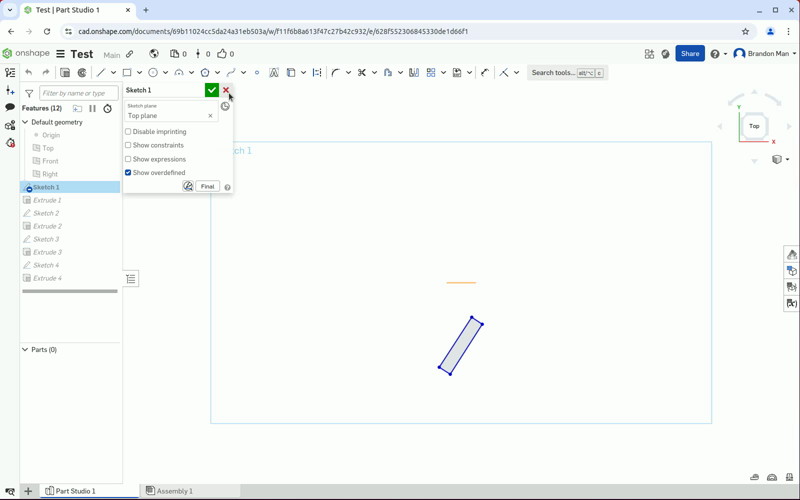
click(229, 92)
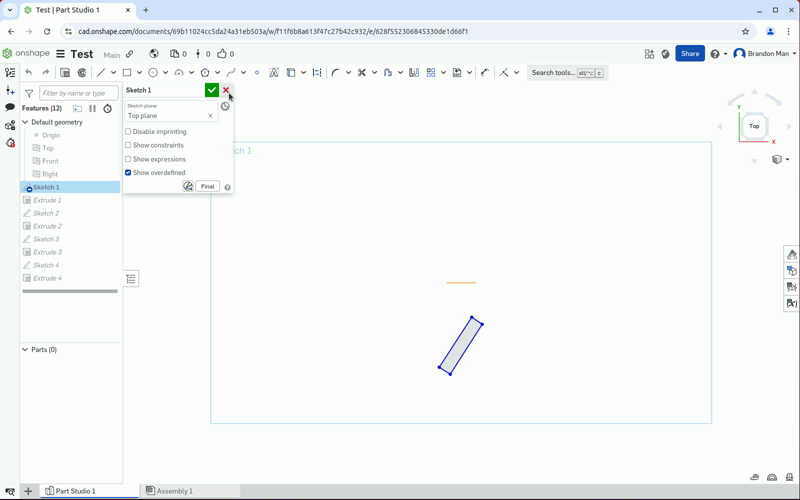
key(shift+s)
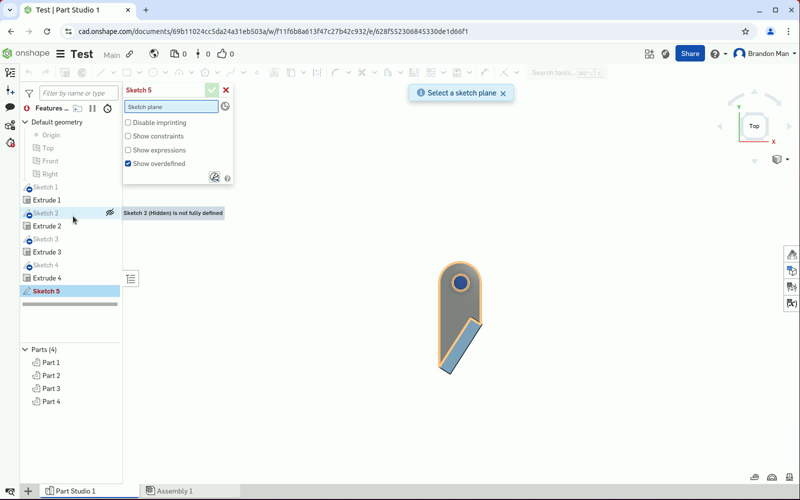
scroll(3)
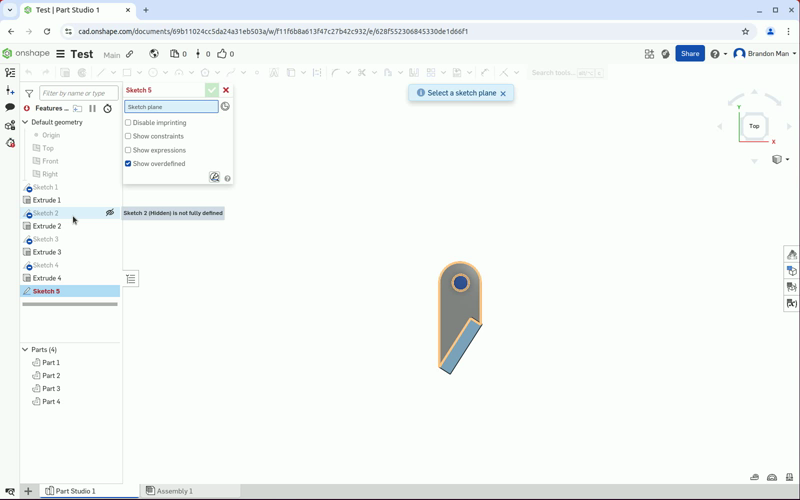
mouse_move(73, 150)
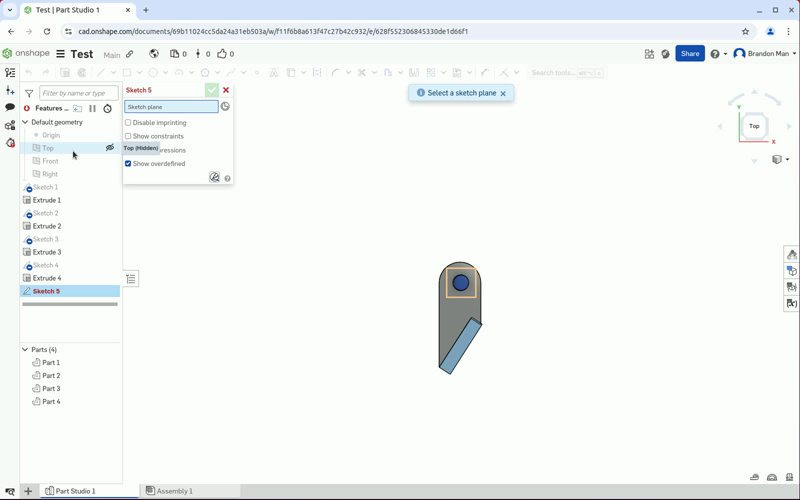
click(73, 150)
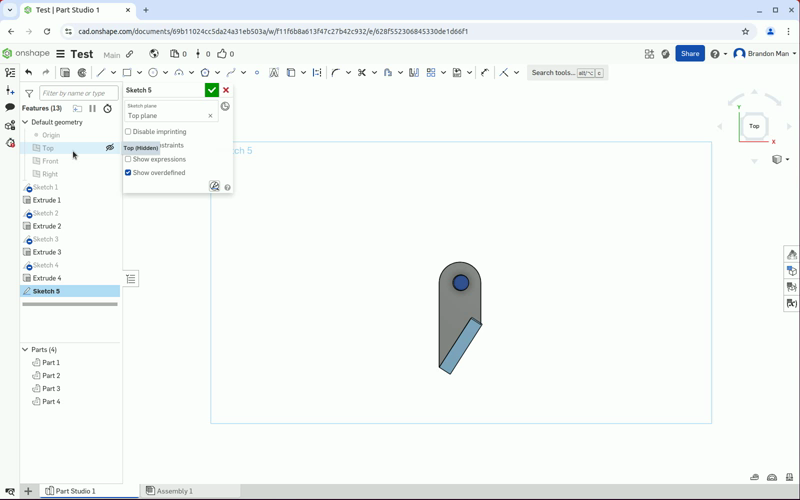
mouse_move(73, 352)
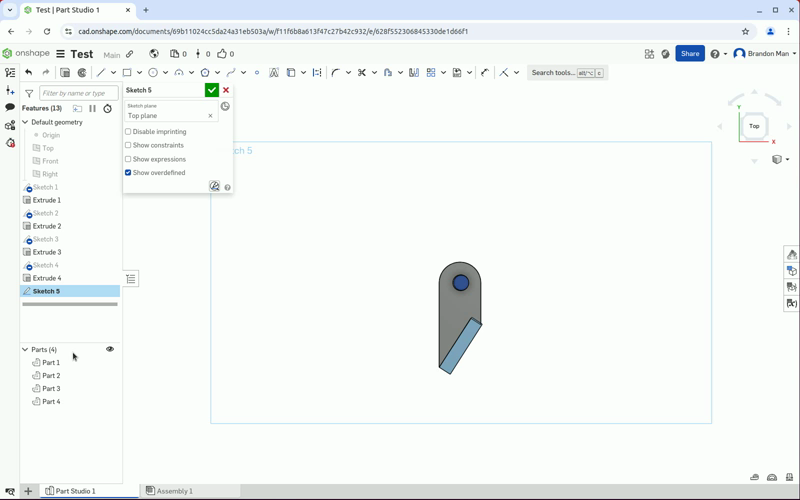
key(y)
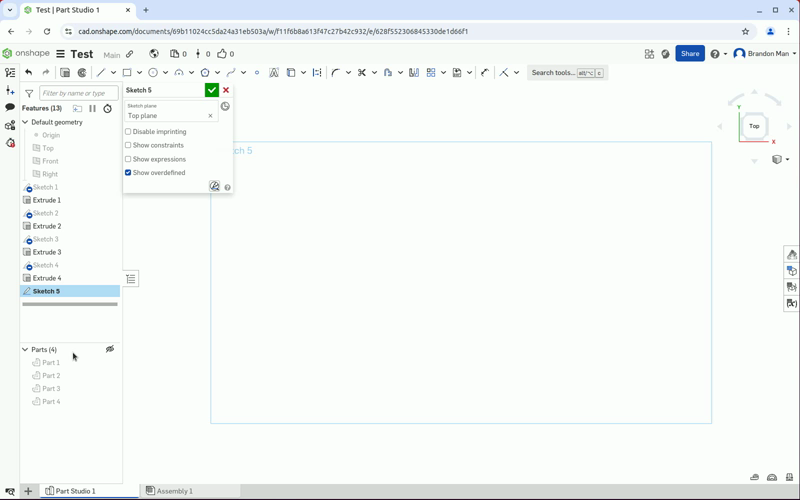
key(c)
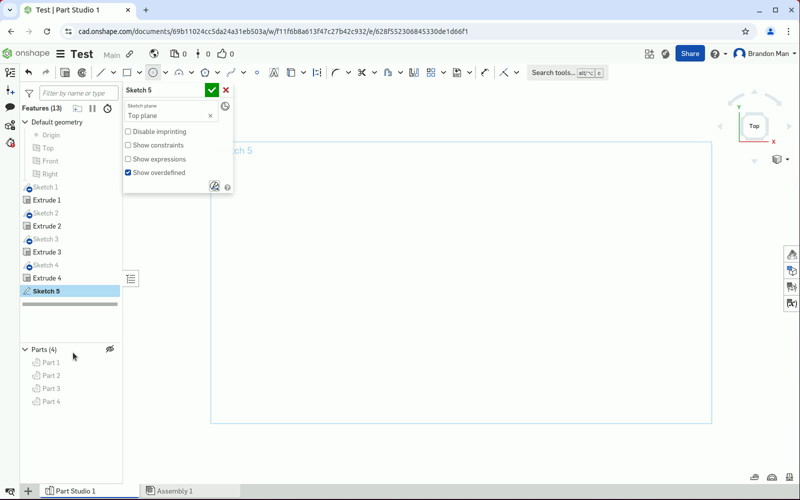
key_down(shift)
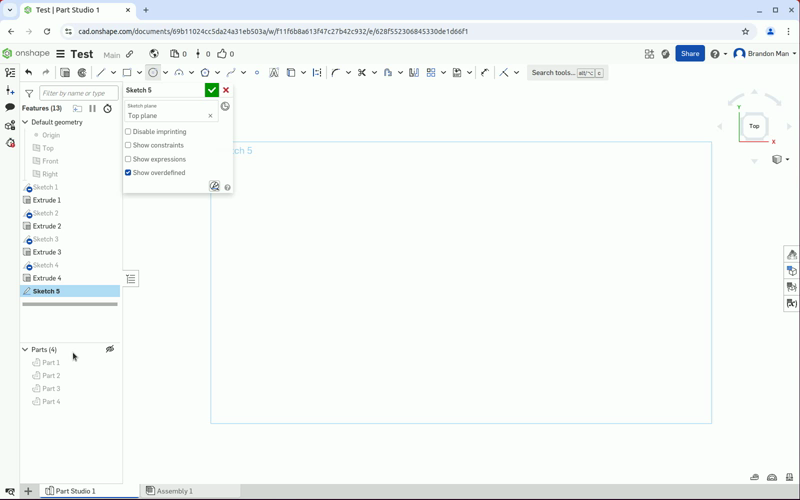
mouse_move(461, 282)
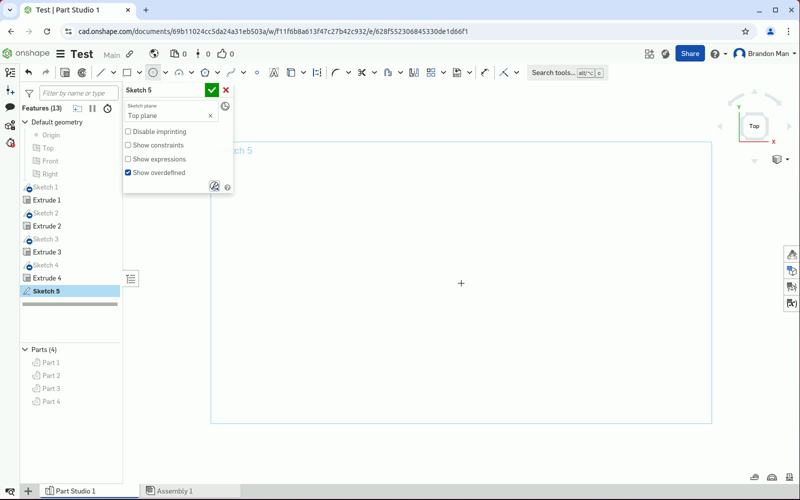
click(461, 282)
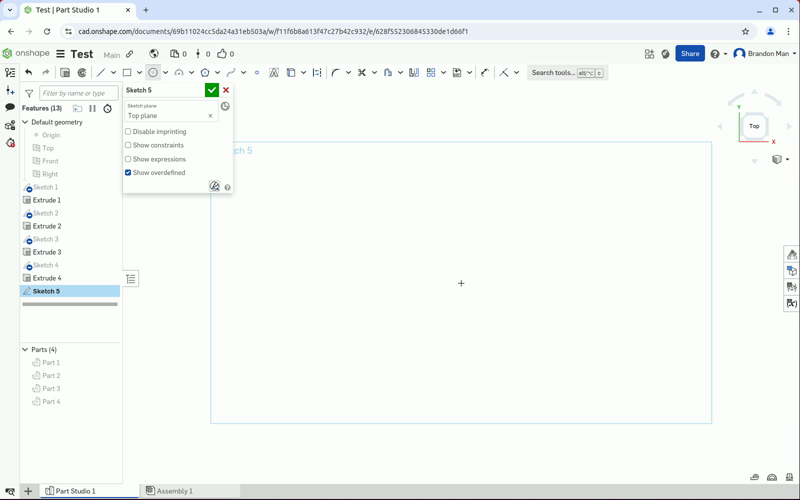
key_up(shift)
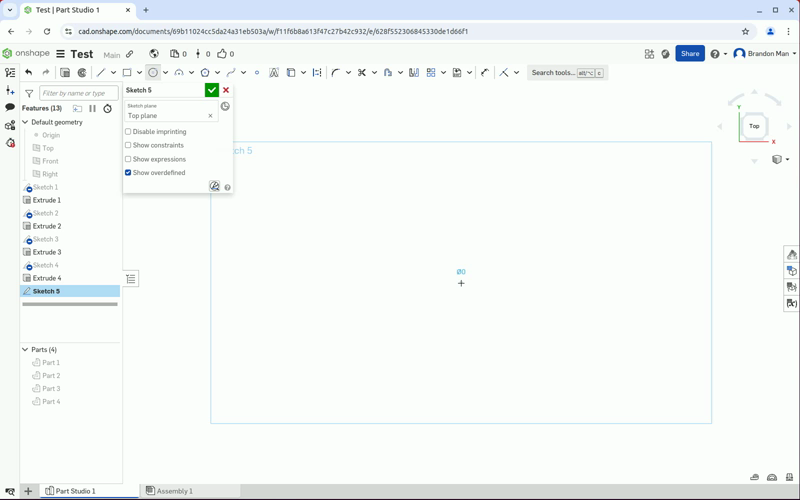
mouse_move(468, 282)
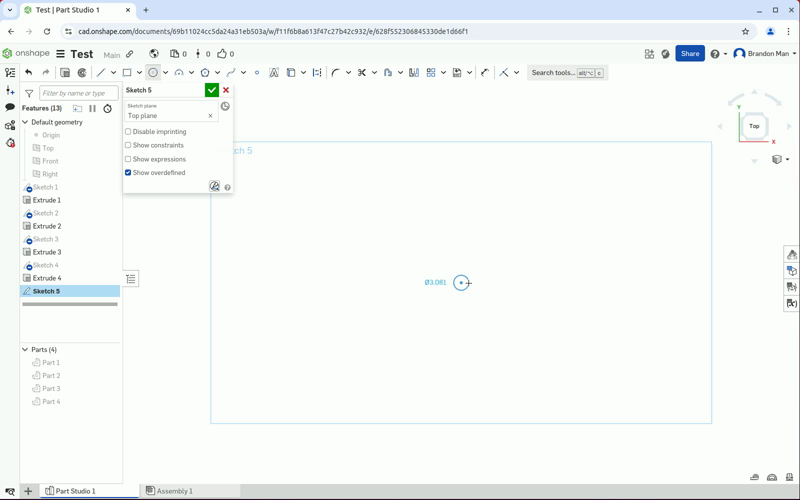
click(468, 282)
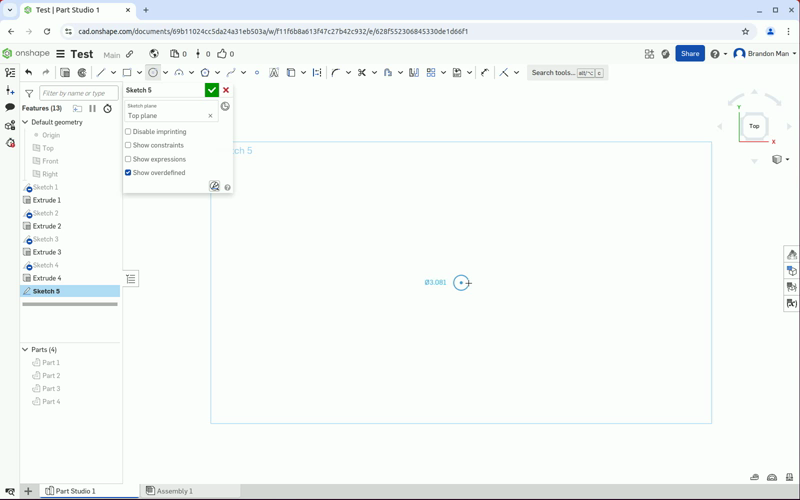
key(esc)
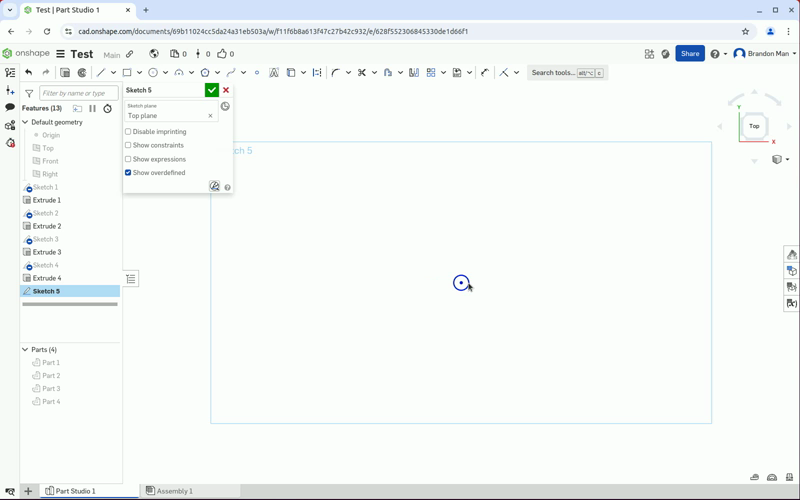
mouse_move(461, 287)
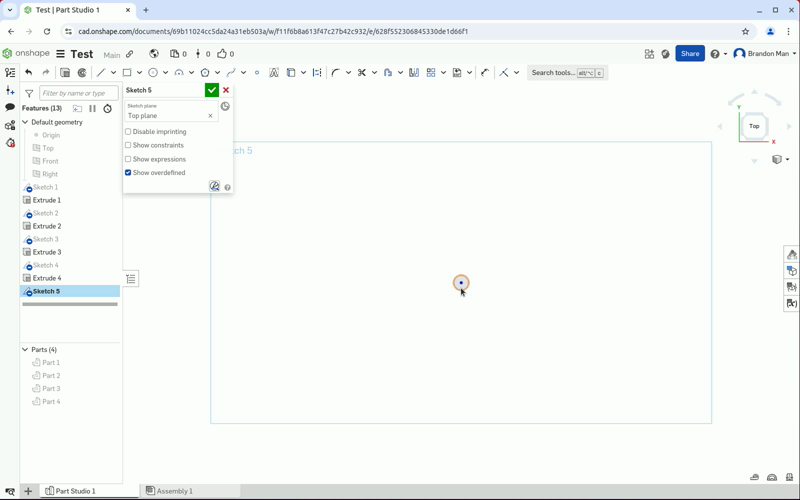
scroll(6)
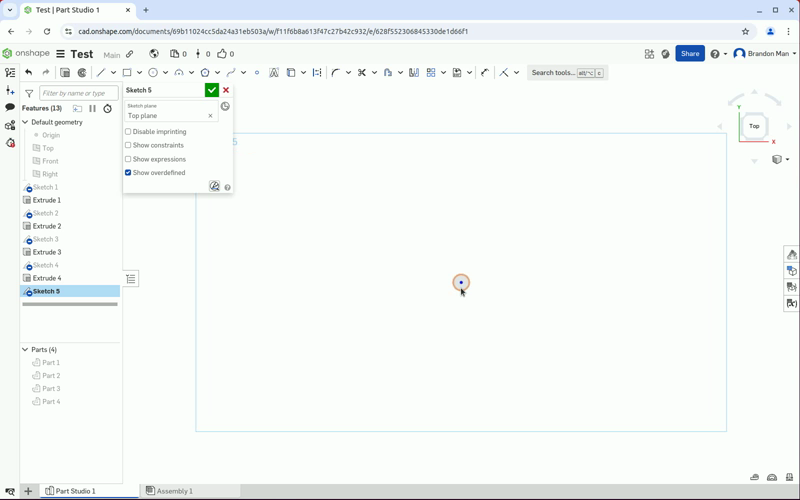
scroll(6)
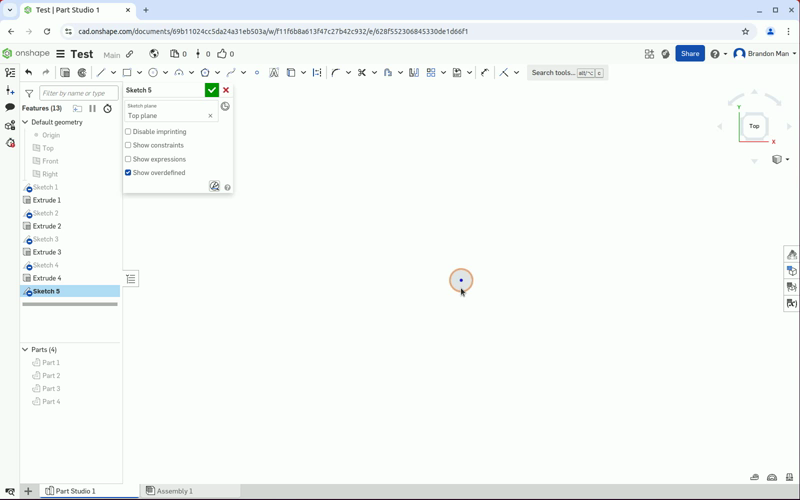
scroll(6)
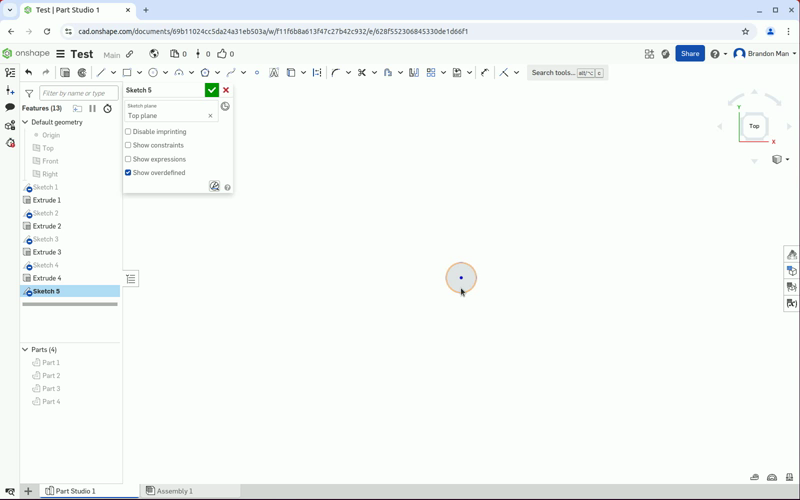
scroll(6)
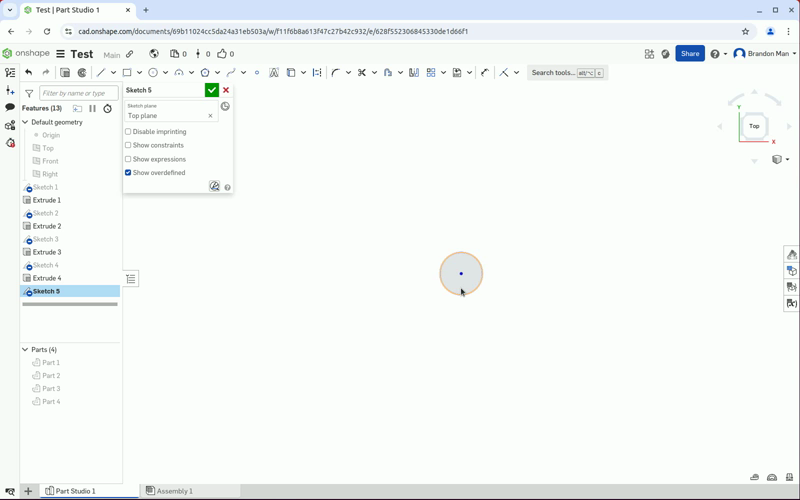
scroll(6)
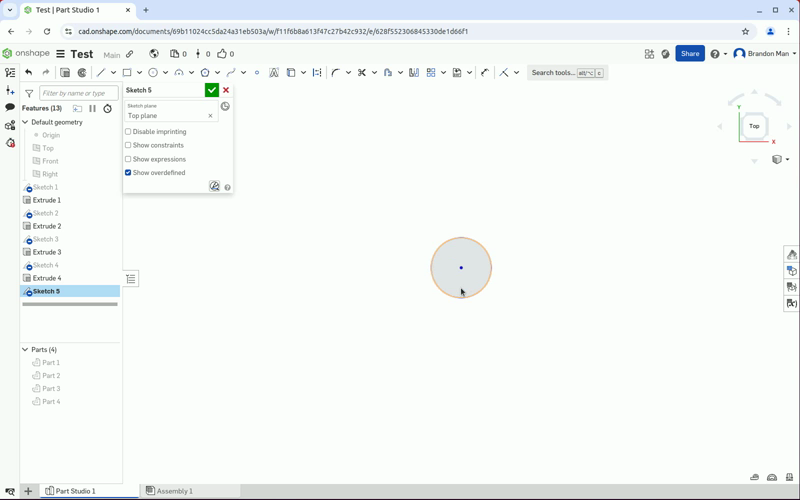
scroll(6)
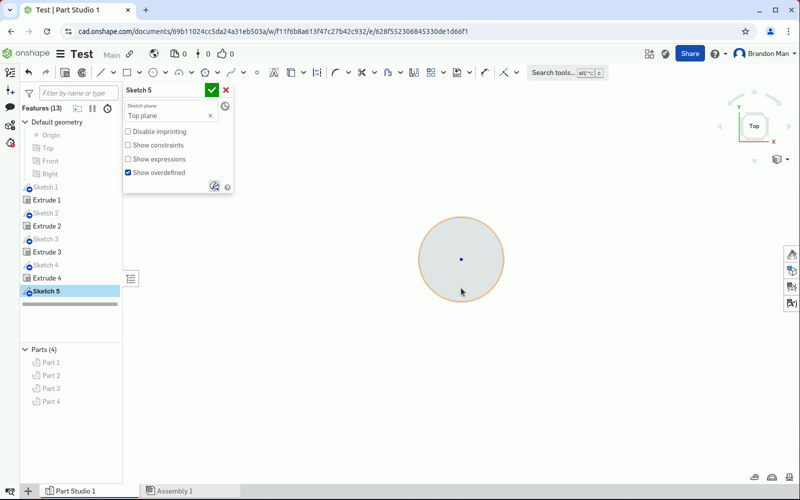
scroll(6)
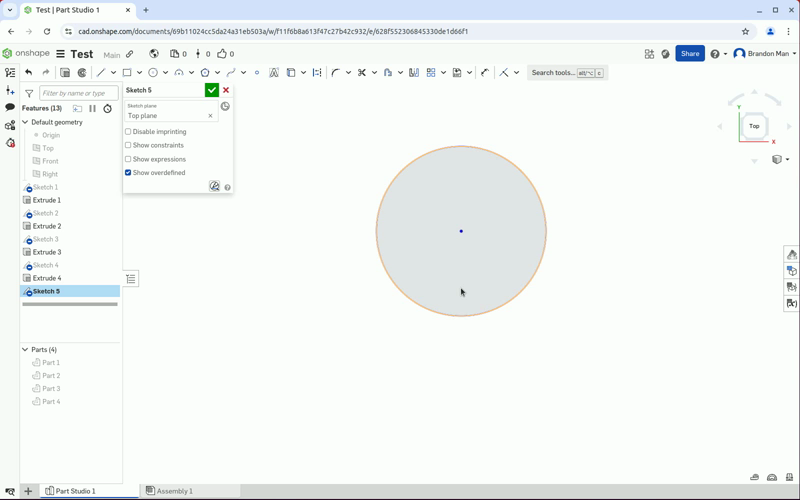
click(461, 287)
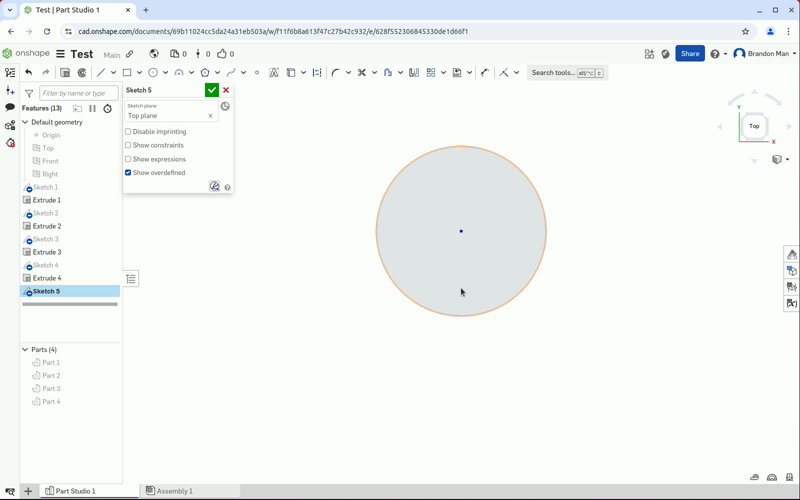
scroll(-6)
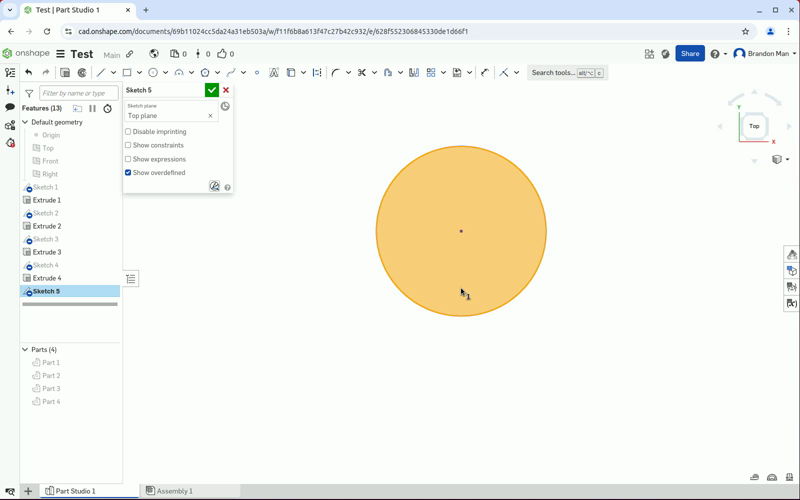
scroll(-6)
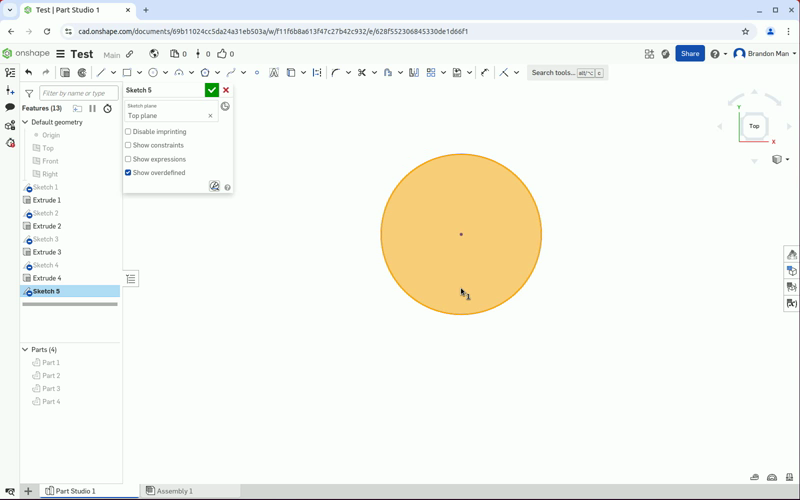
scroll(-6)
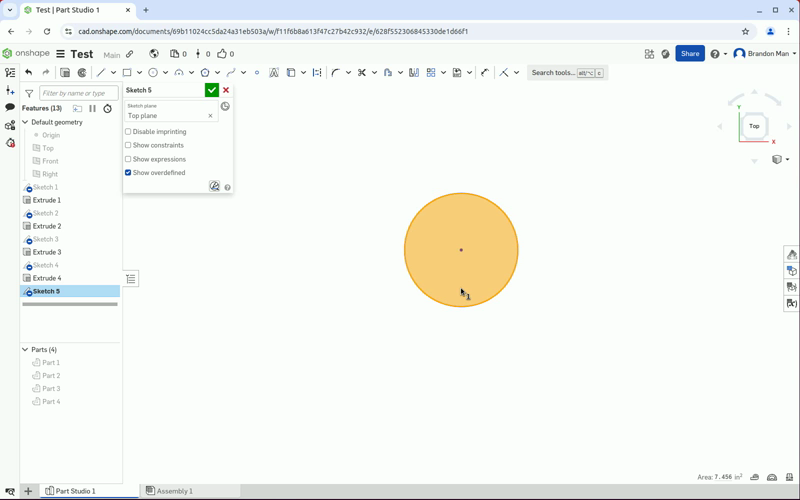
scroll(-6)
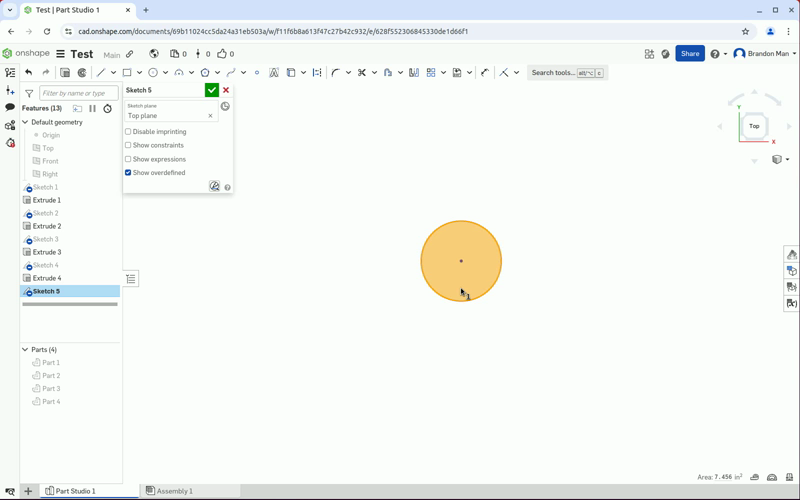
scroll(-6)
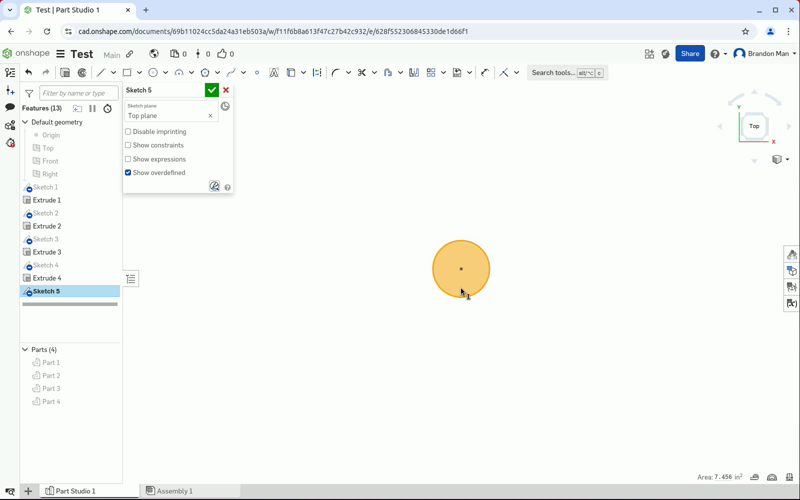
scroll(-6)
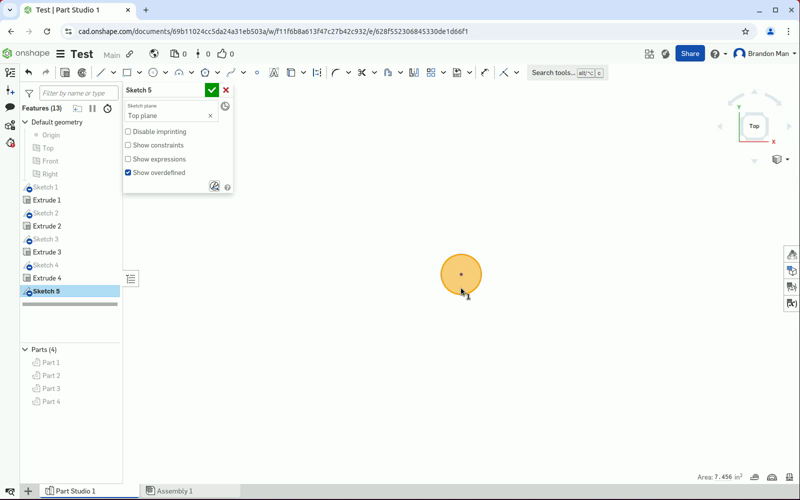
scroll(-6)
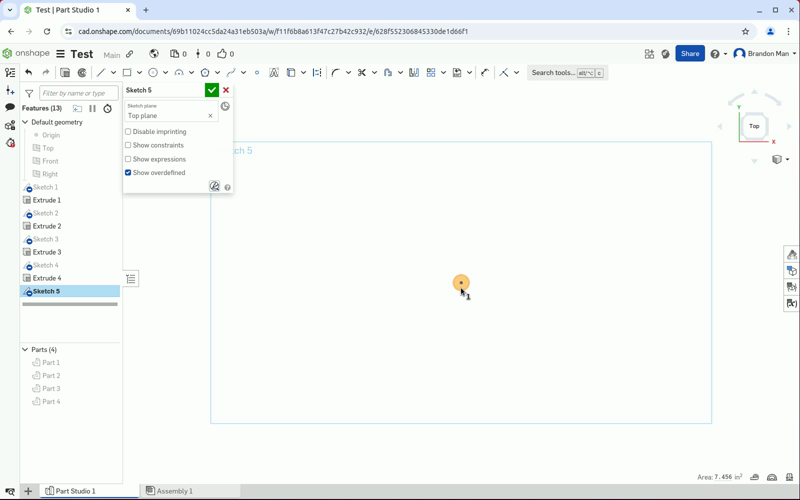
mouse_move(73, 352)
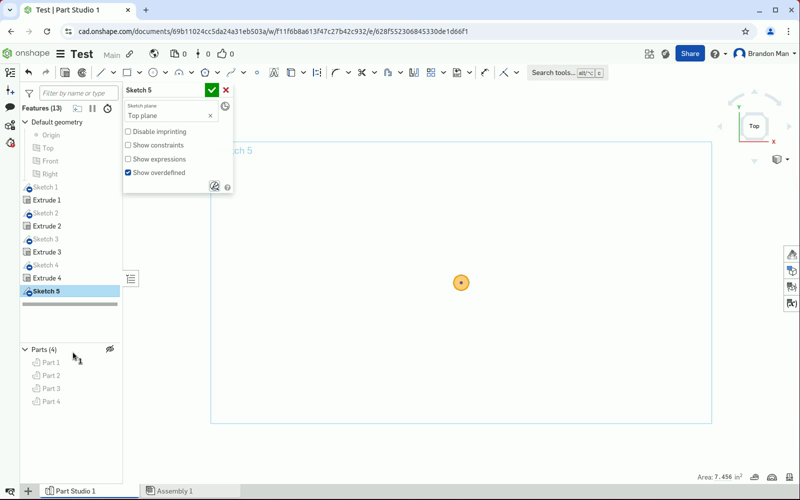
key(shift+y)
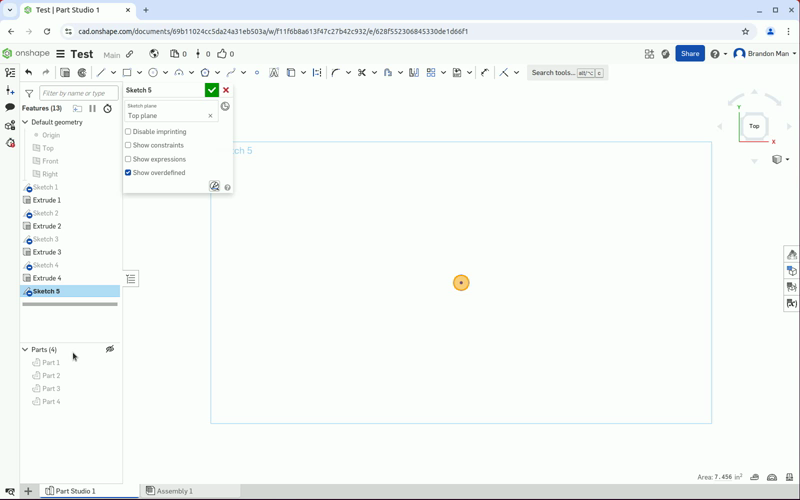
key(shift+e)
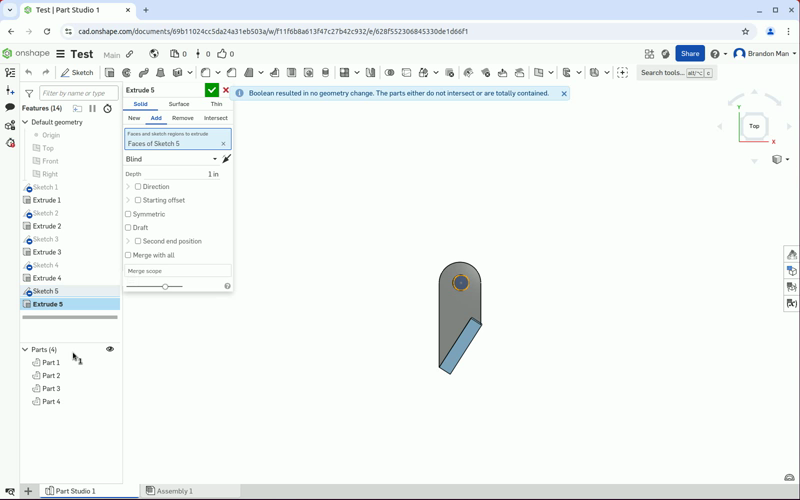
mouse_move(143, 106)
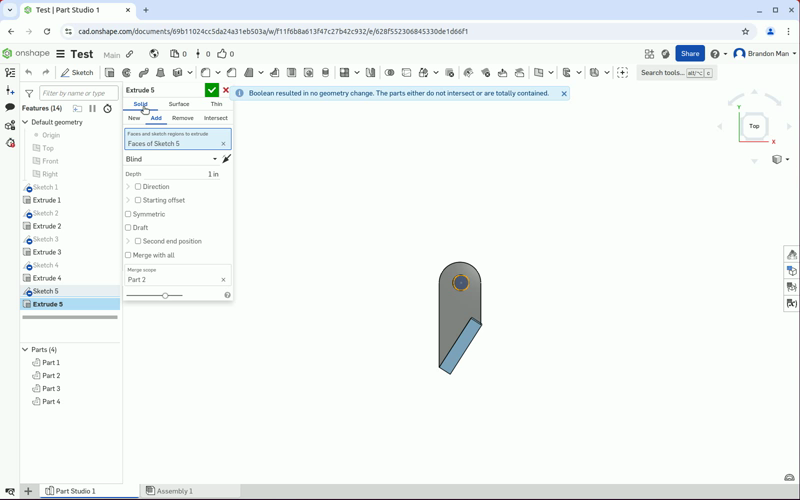
click(143, 106)
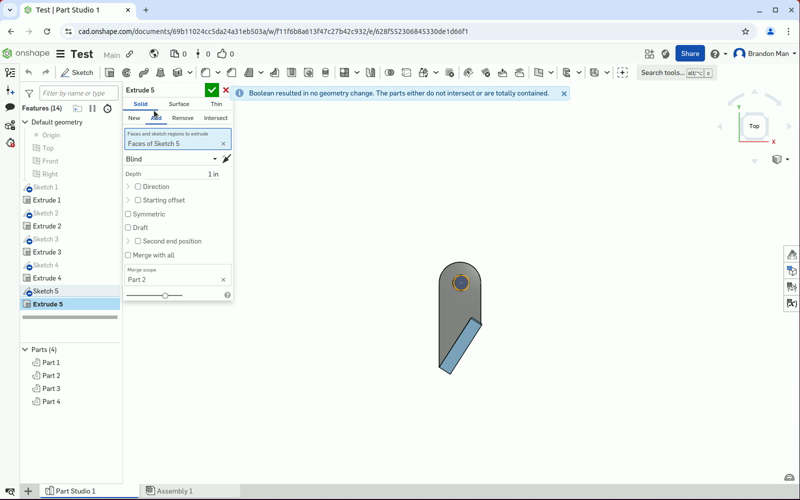
mouse_move(186, 120)
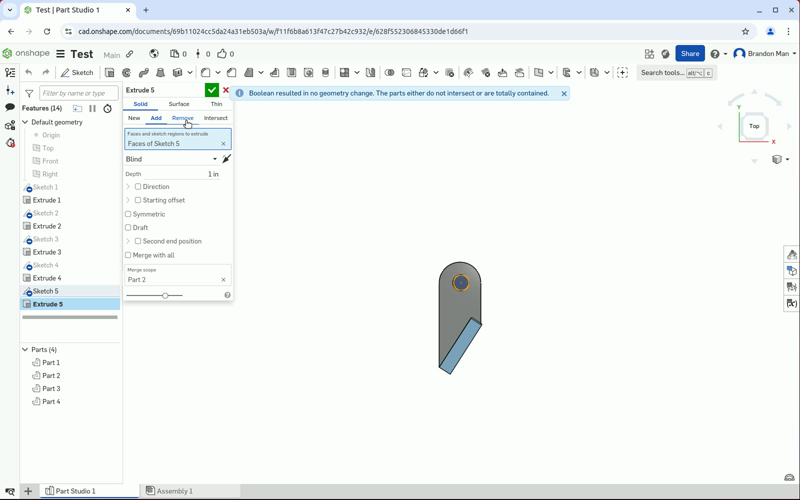
click(186, 120)
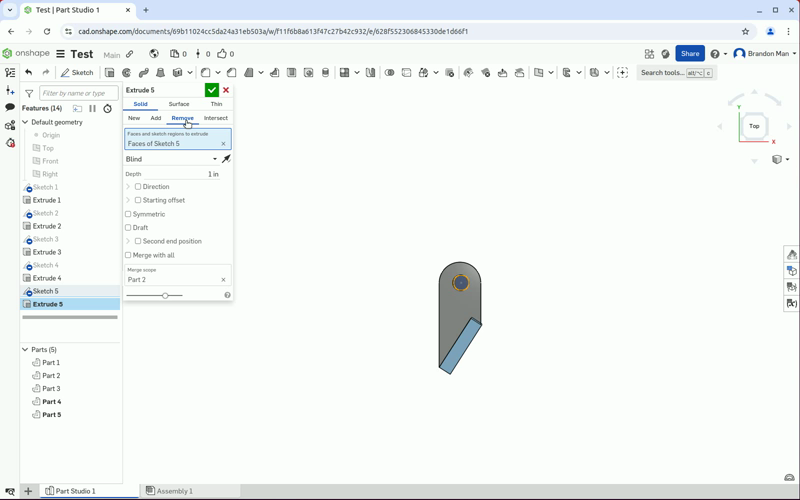
key(tab, 4)
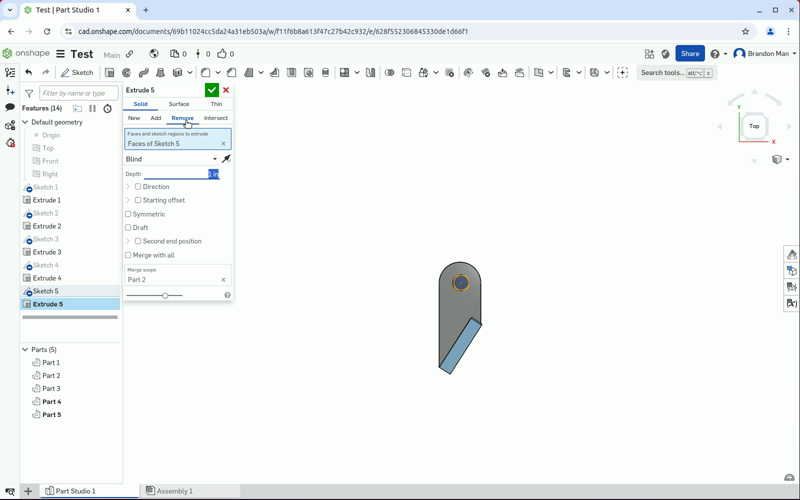
text(34.18)
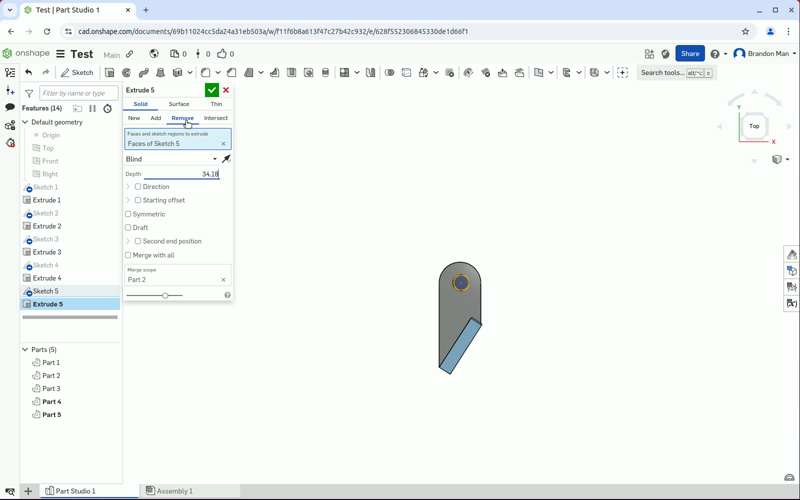
key(tab, 3)
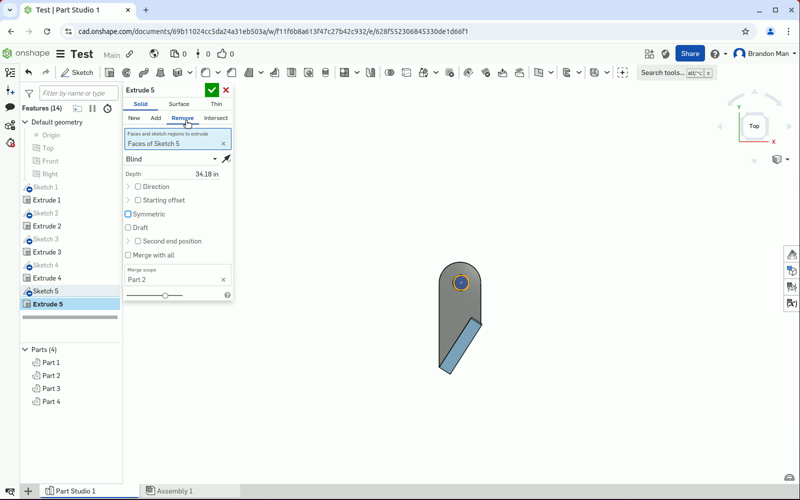
key(space)
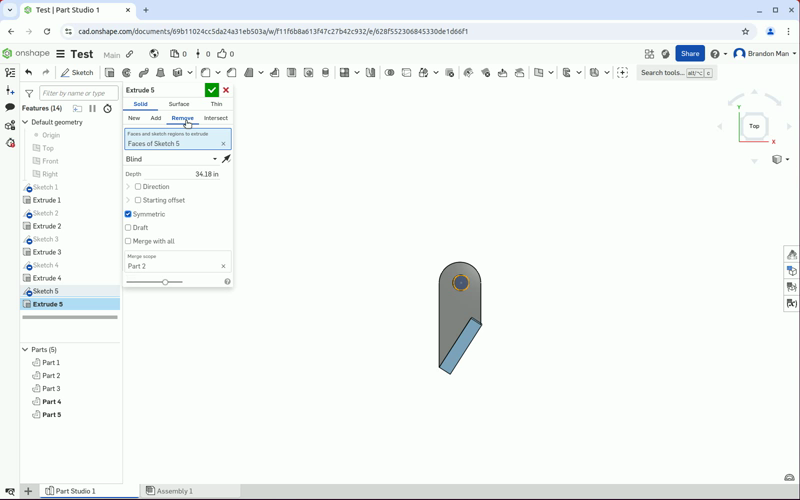
key(tab, 2)
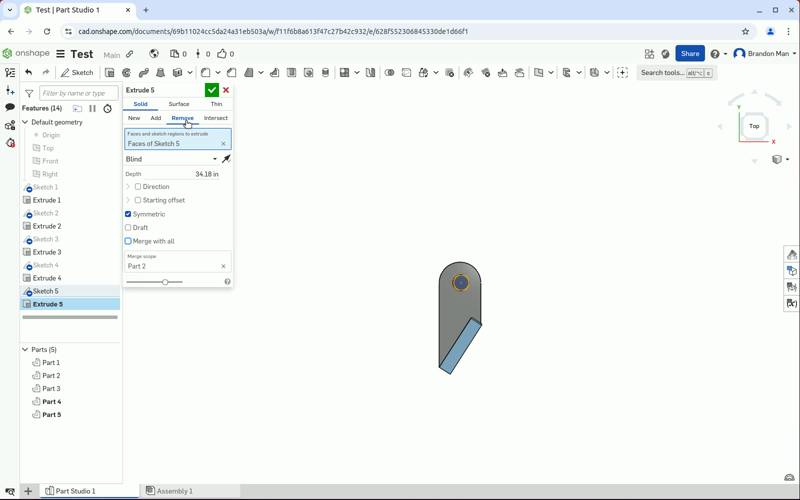
key(space)
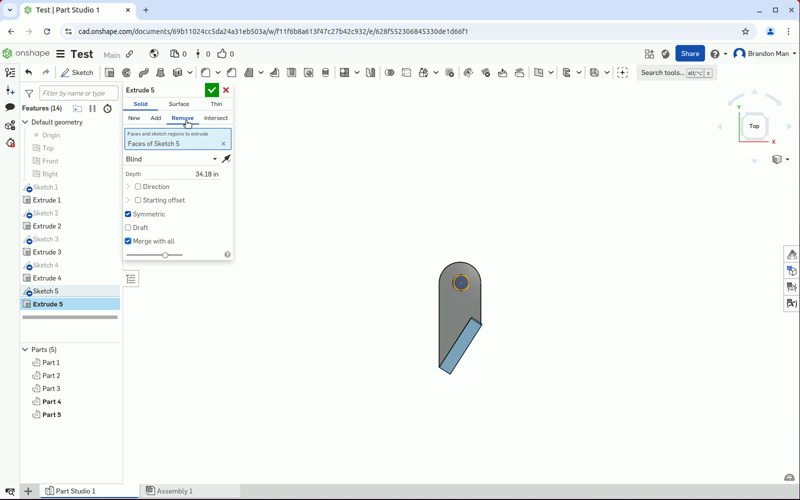
key(enter)
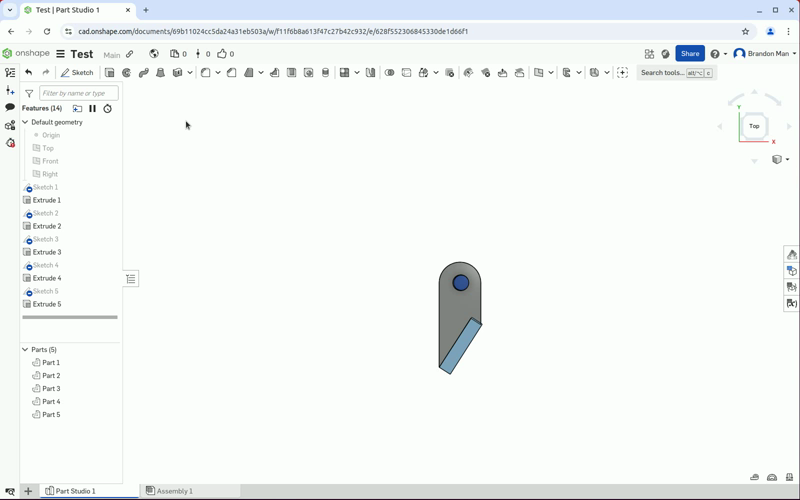
key(shift+h)
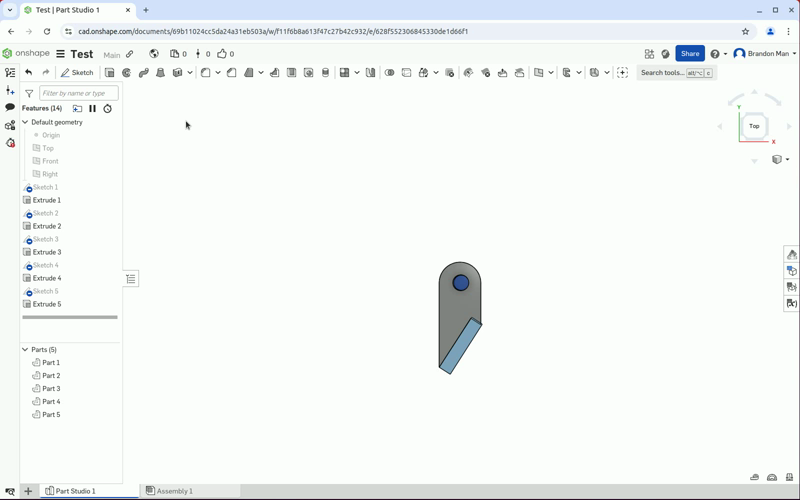
key(shift+h)
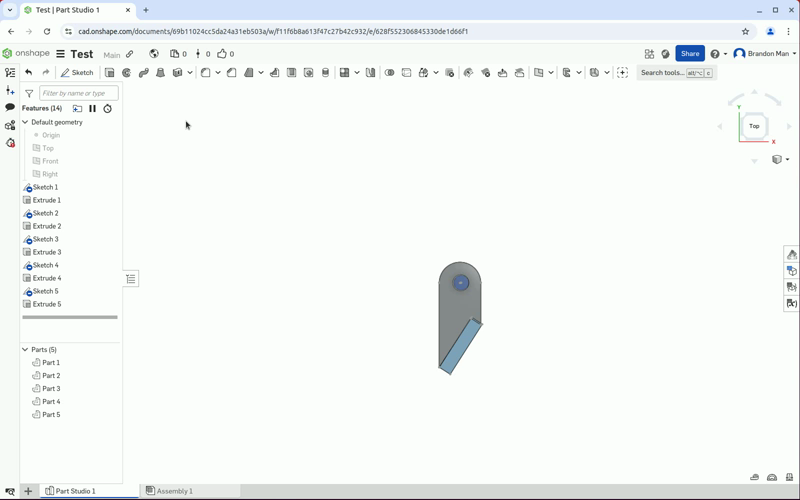
key(shift+7)
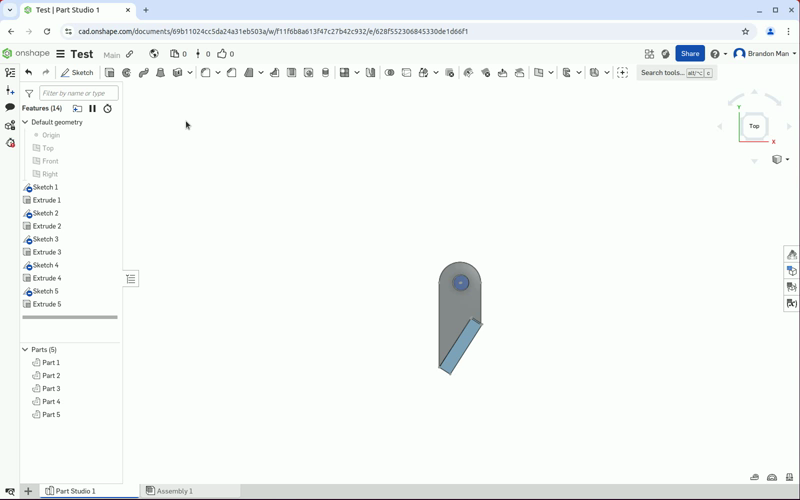
key(up, 3)
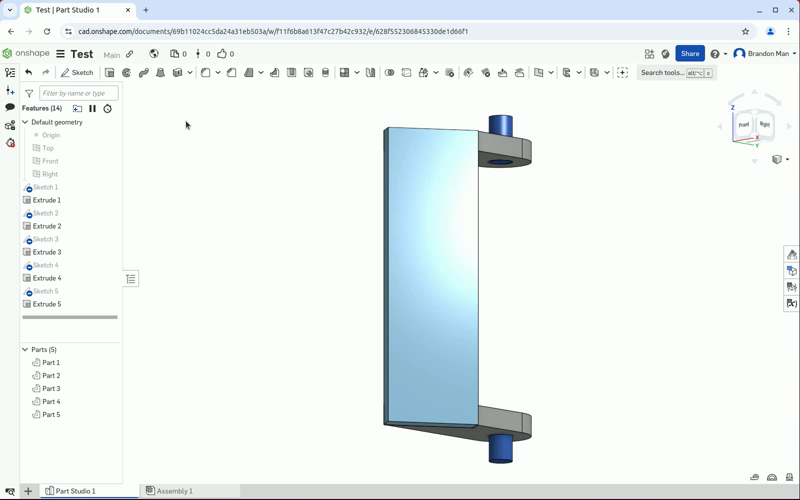
key(left, 3)
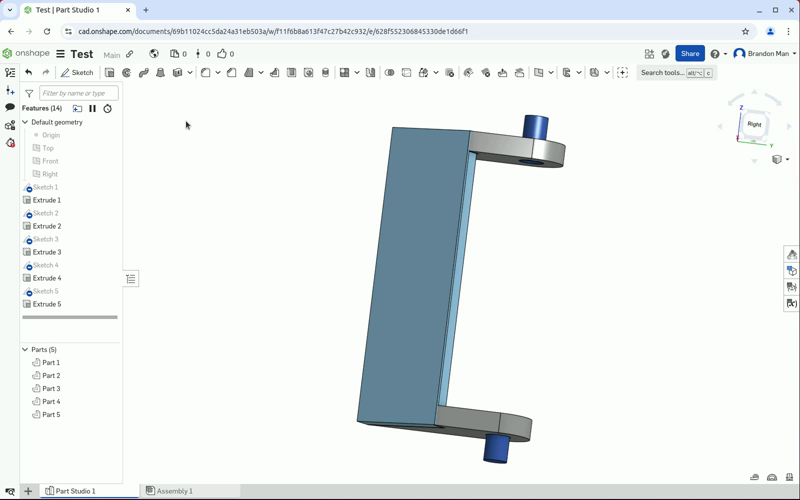
key(right, 3)
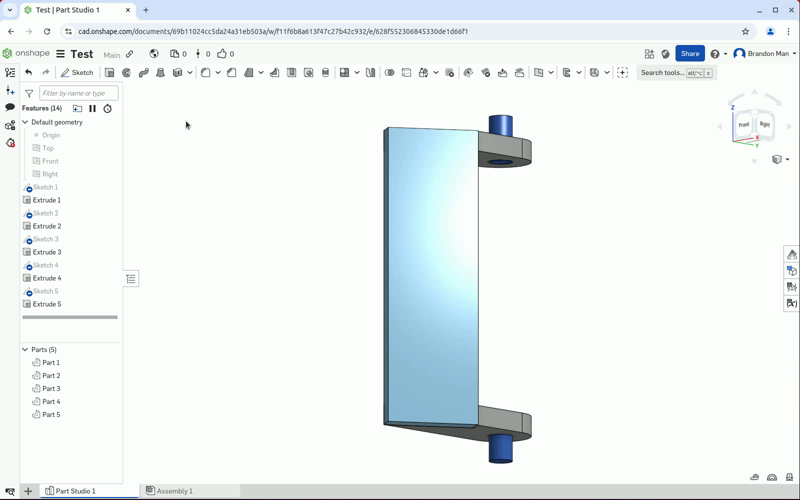
key(down, 3)
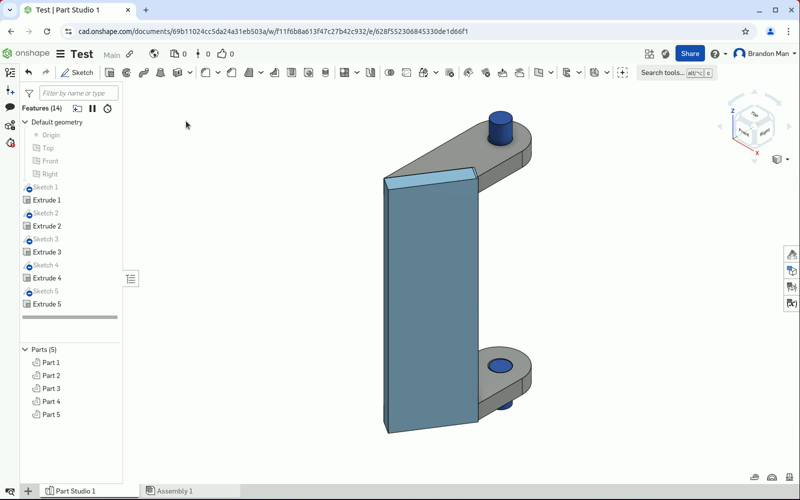
mouse_move(73, 189)
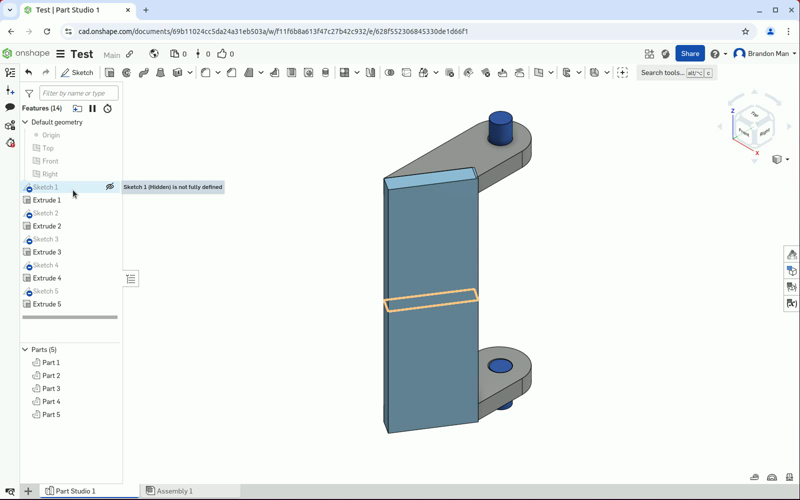
click(73, 189)